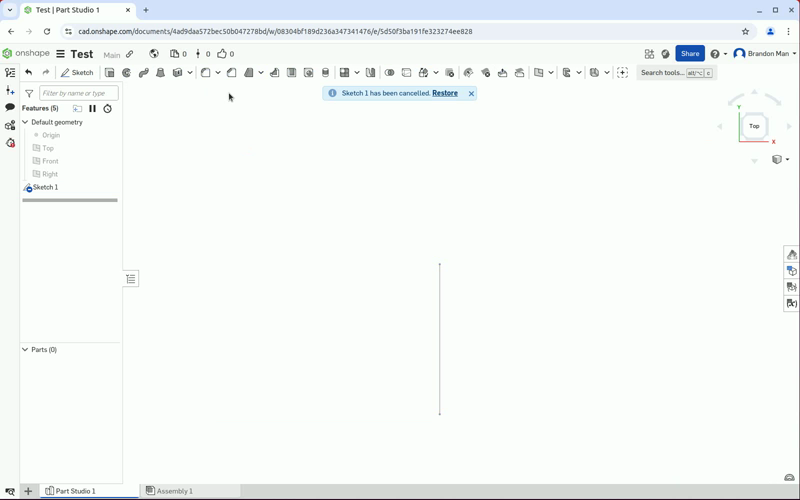
key(shift+h)
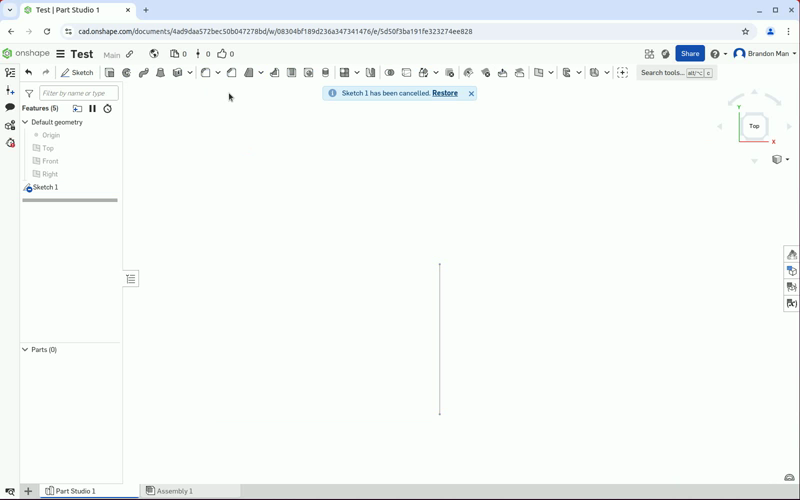
key(shift+s)
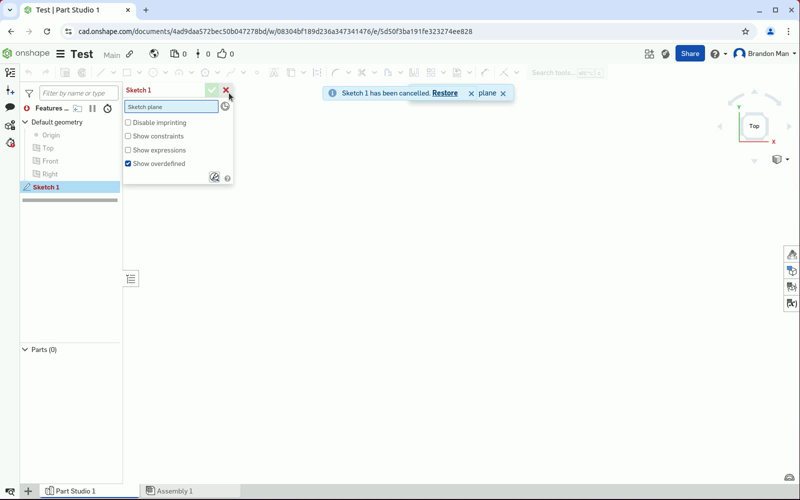
mouse_move(73, 150)
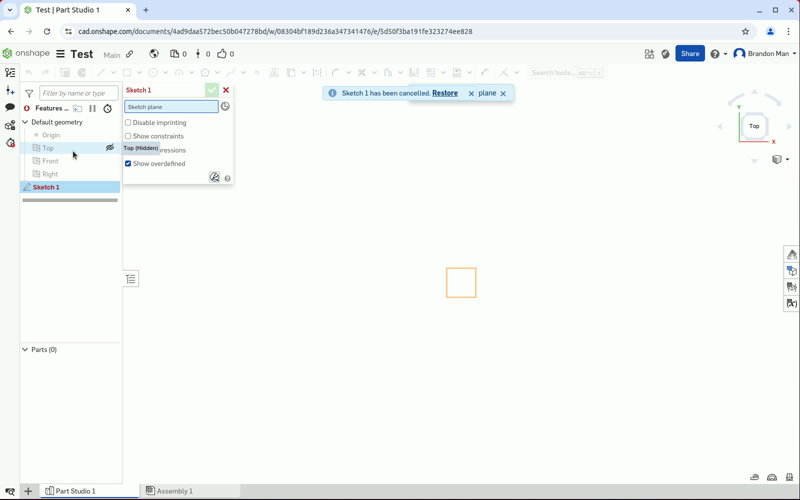
click(73, 150)
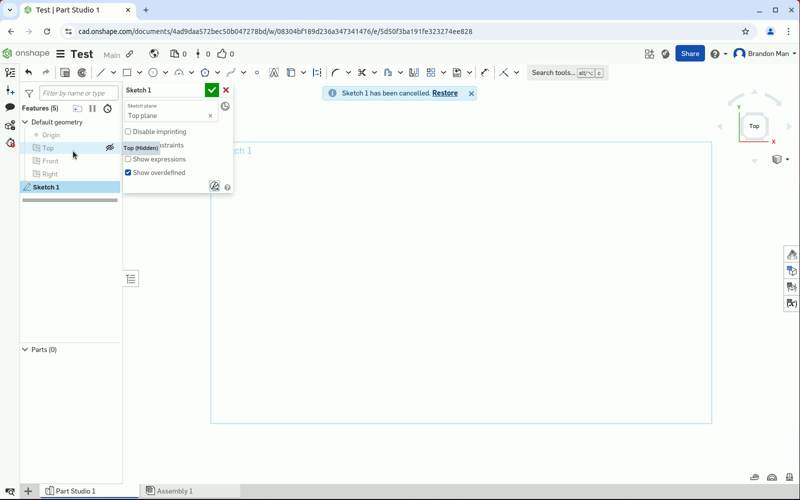
mouse_move(73, 352)
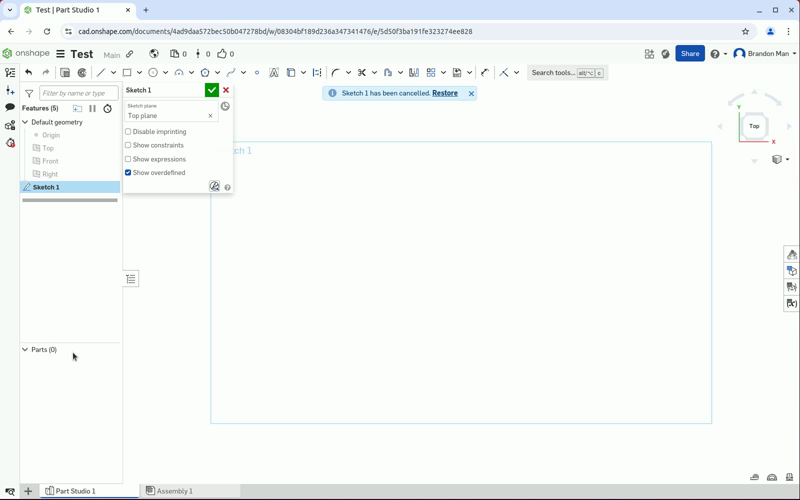
key(y)
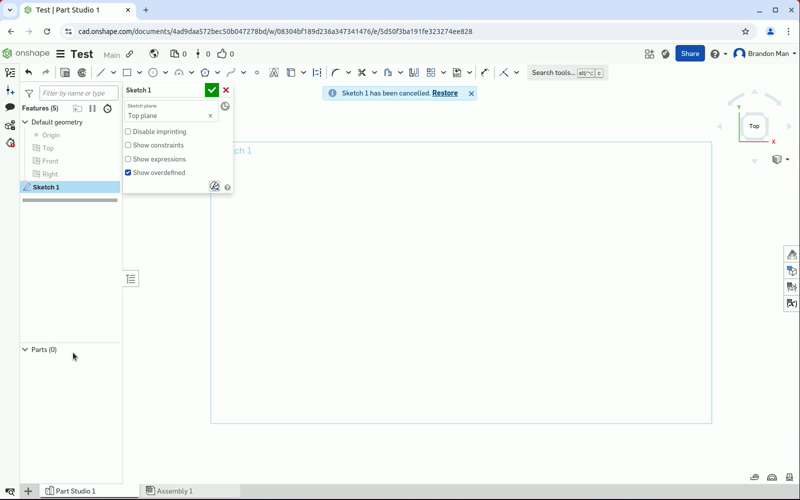
key(l)
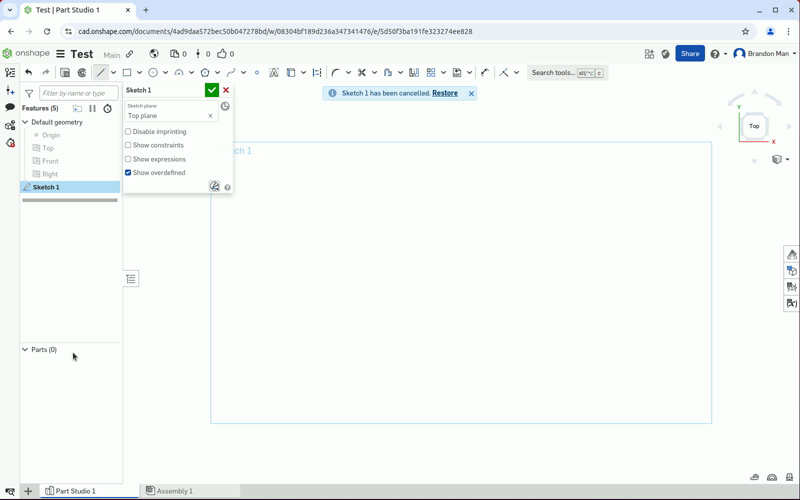
key_down(shift)
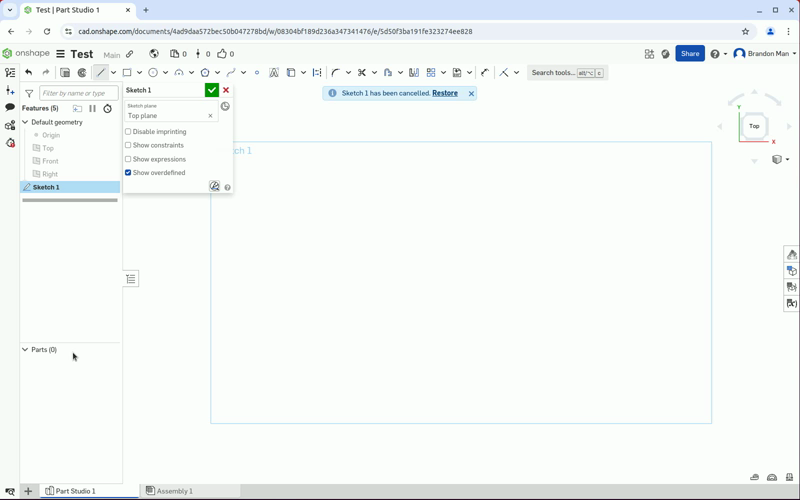
mouse_move(453, 299)
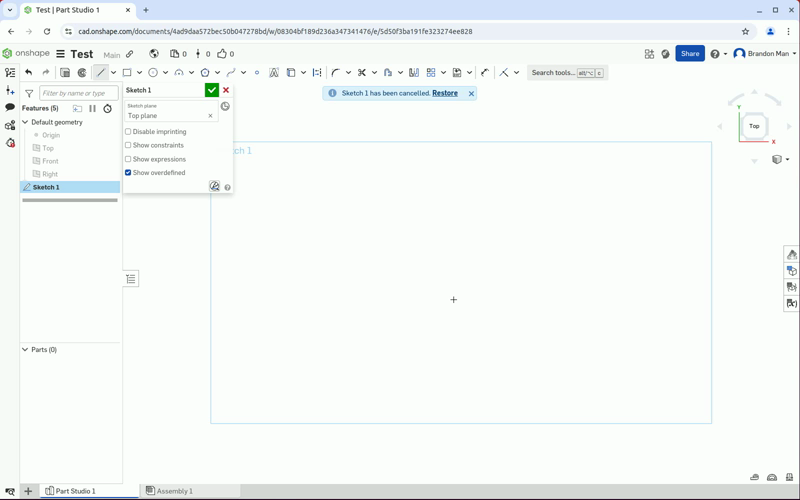
click(453, 299)
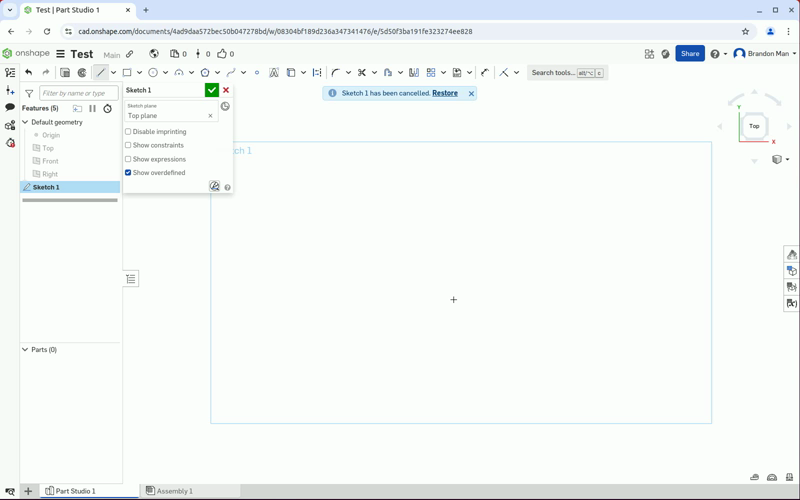
key_up(shift)
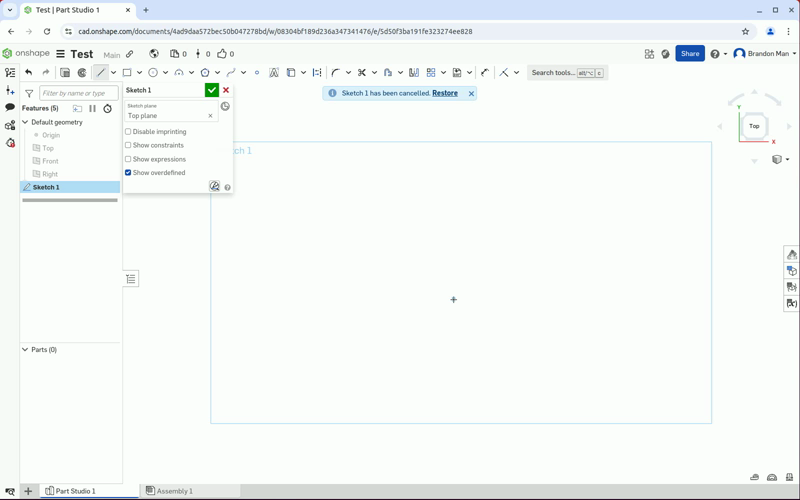
key_down(shift)
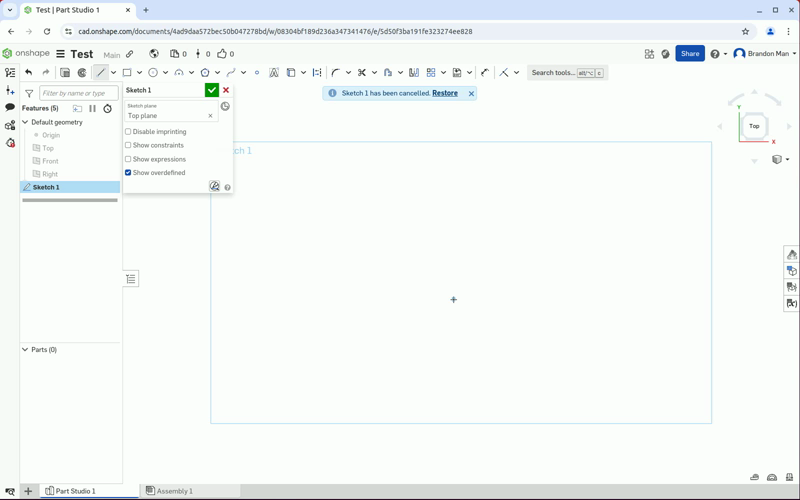
mouse_move(483, 299)
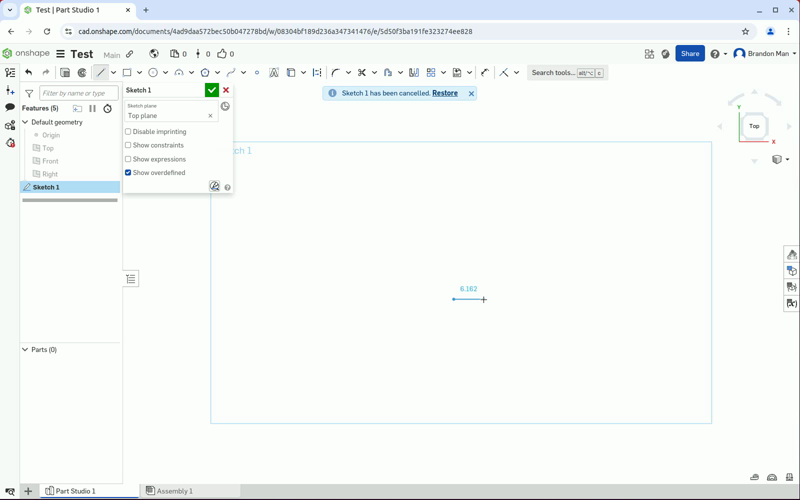
mouse_move(461, 299)
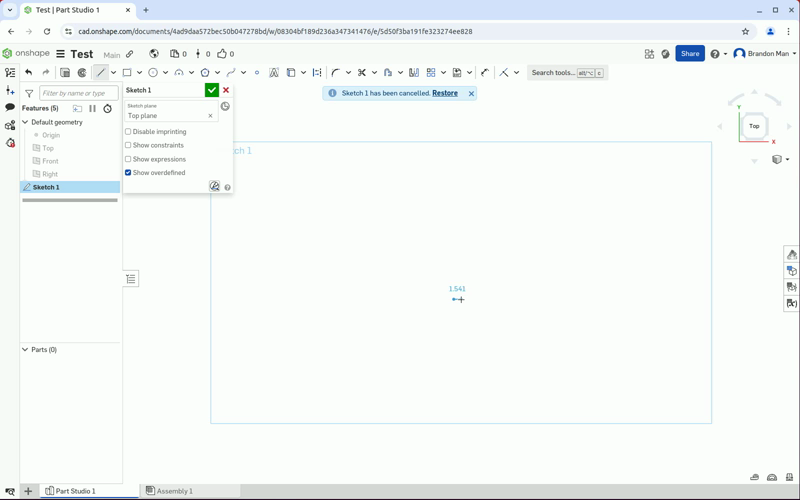
click(461, 299)
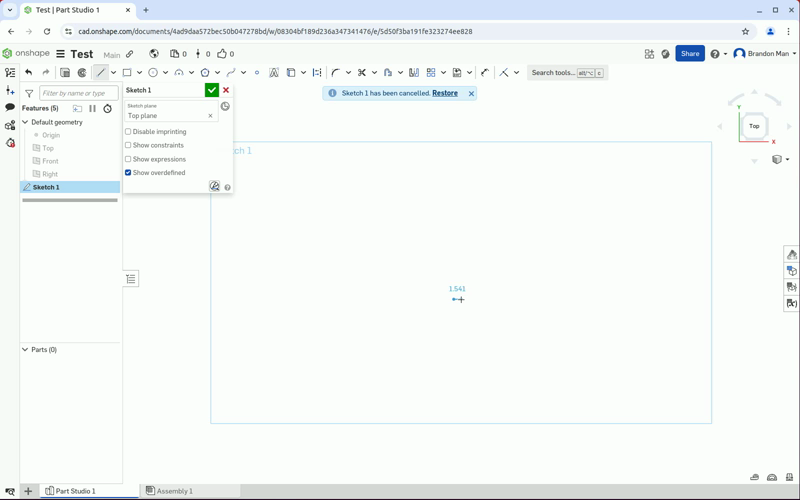
key_up(shift)
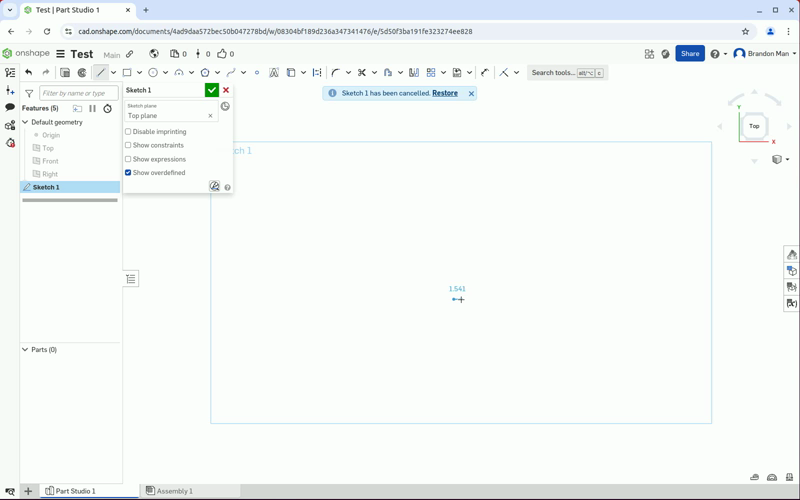
key_down(shift)
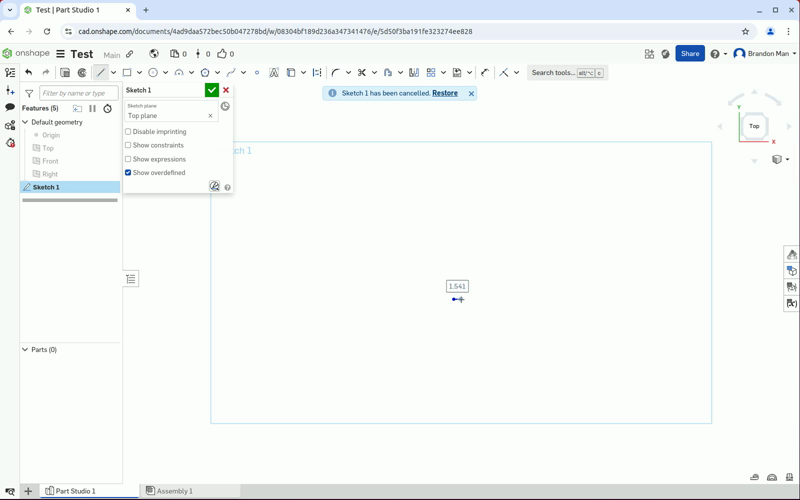
mouse_move(491, 299)
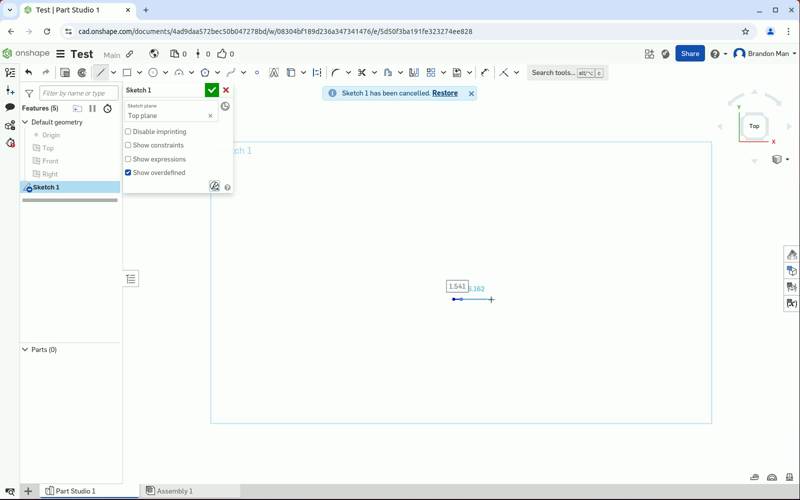
mouse_move(461, 281)
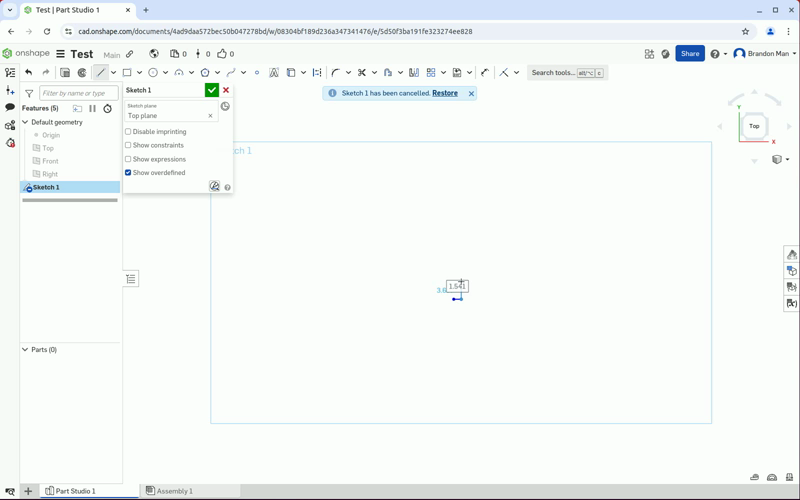
click(461, 281)
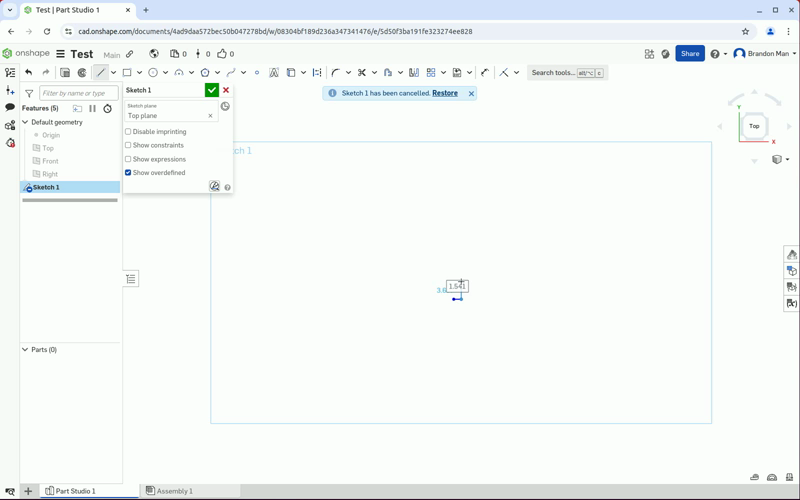
key_up(shift)
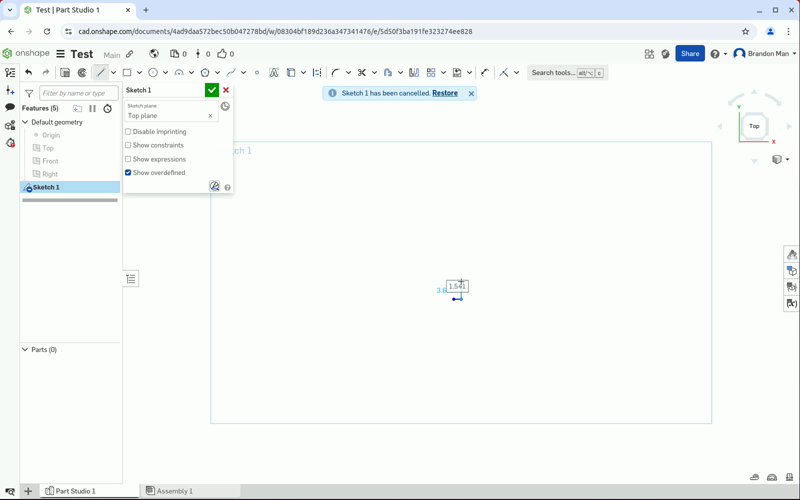
key_down(shift)
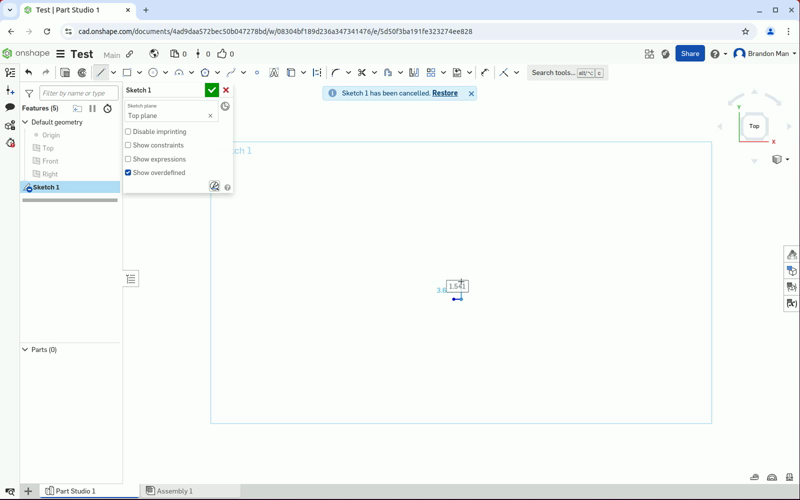
mouse_move(491, 281)
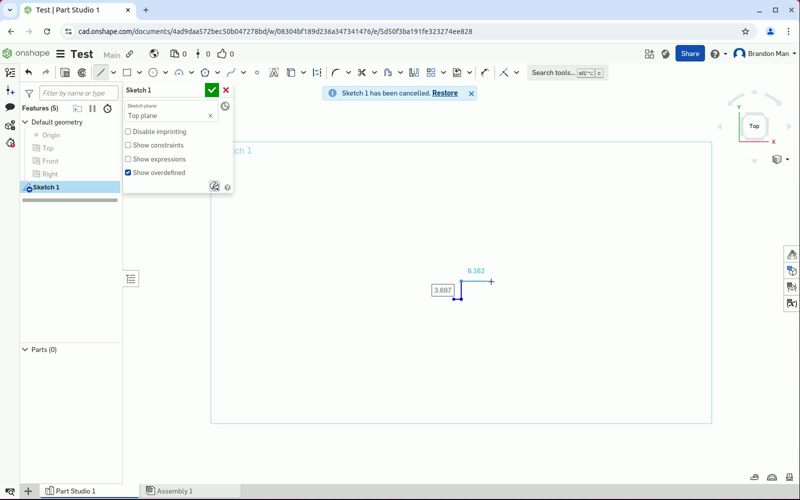
mouse_move(461, 273)
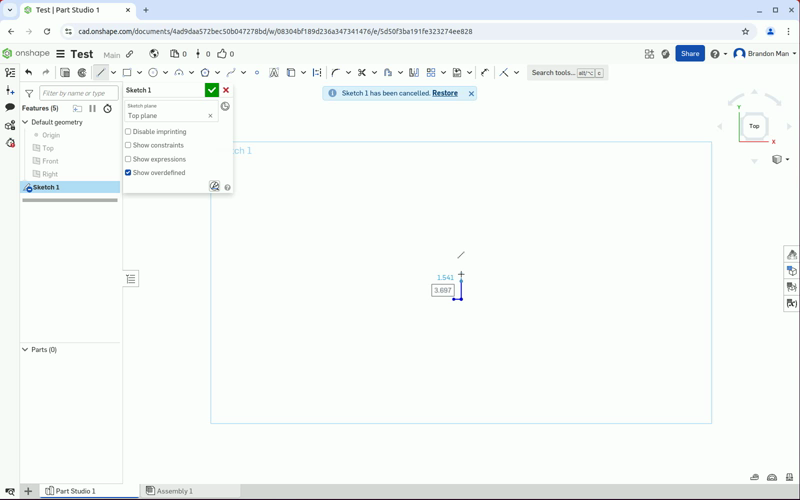
click(461, 273)
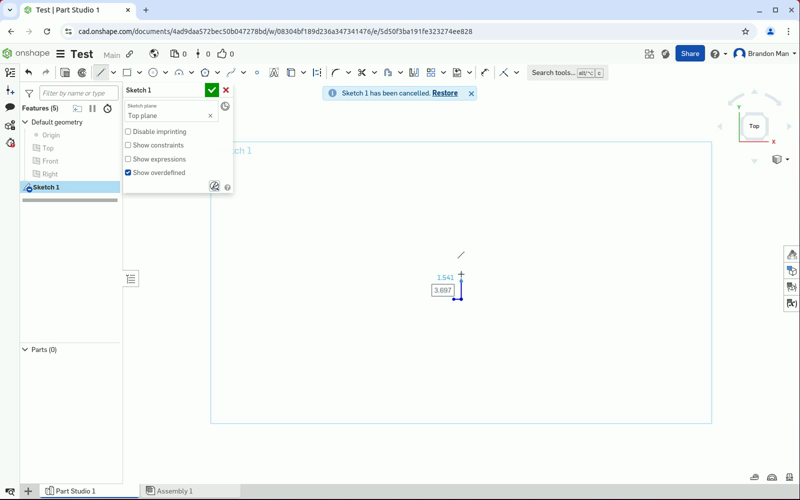
key_up(shift)
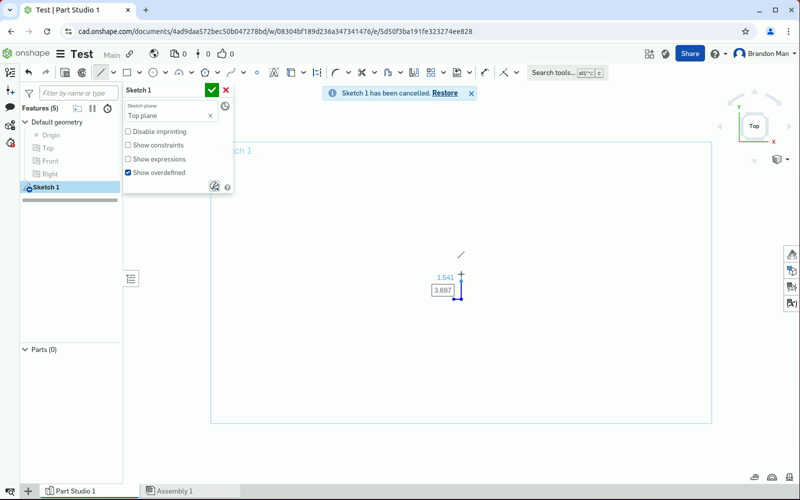
key_down(shift)
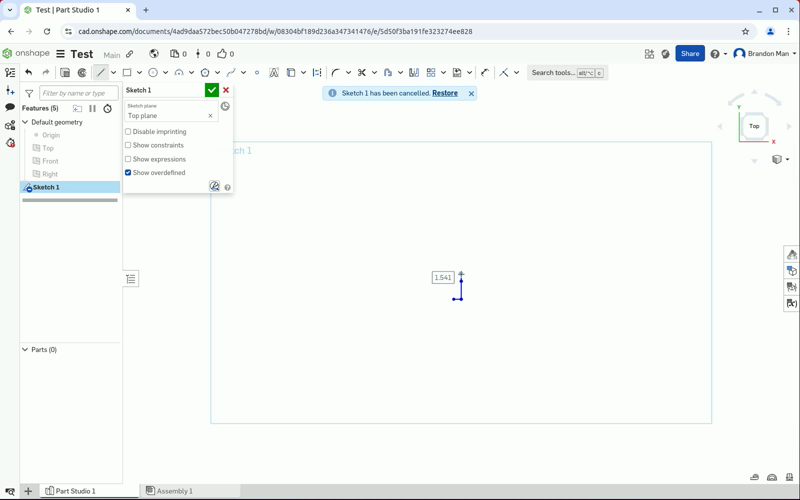
mouse_move(491, 273)
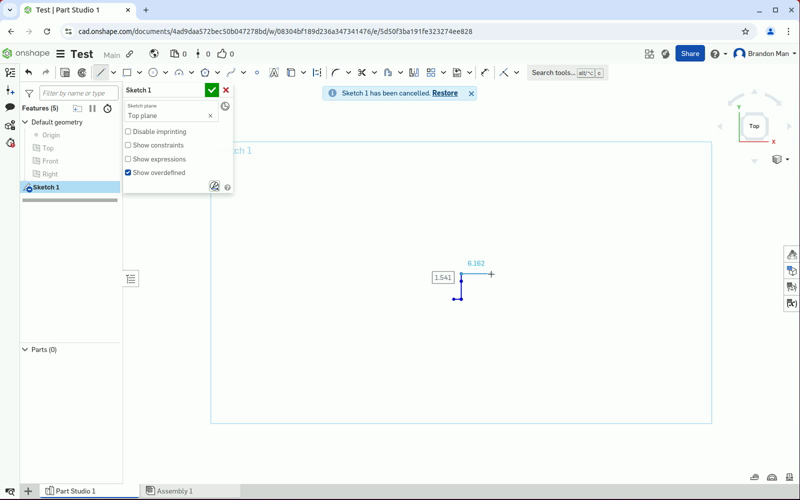
mouse_move(453, 273)
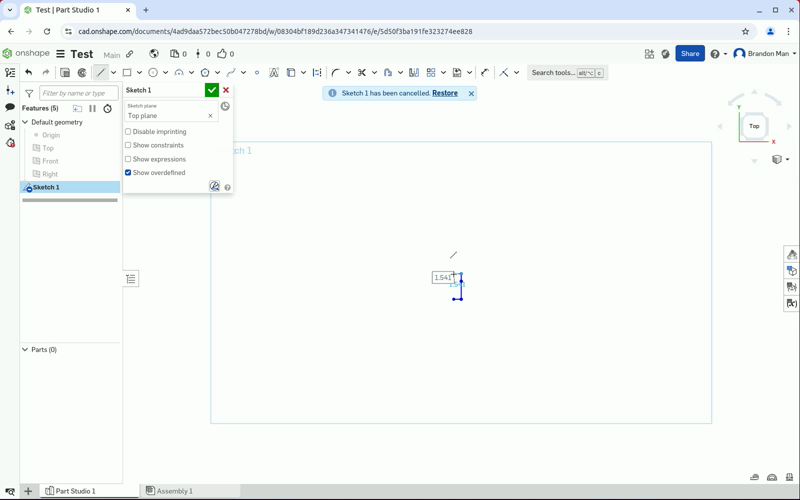
click(453, 273)
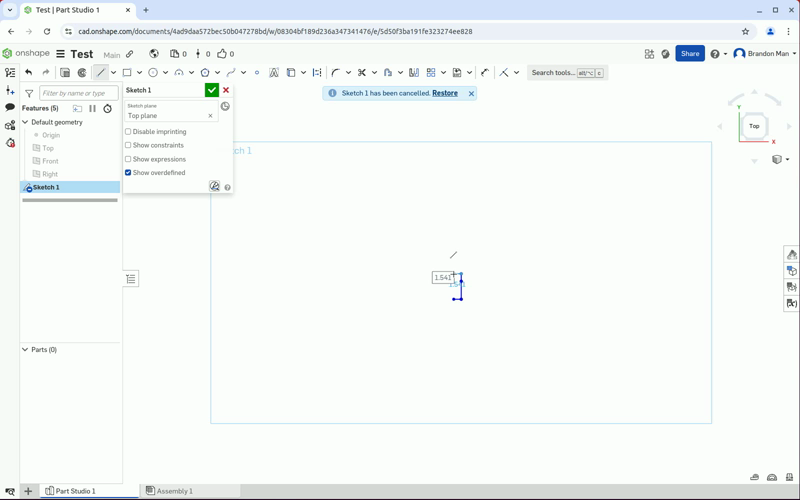
key_up(shift)
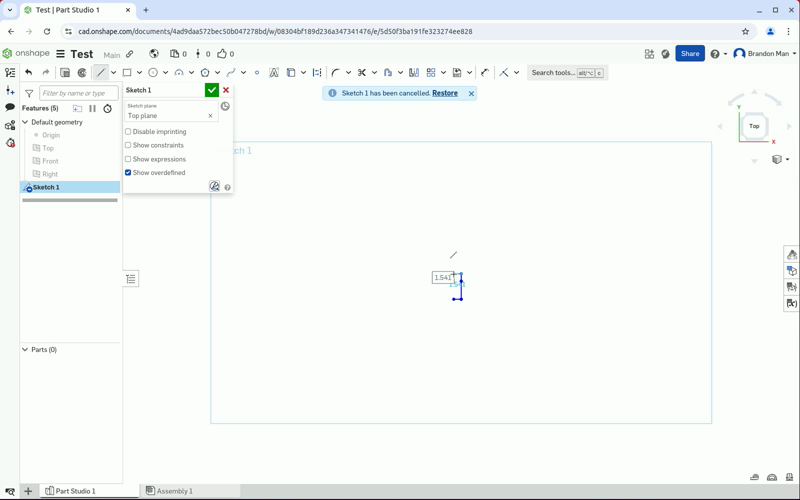
mouse_move(483, 273)
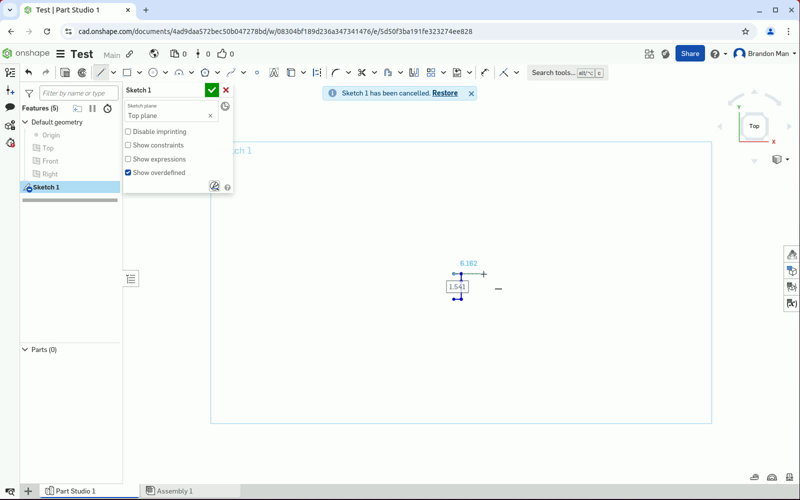
key_down(shift)
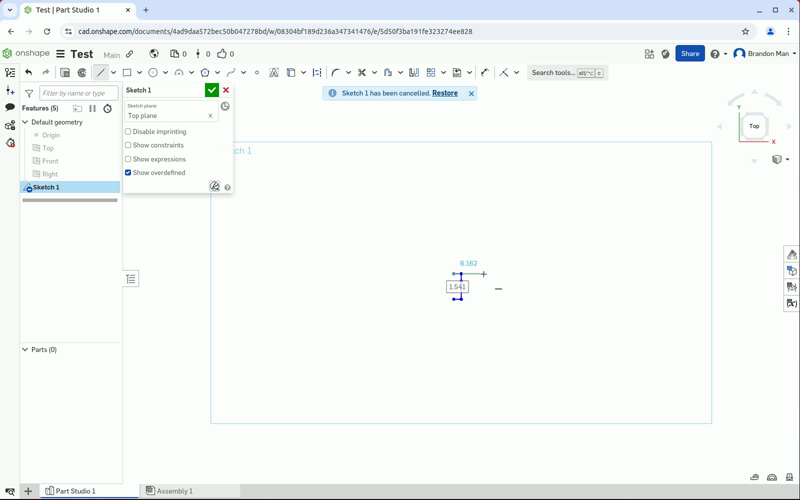
mouse_move(453, 299)
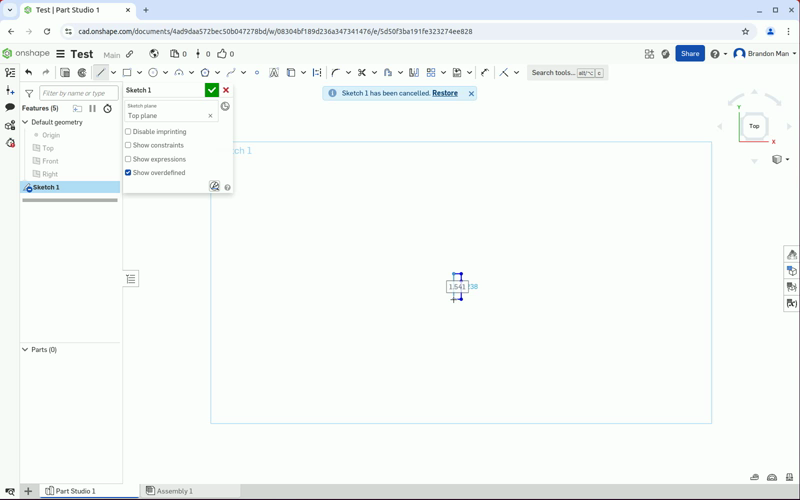
key_up(shift)
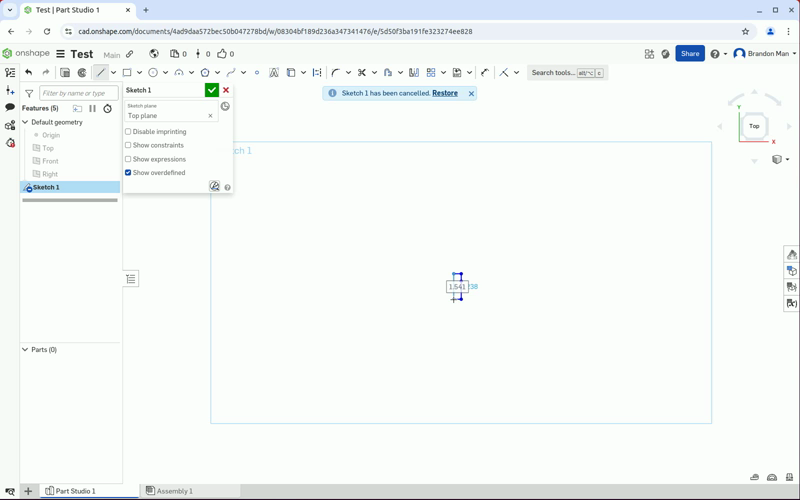
click(453, 299)
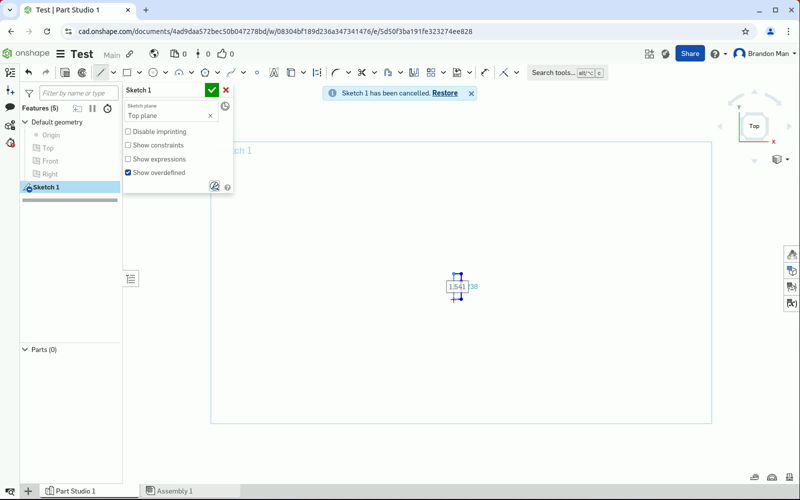
key(esc)
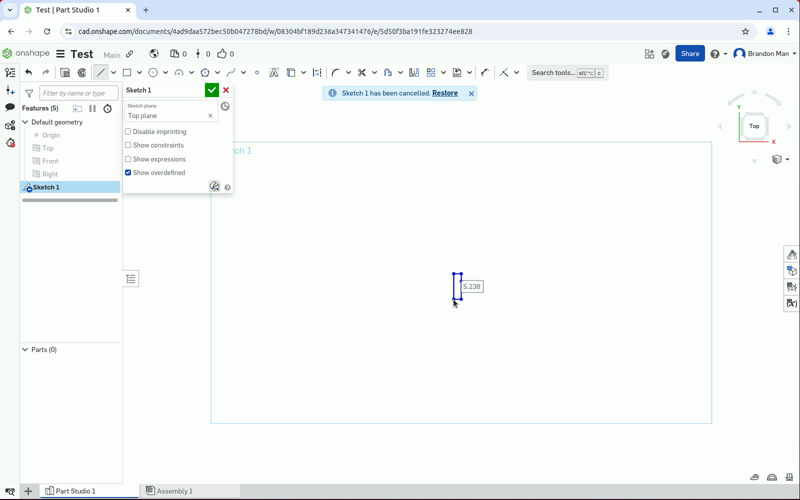
mouse_move(458, 288)
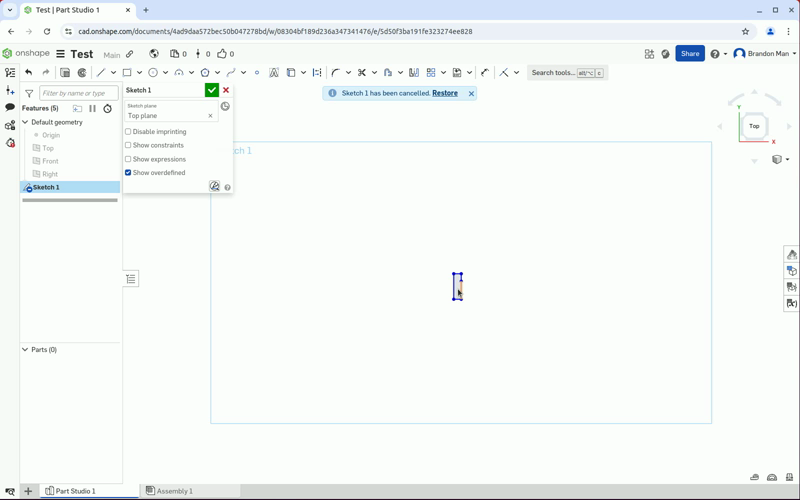
scroll(6)
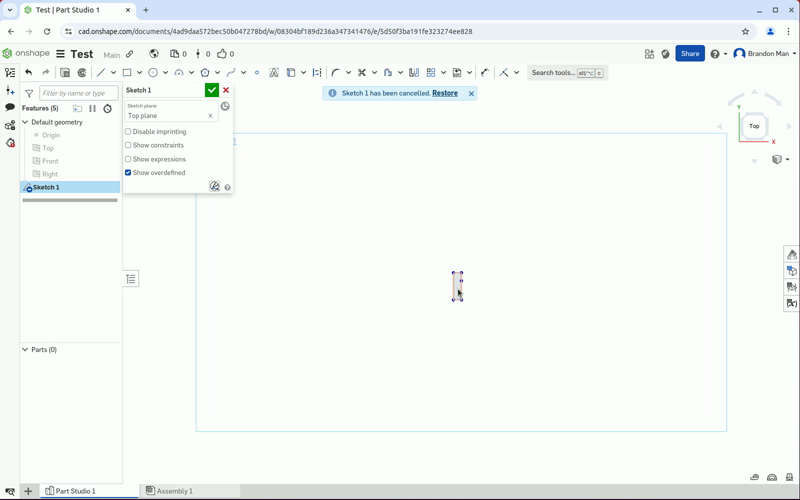
scroll(6)
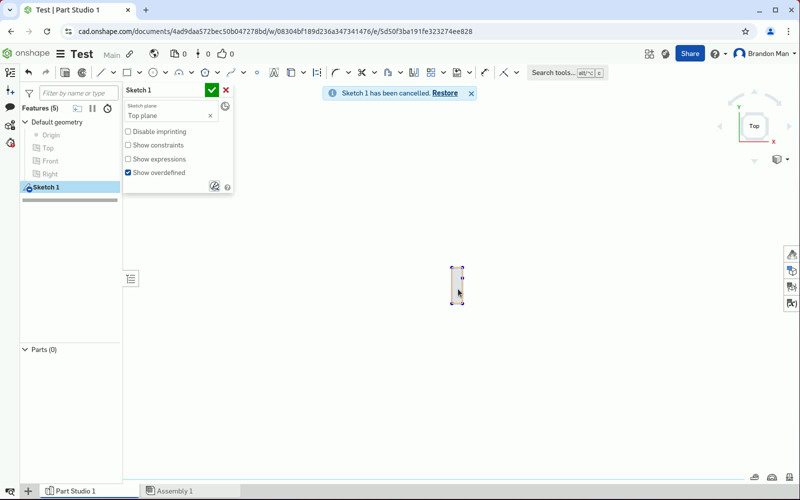
scroll(6)
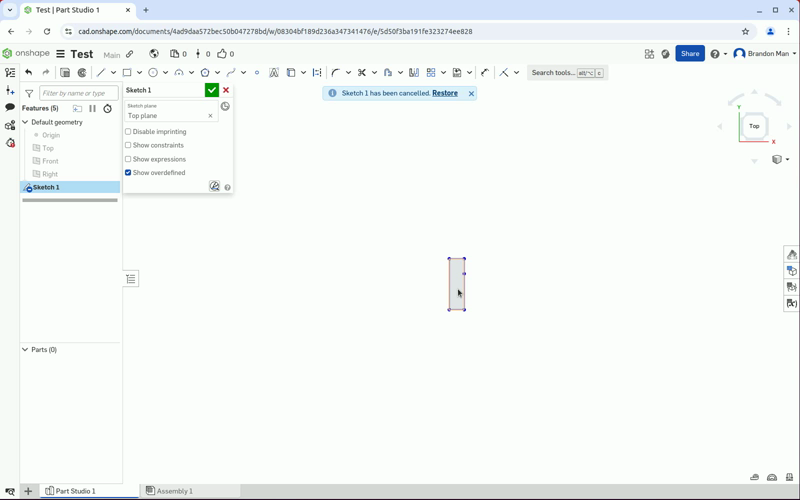
scroll(6)
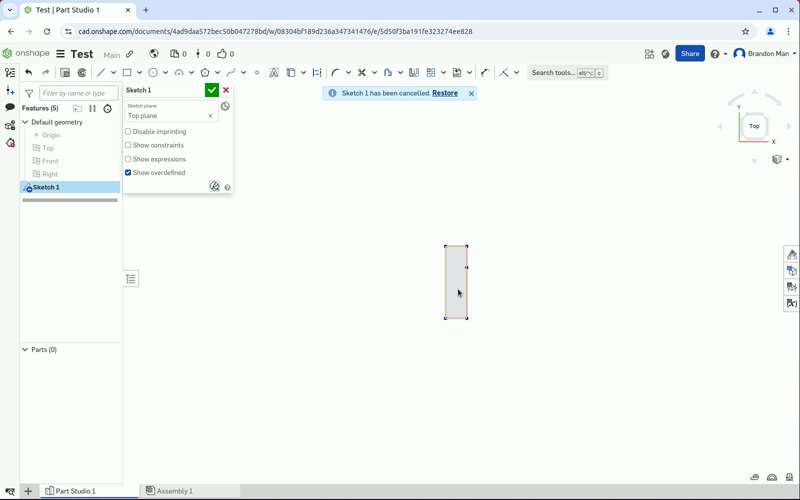
scroll(6)
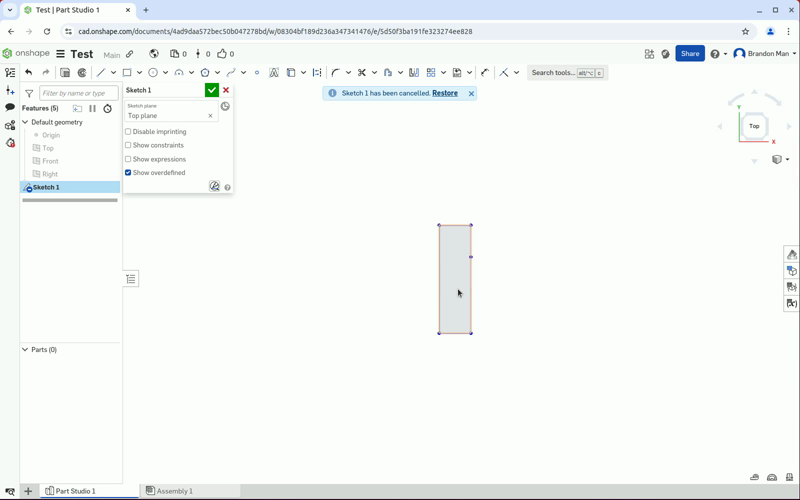
scroll(6)
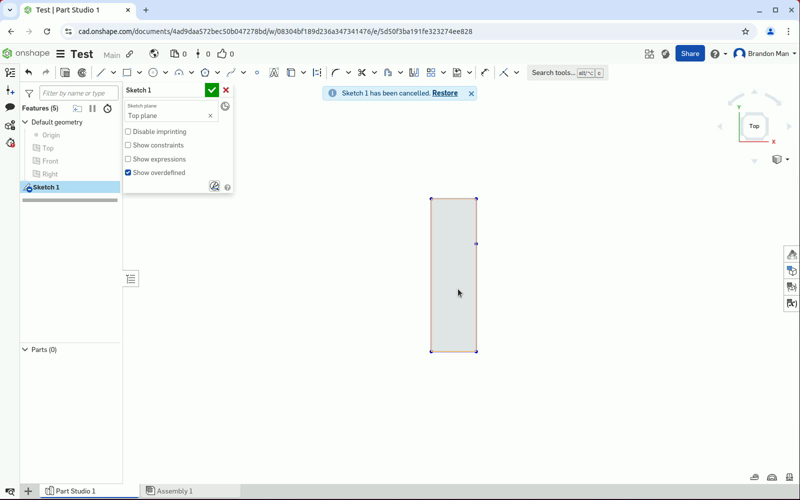
scroll(6)
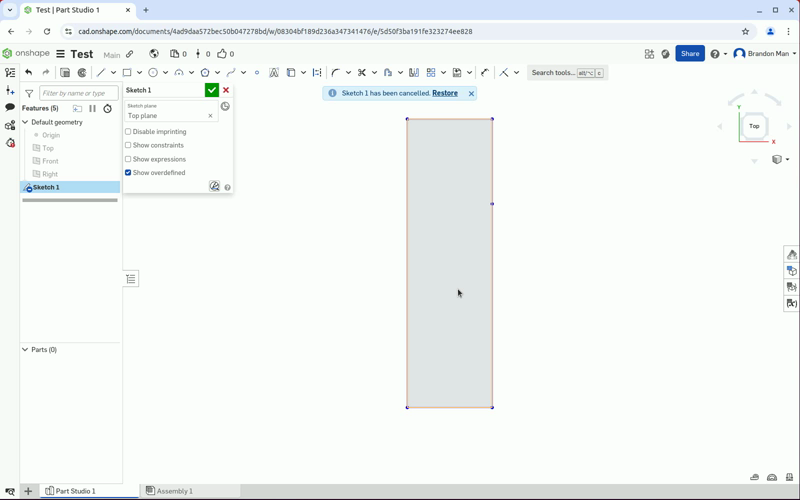
click(458, 288)
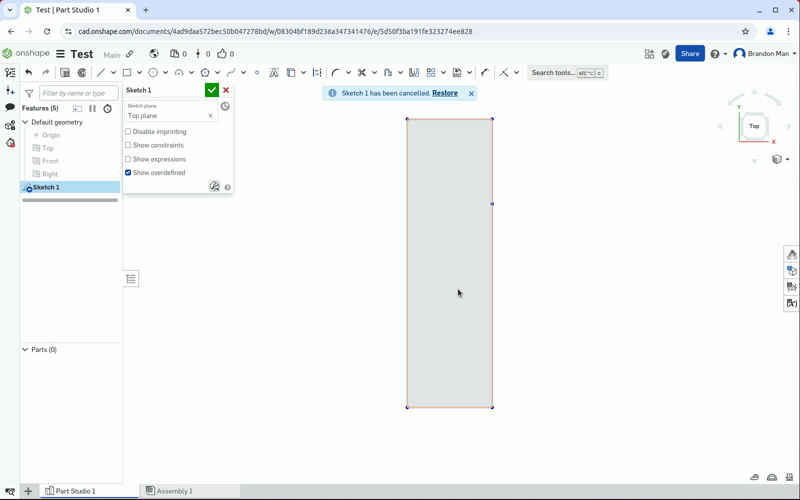
scroll(-6)
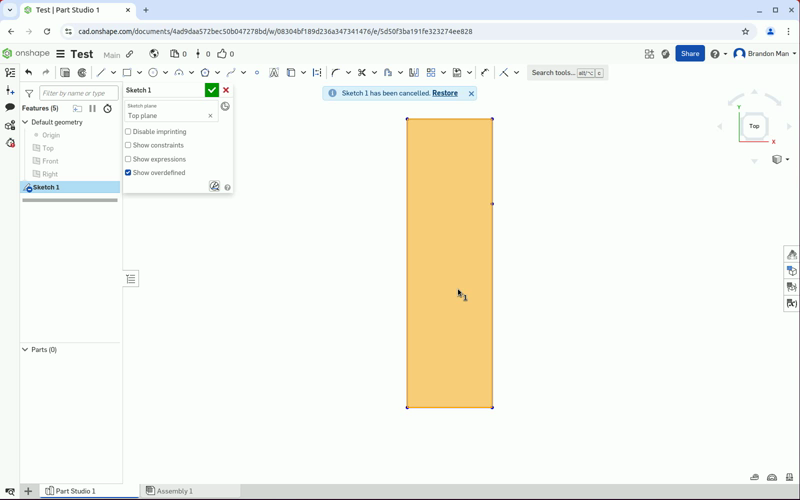
scroll(-6)
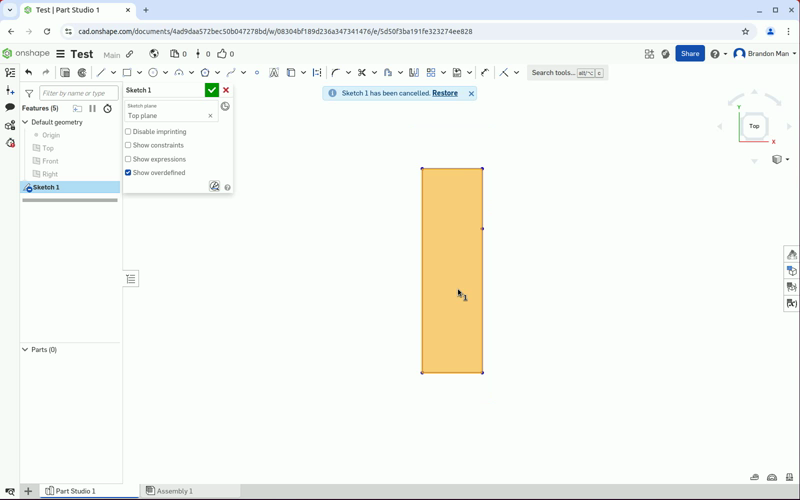
scroll(-6)
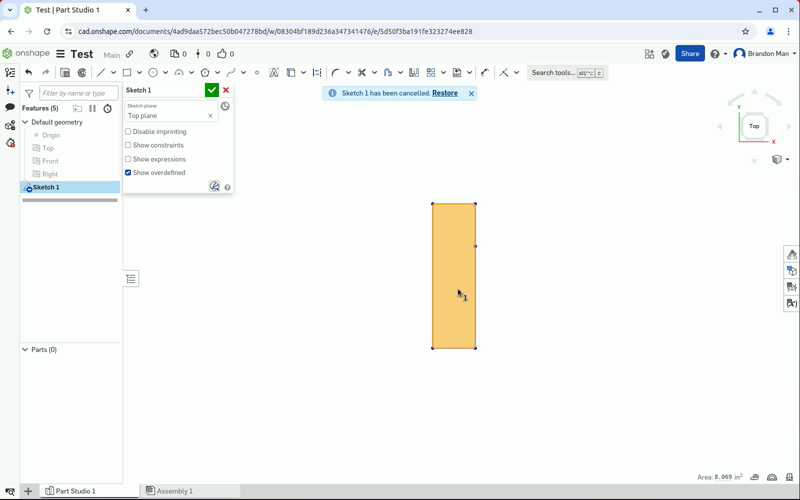
scroll(-6)
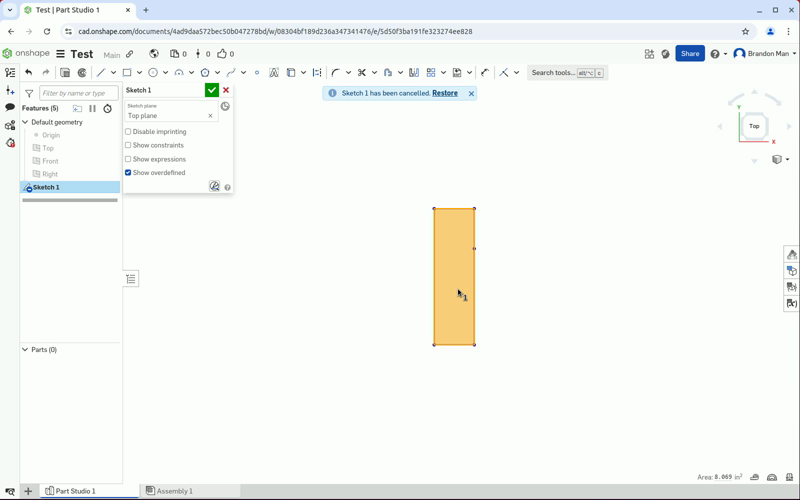
scroll(-6)
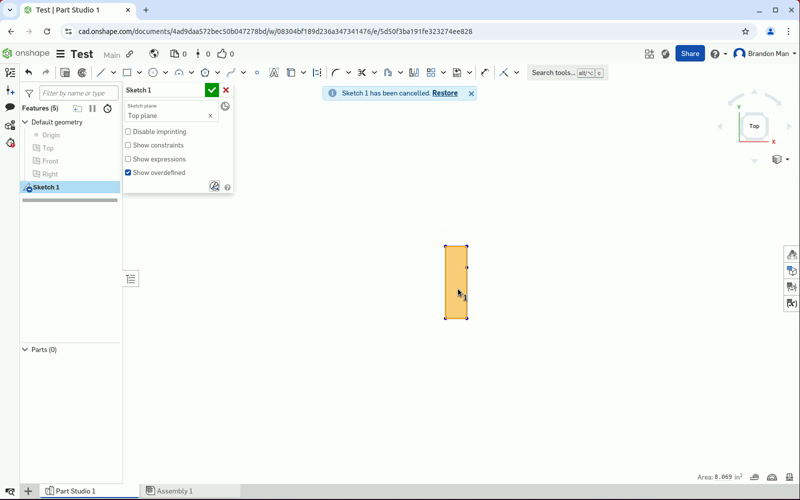
scroll(-6)
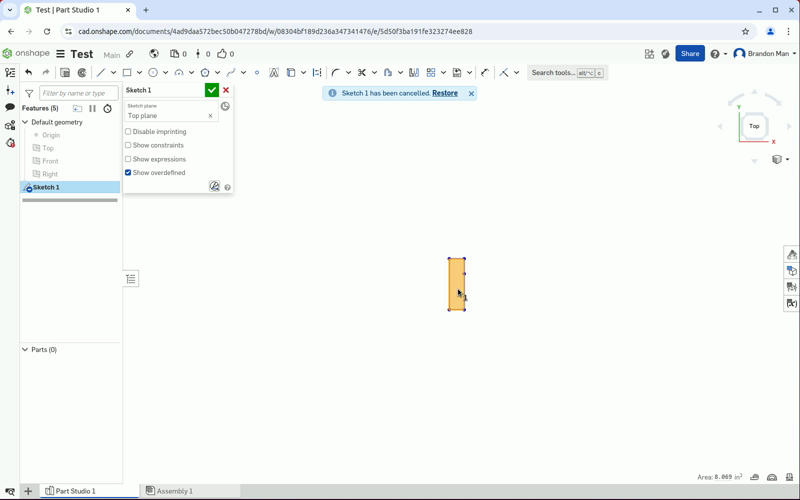
scroll(-6)
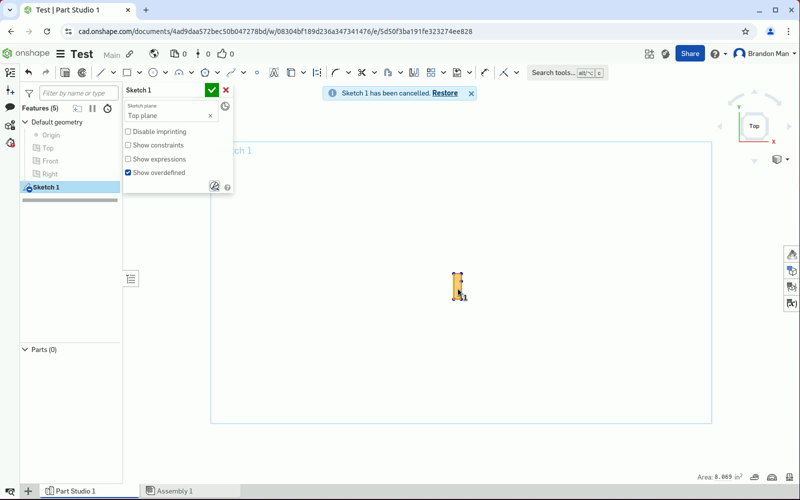
mouse_move(73, 352)
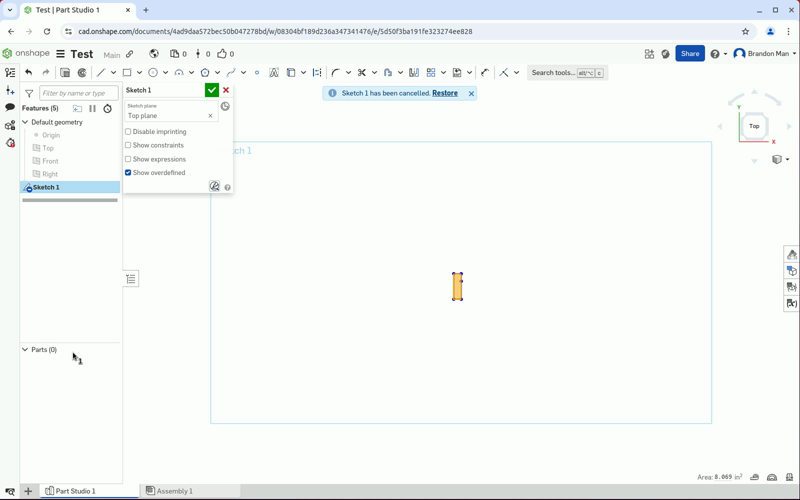
key(shift+y)
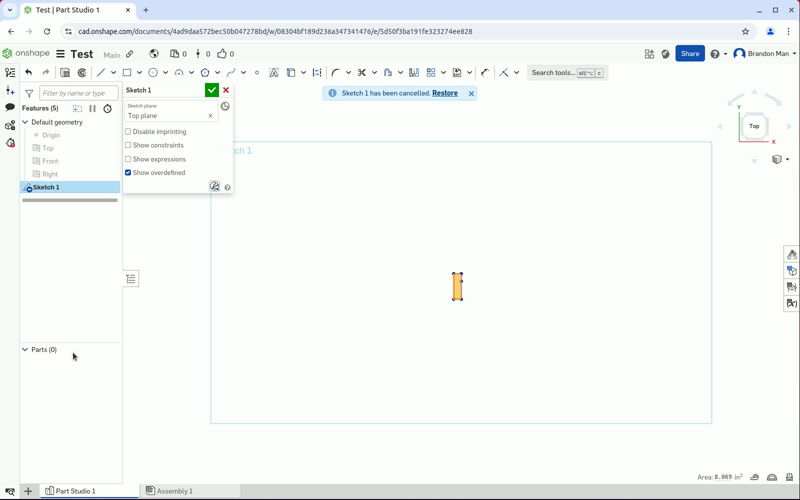
key(shift+e)
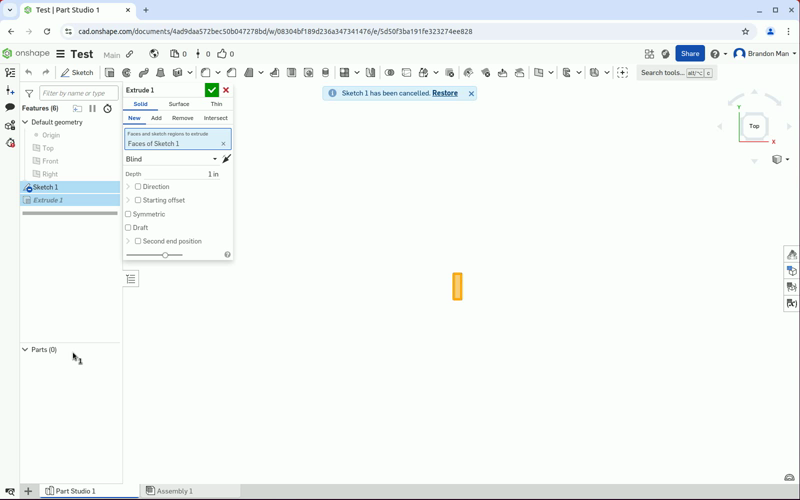
mouse_move(143, 106)
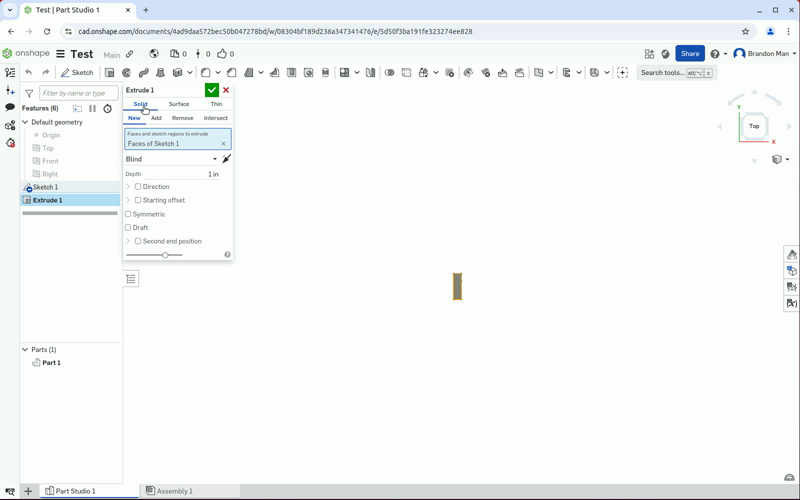
click(143, 106)
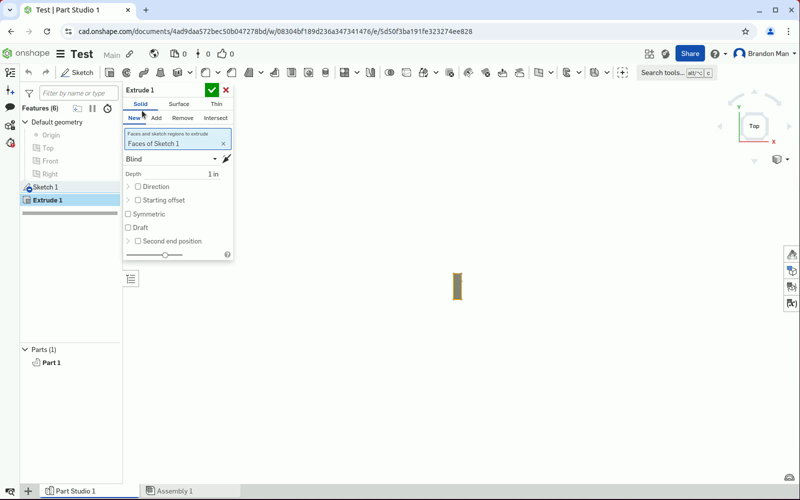
mouse_move(137, 120)
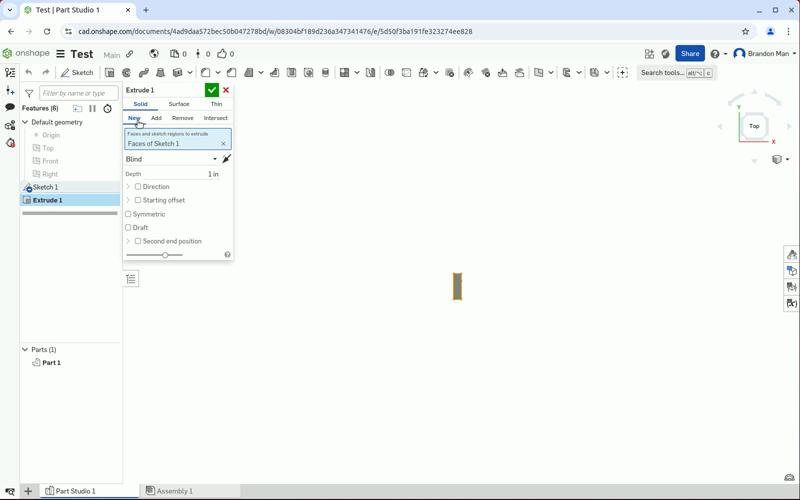
click(137, 120)
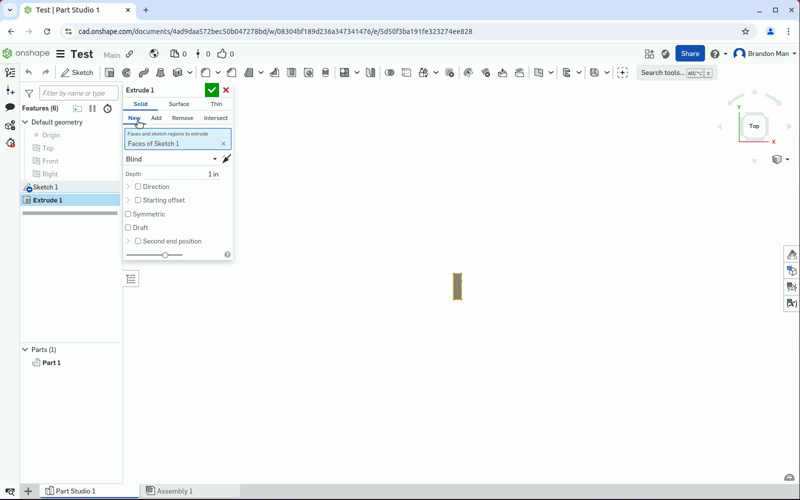
key(tab, 4)
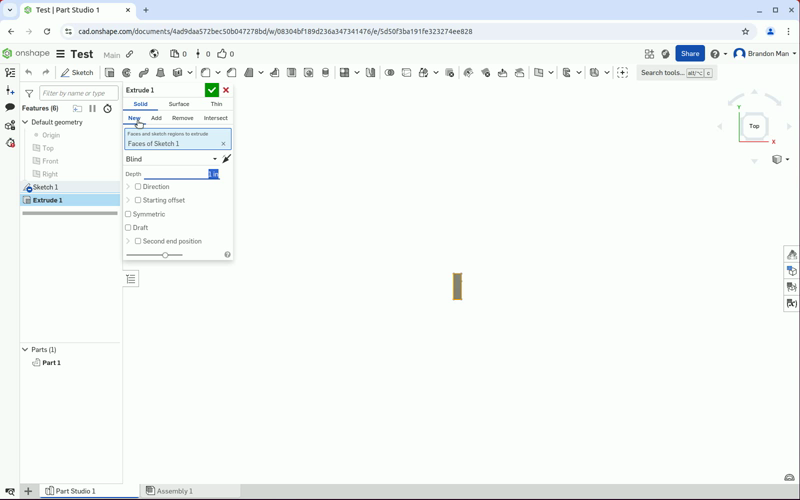
text(19.979)
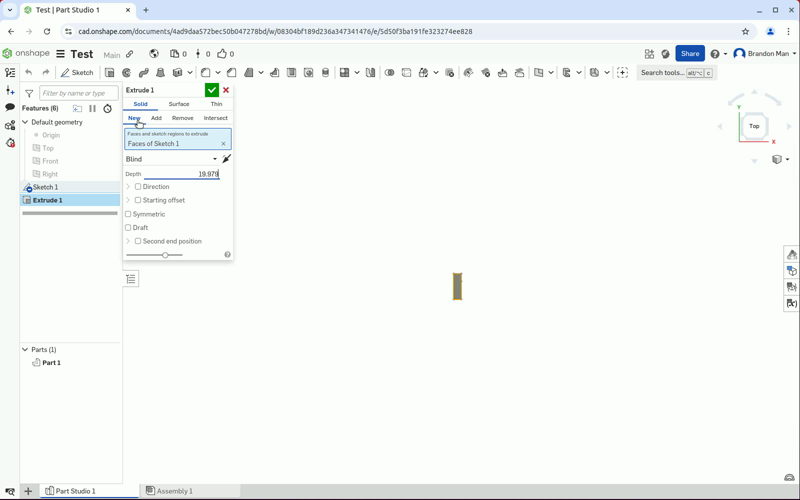
key(enter)
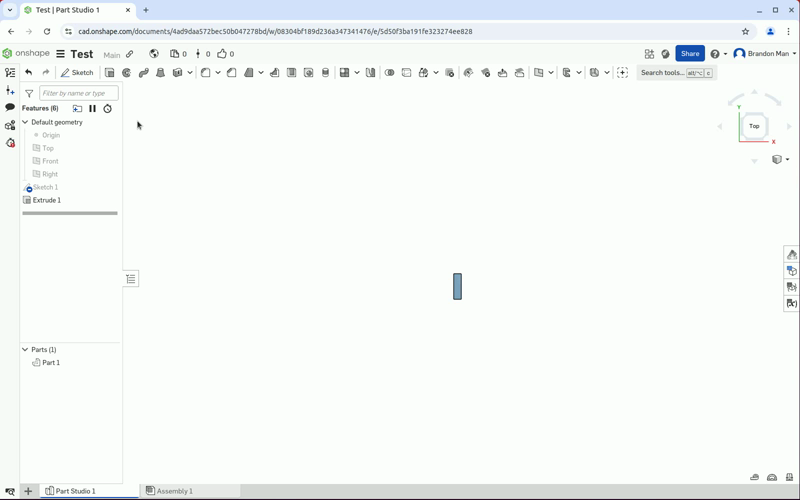
key(shift+h)
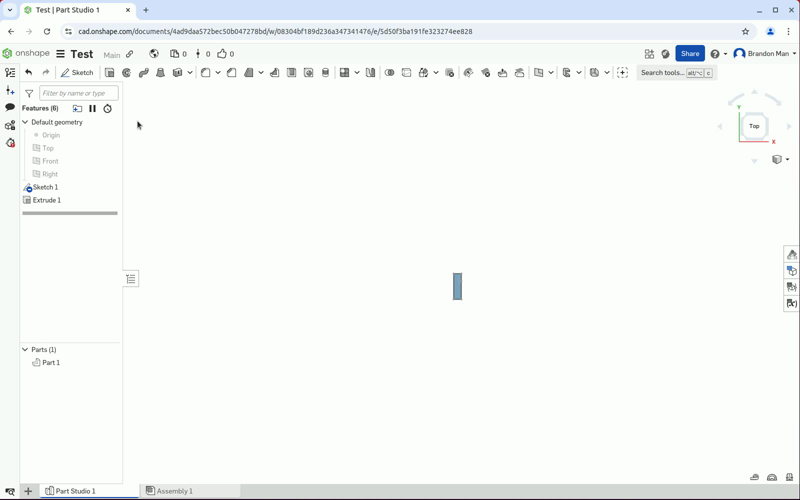
key(shift+h)
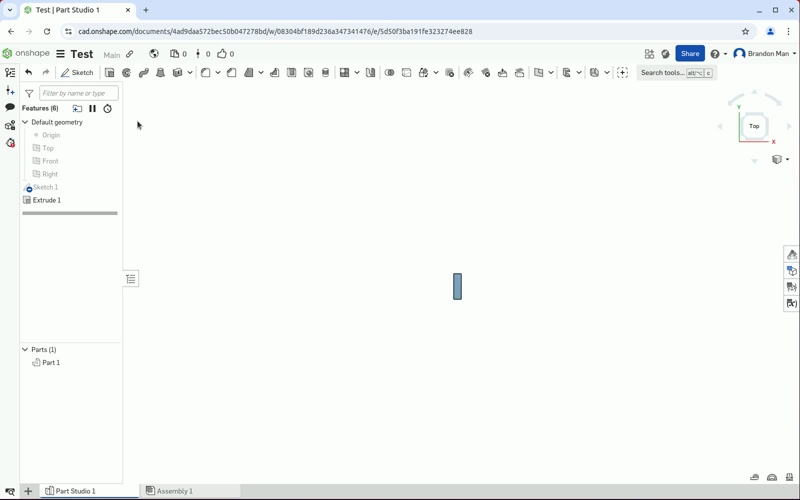
mouse_move(73, 189)
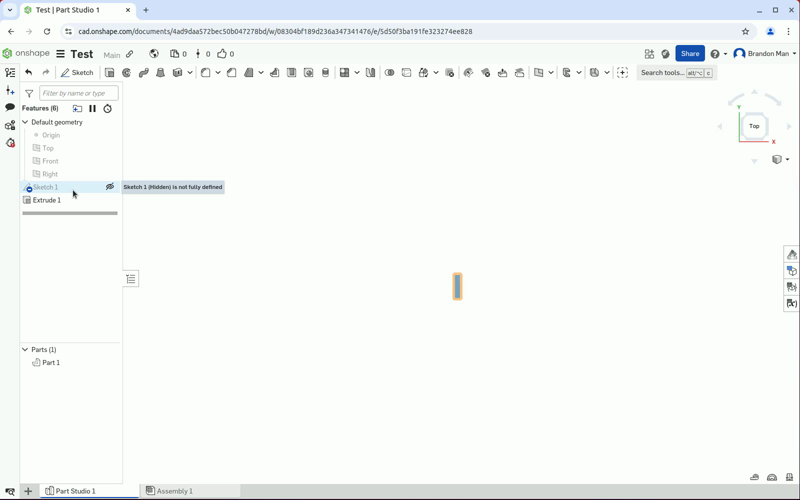
click(73, 189)
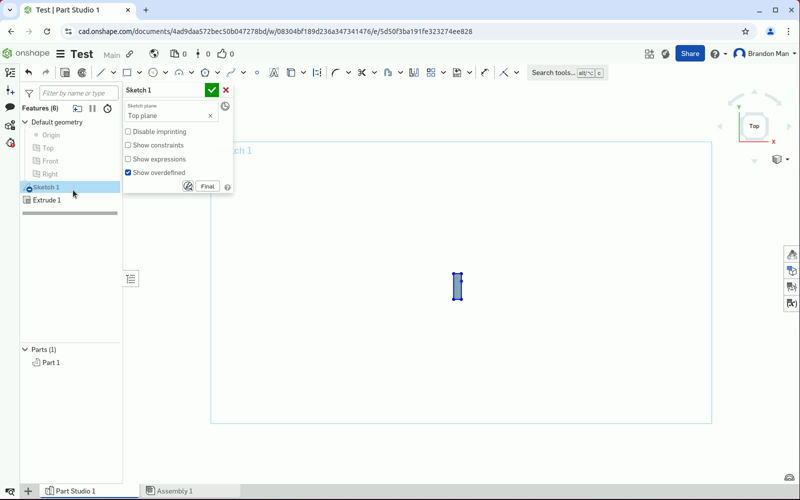
mouse_move(229, 92)
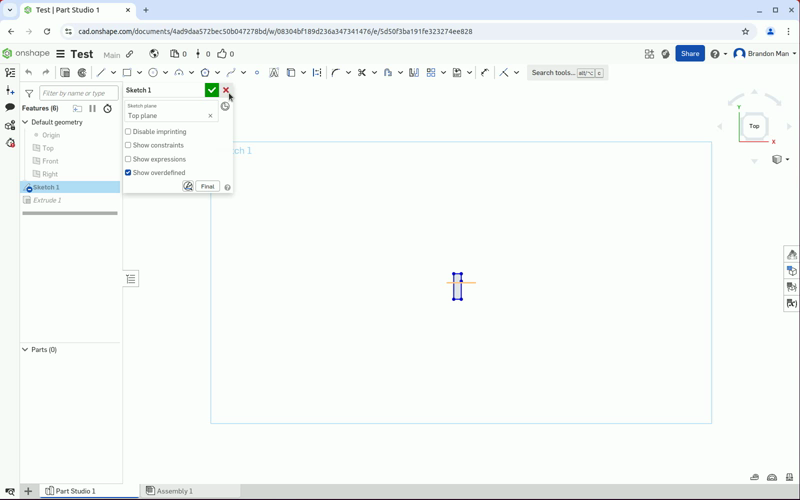
click(229, 92)
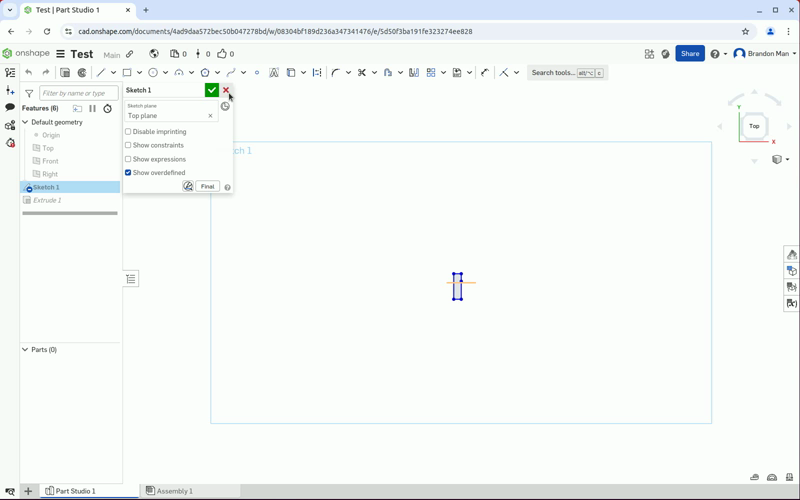
key(shift+s)
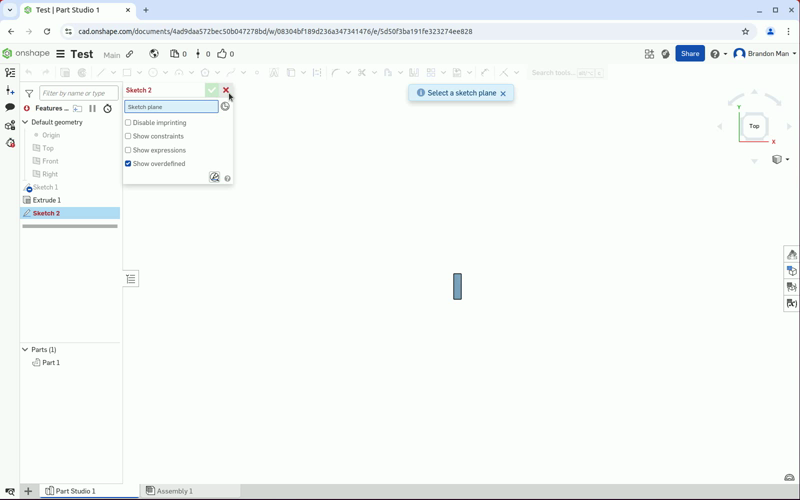
mouse_move(73, 150)
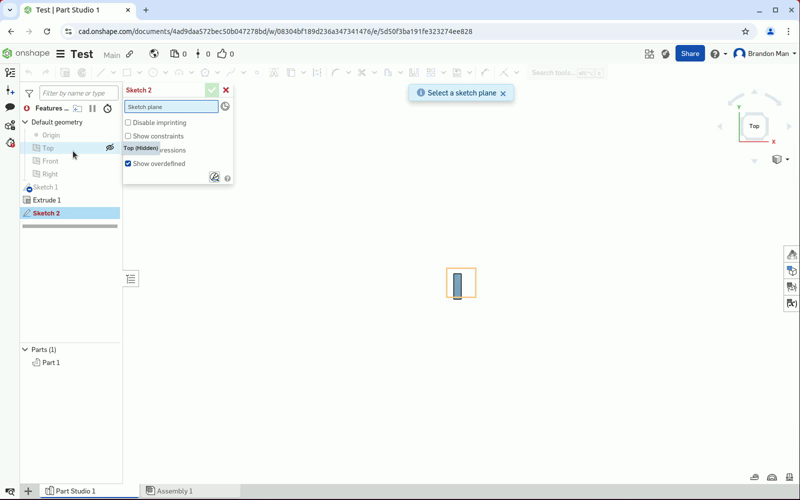
click(73, 150)
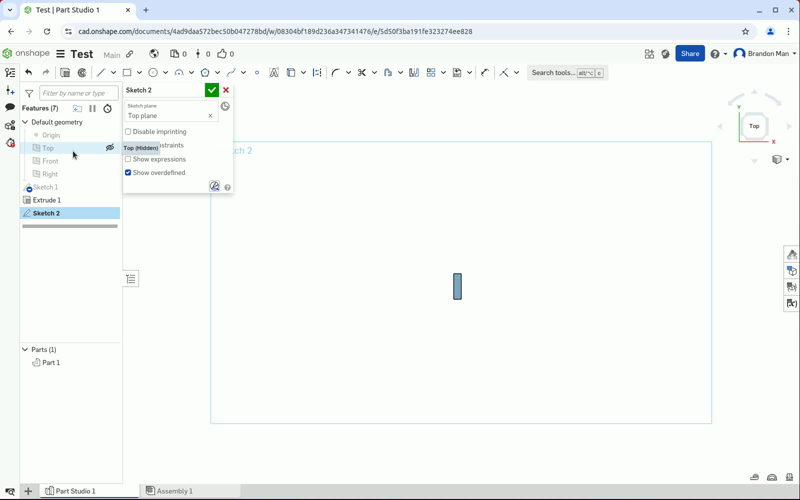
mouse_move(73, 352)
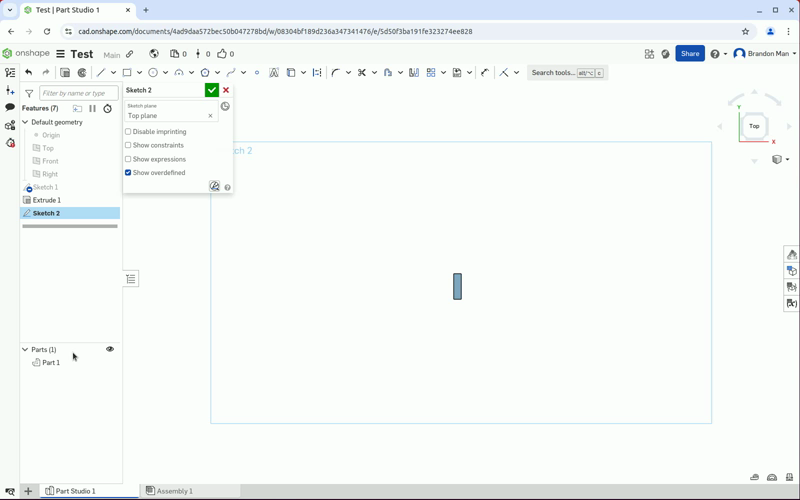
key(y)
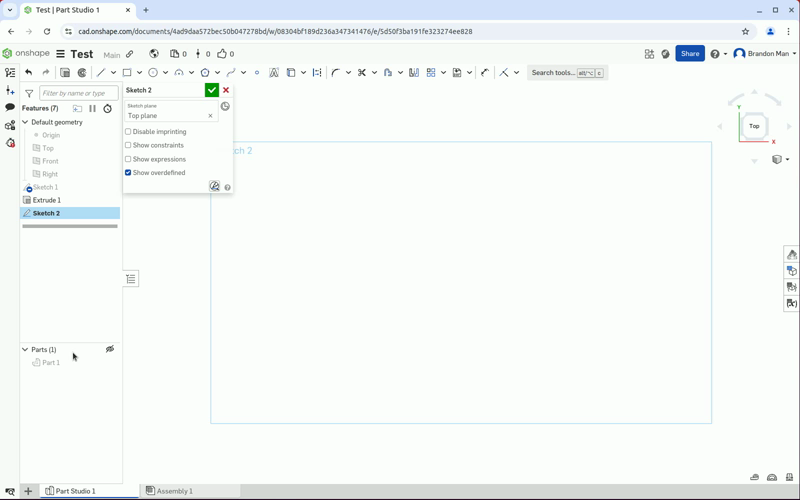
key(l)
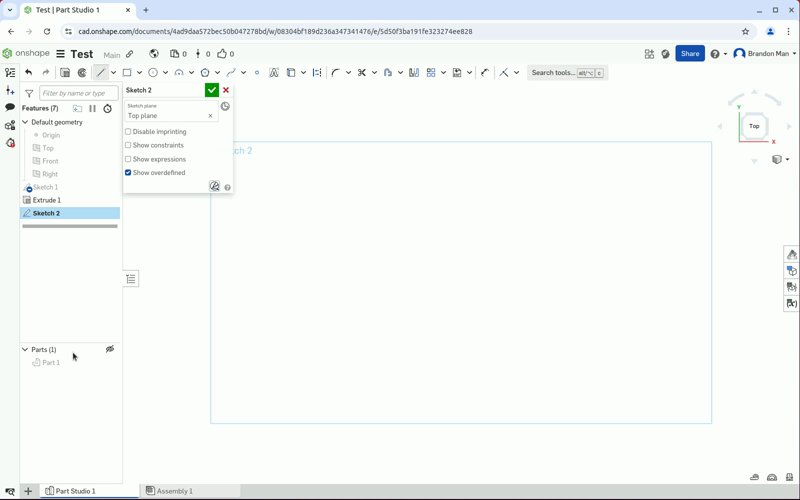
key_down(shift)
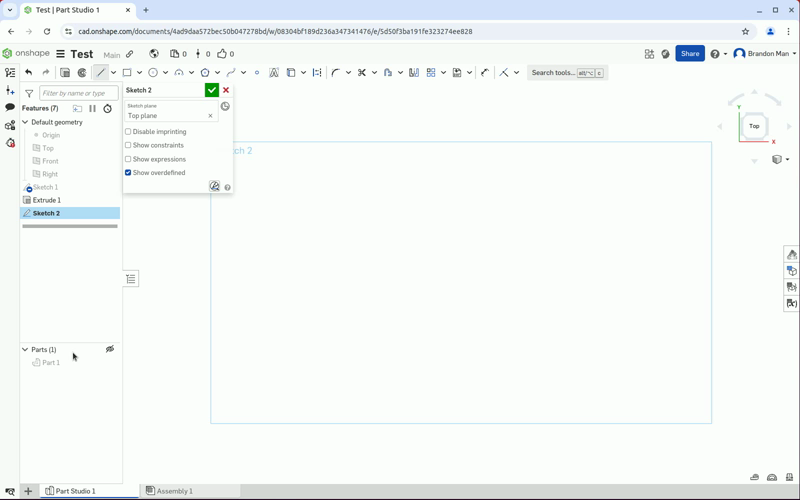
mouse_move(460, 282)
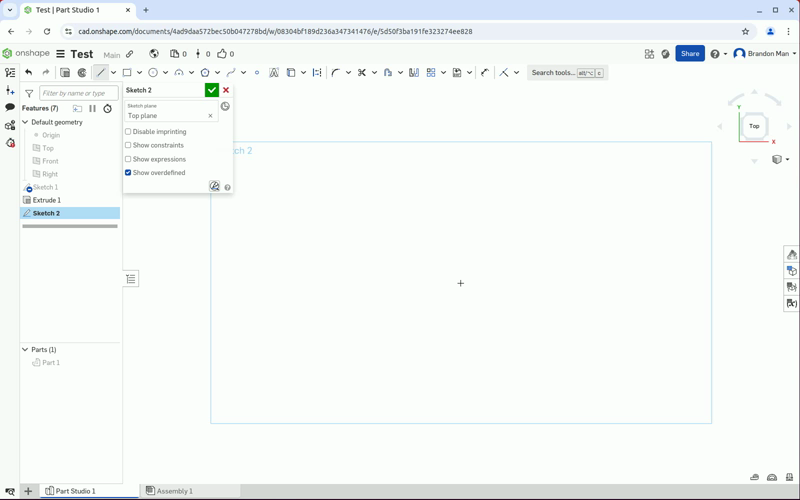
click(460, 282)
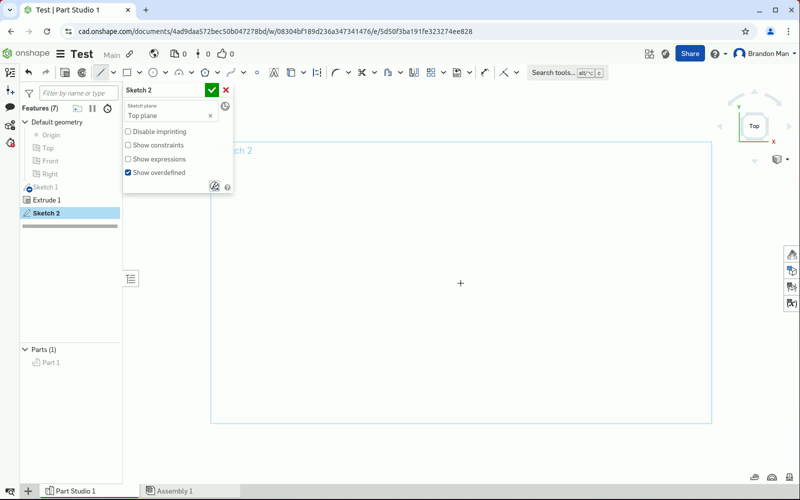
key_up(shift)
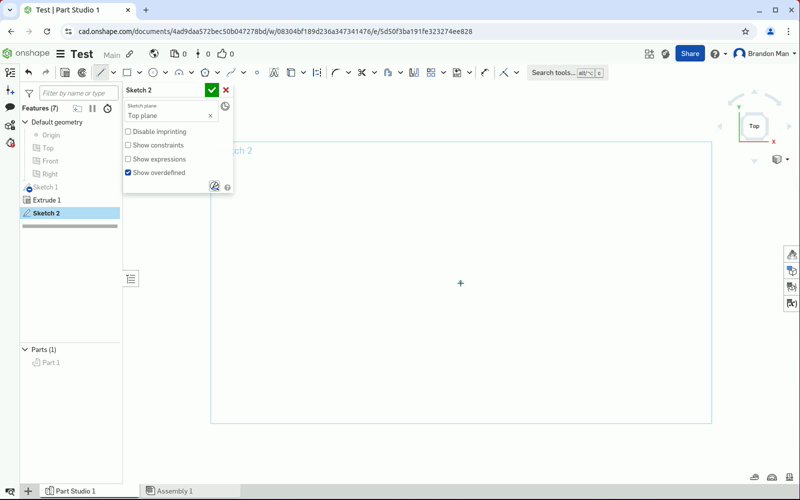
key_down(shift)
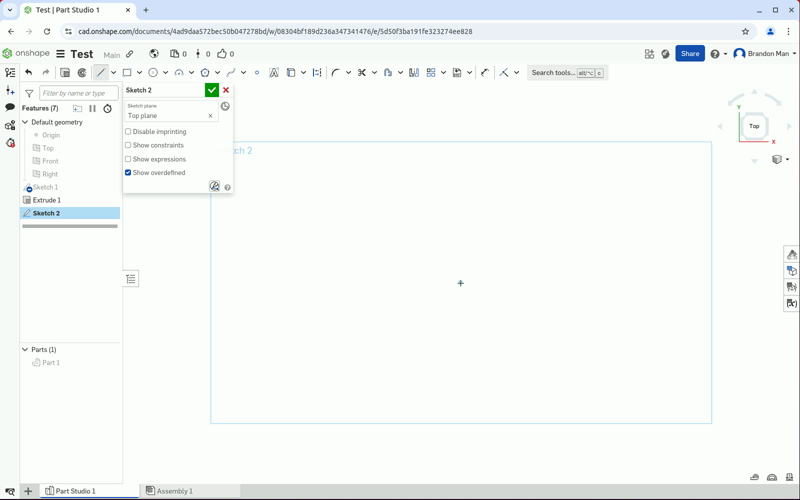
mouse_move(490, 282)
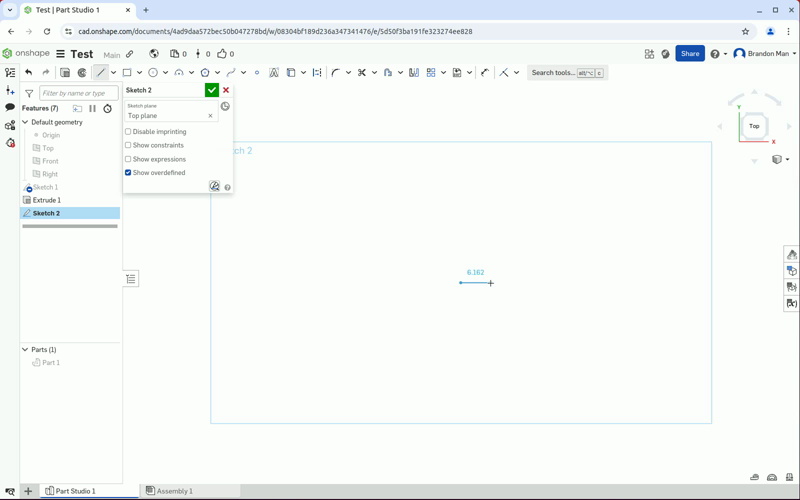
mouse_move(513, 282)
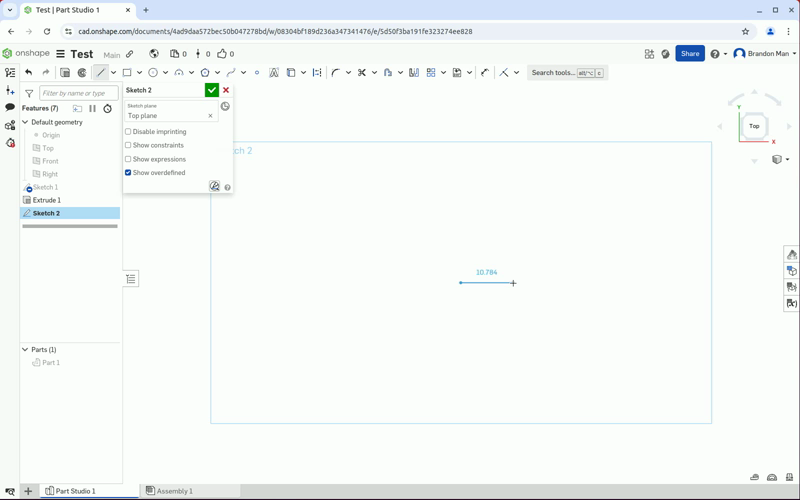
click(513, 282)
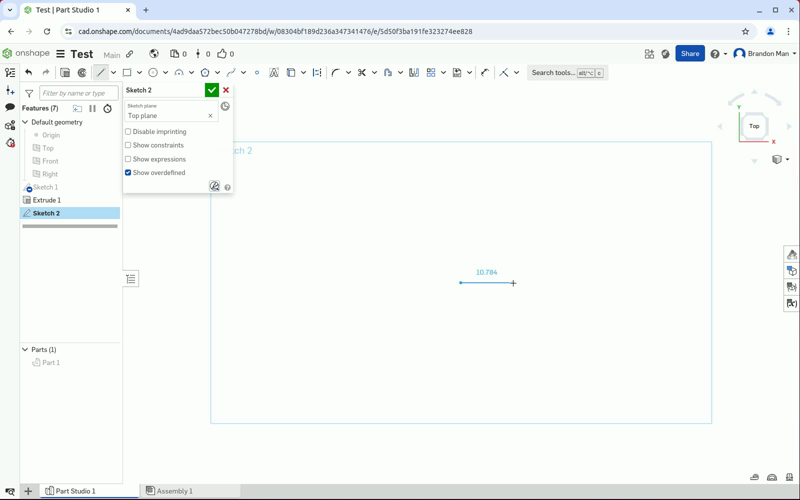
key_up(shift)
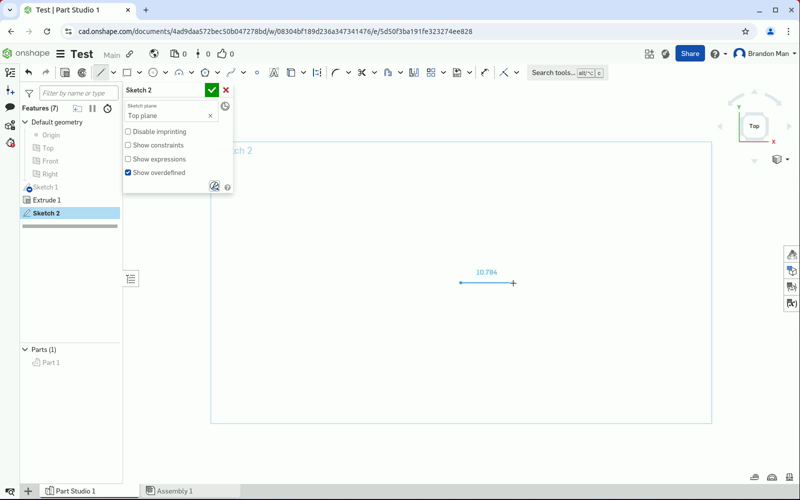
key_down(shift)
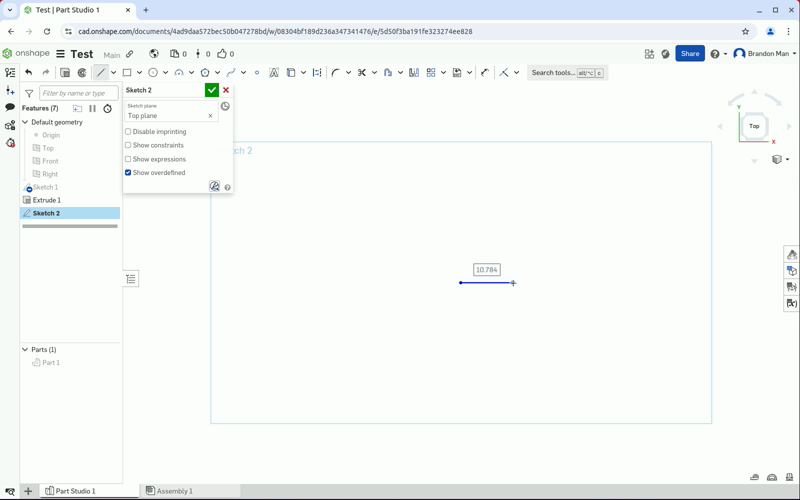
mouse_move(543, 282)
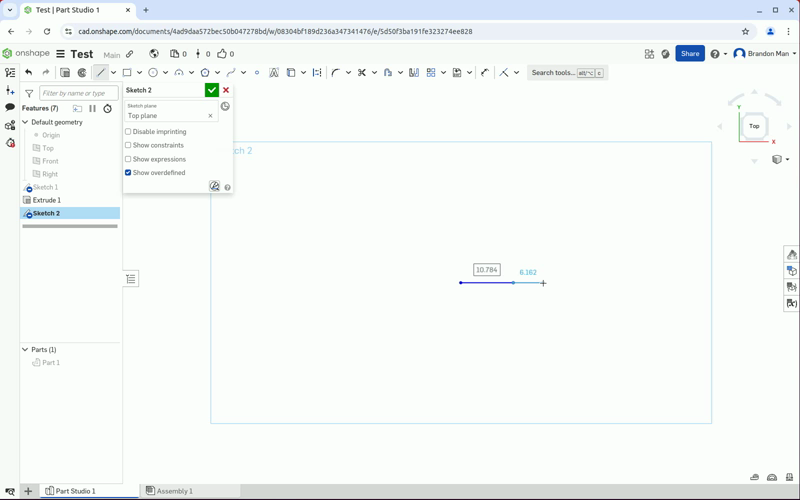
mouse_move(521, 282)
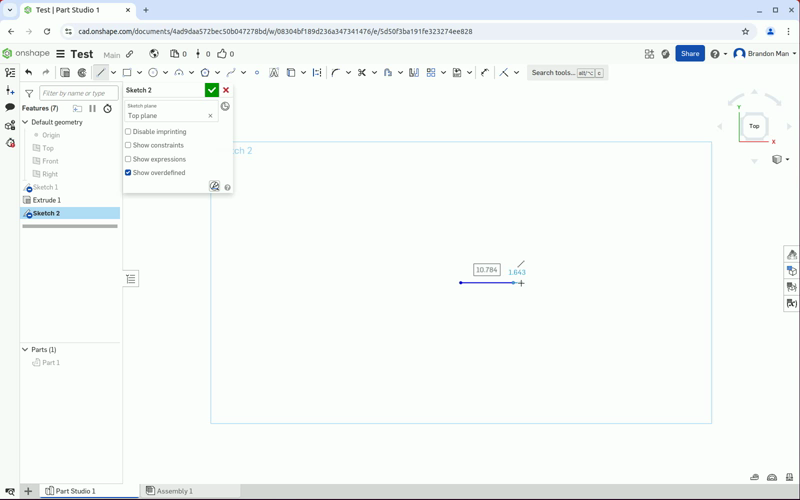
click(521, 282)
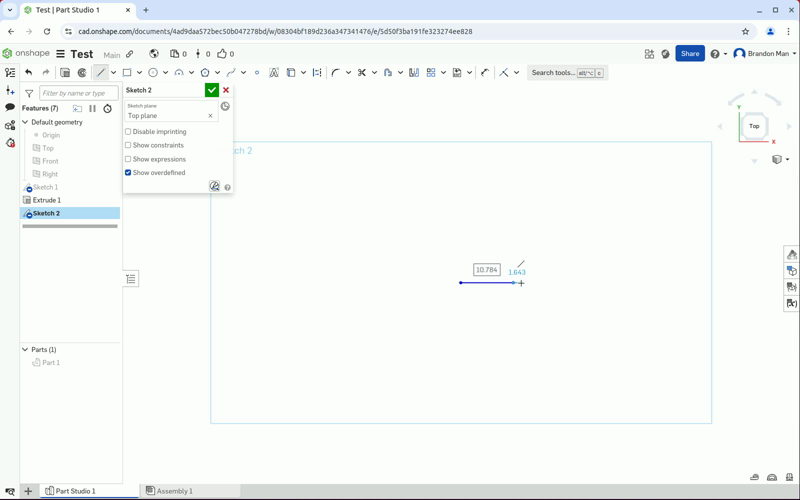
key_up(shift)
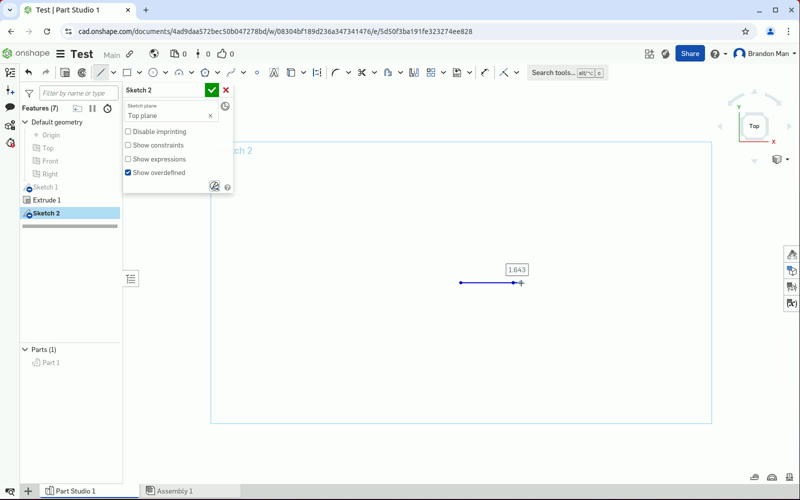
key_down(shift)
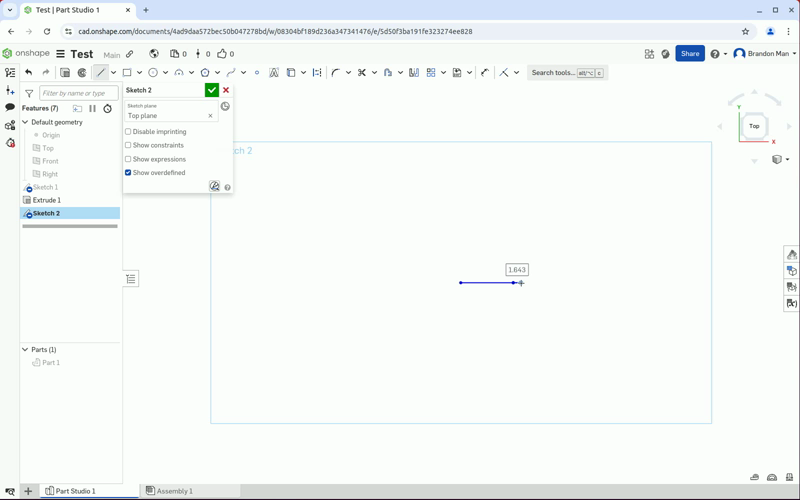
mouse_move(551, 282)
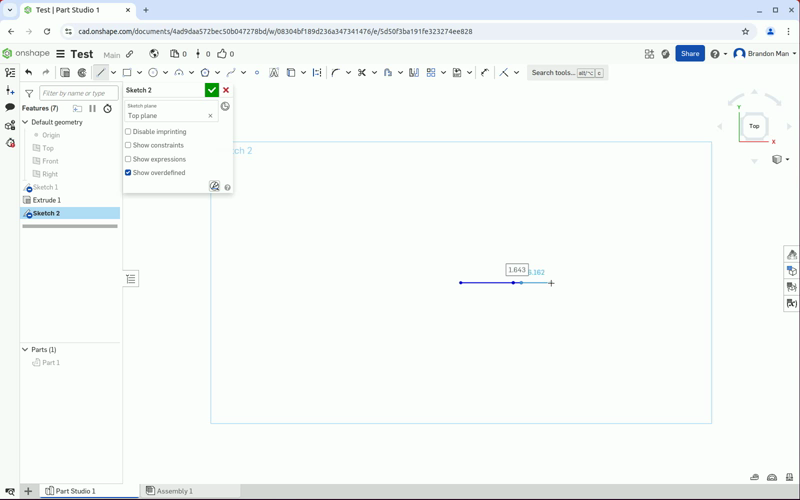
mouse_move(573, 282)
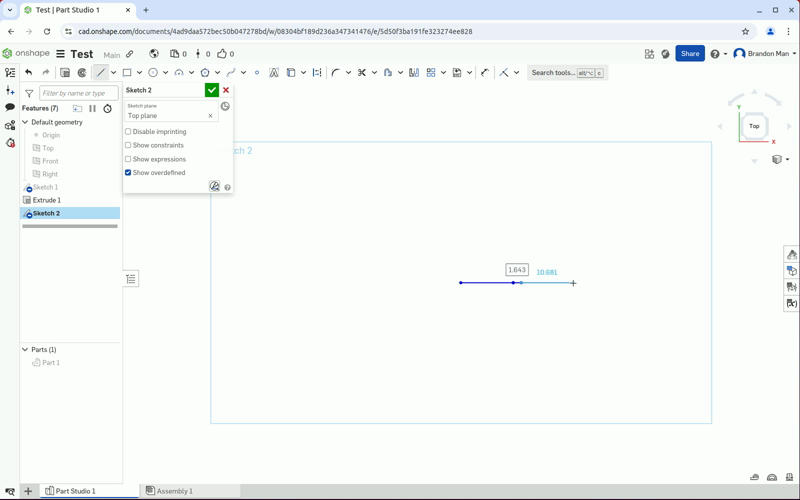
click(573, 282)
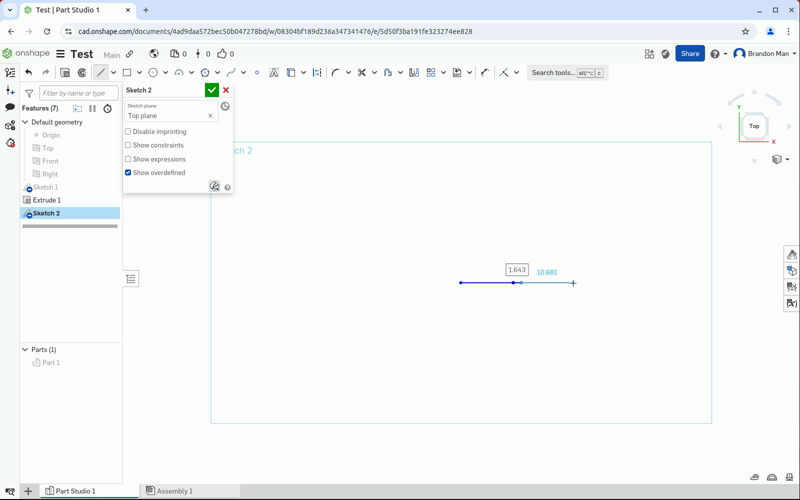
key_up(shift)
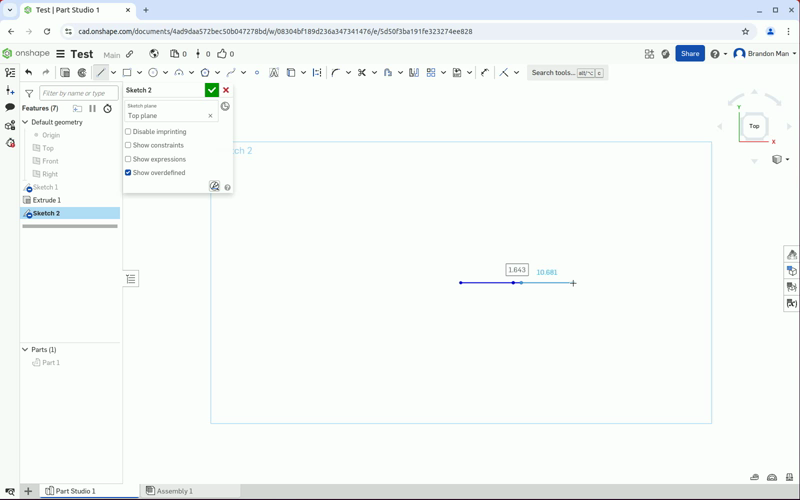
key_down(shift)
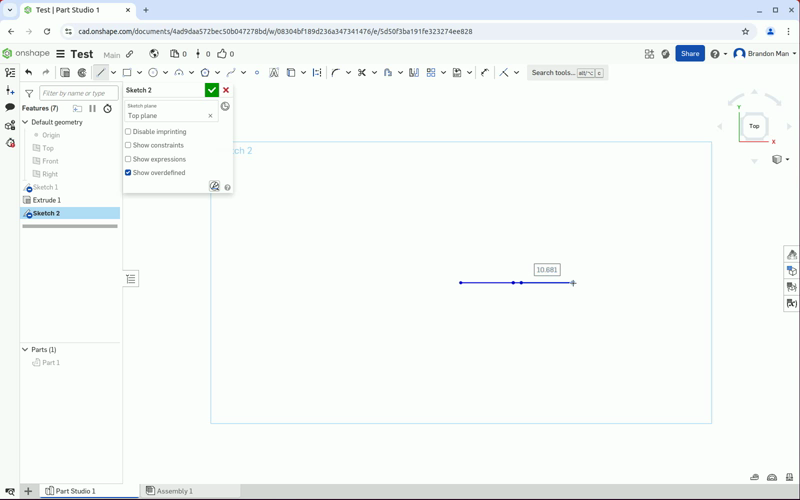
mouse_move(589, 282)
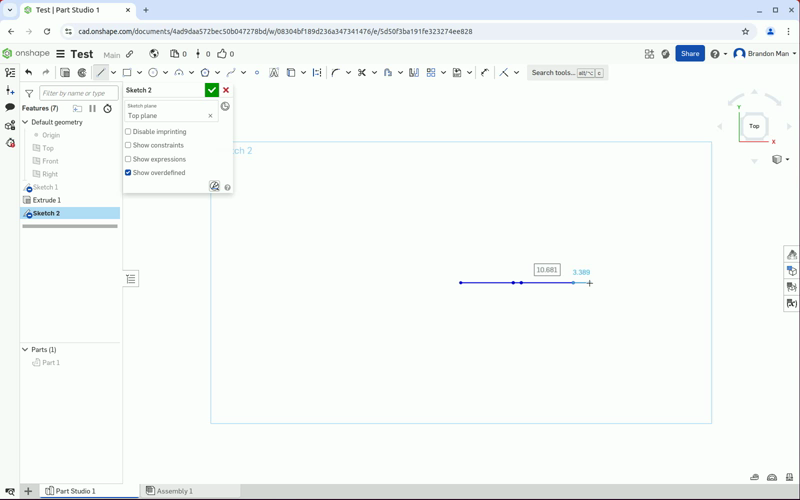
mouse_move(573, 275)
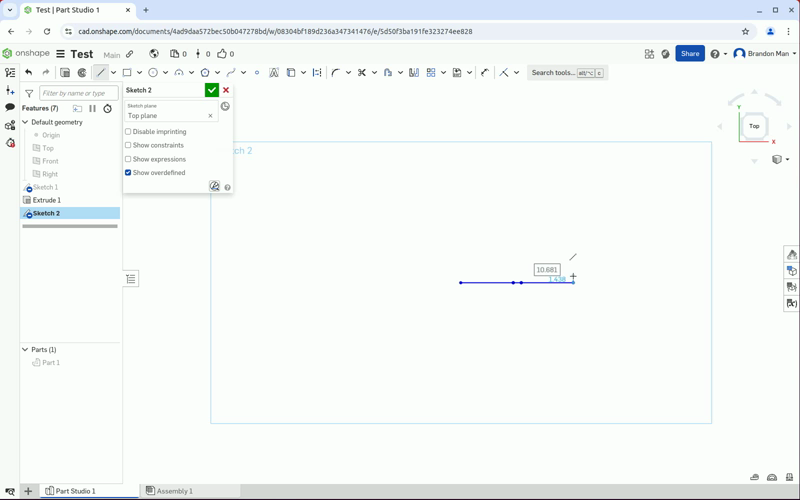
scroll(6)
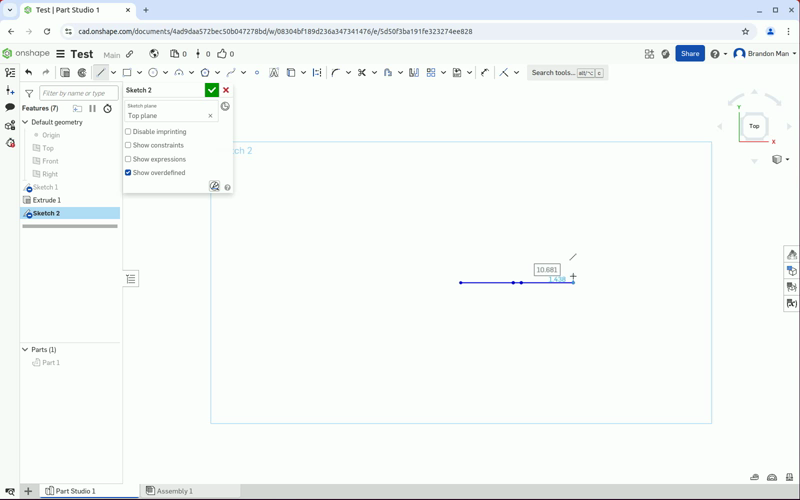
scroll(6)
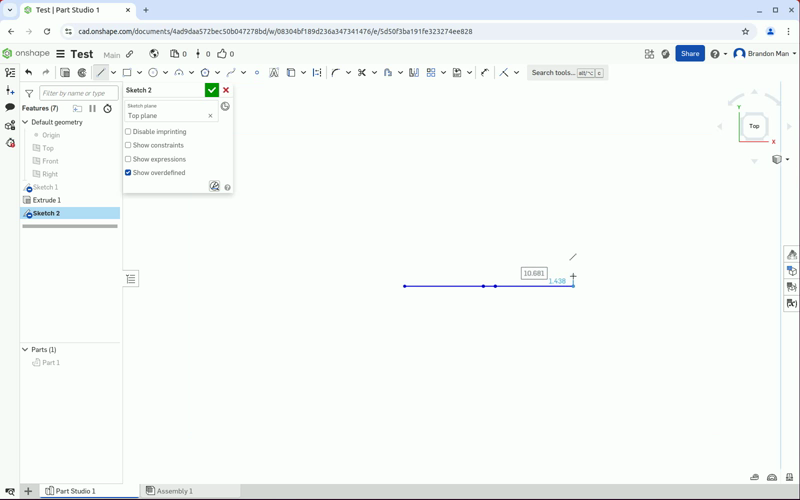
scroll(6)
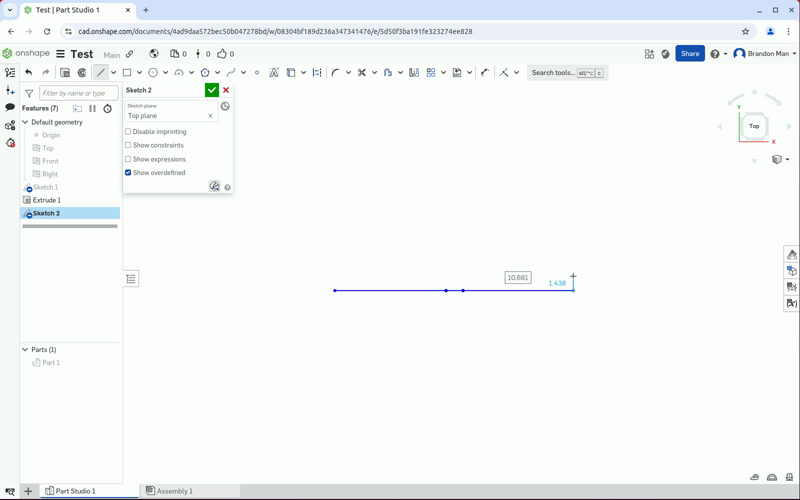
scroll(6)
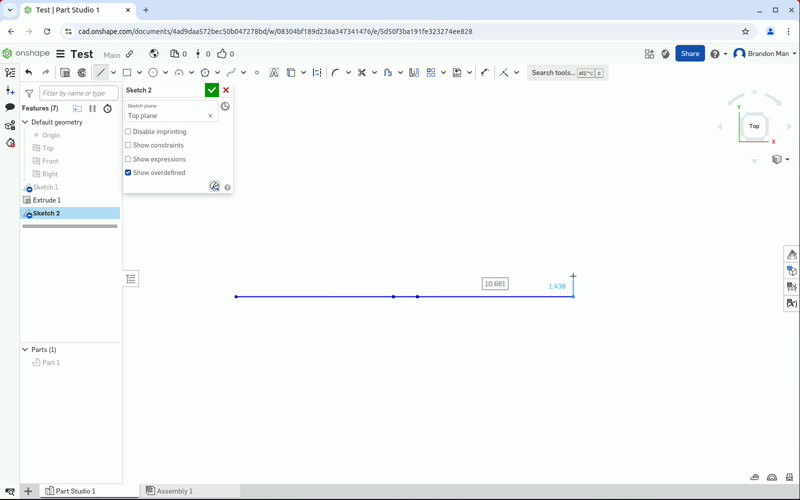
scroll(6)
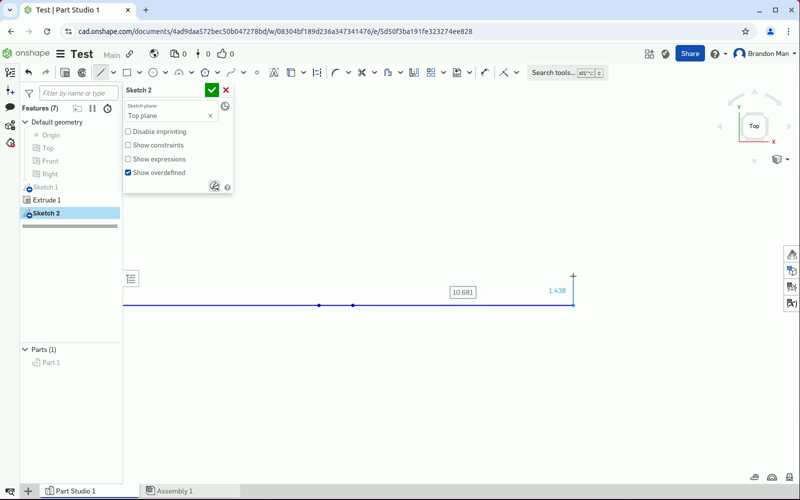
scroll(6)
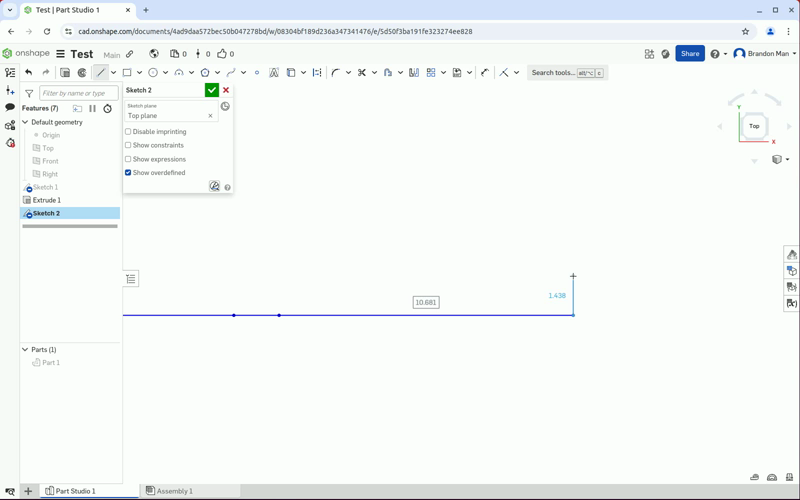
scroll(6)
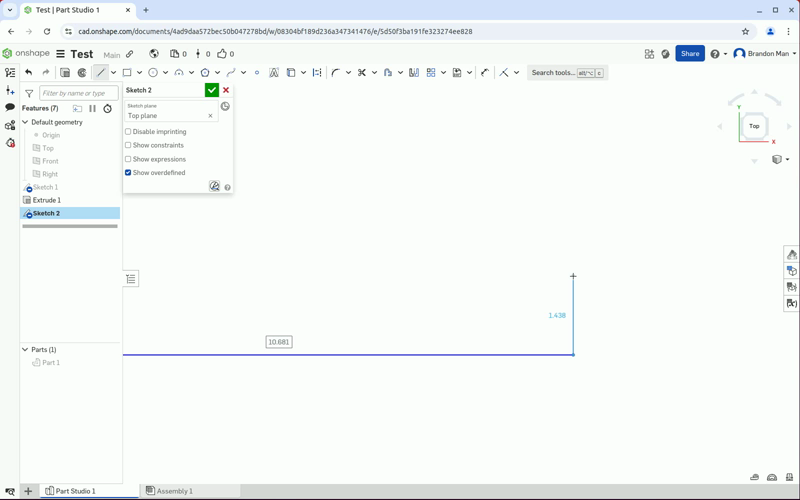
click(573, 275)
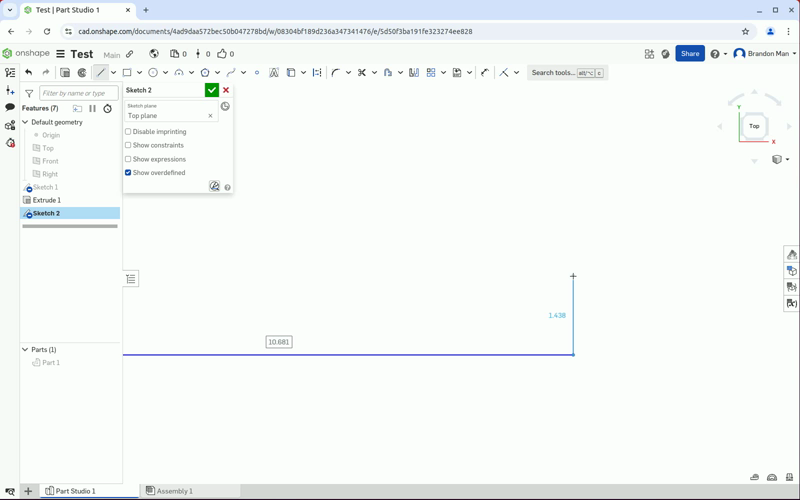
scroll(-6)
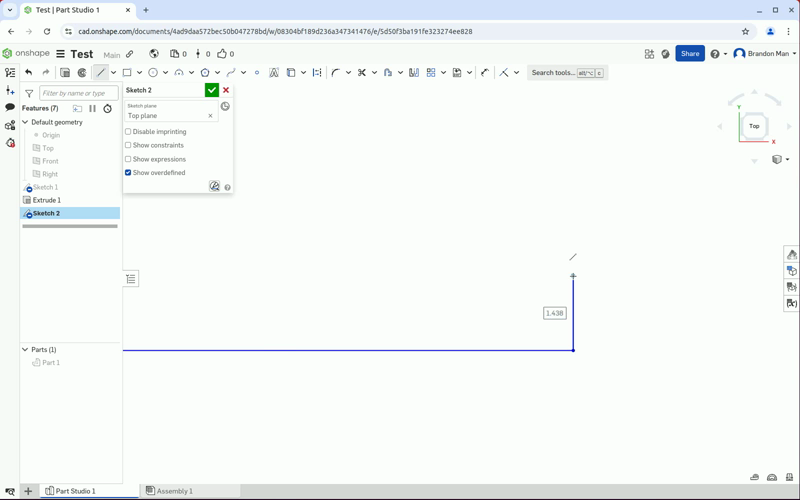
scroll(-6)
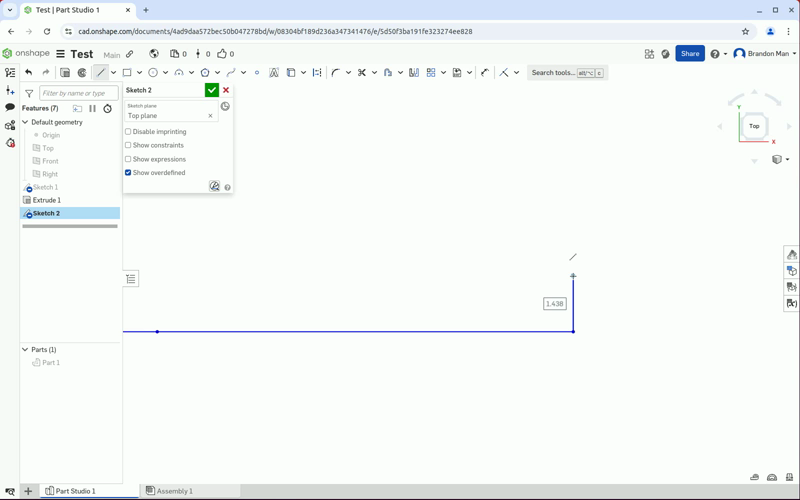
scroll(-6)
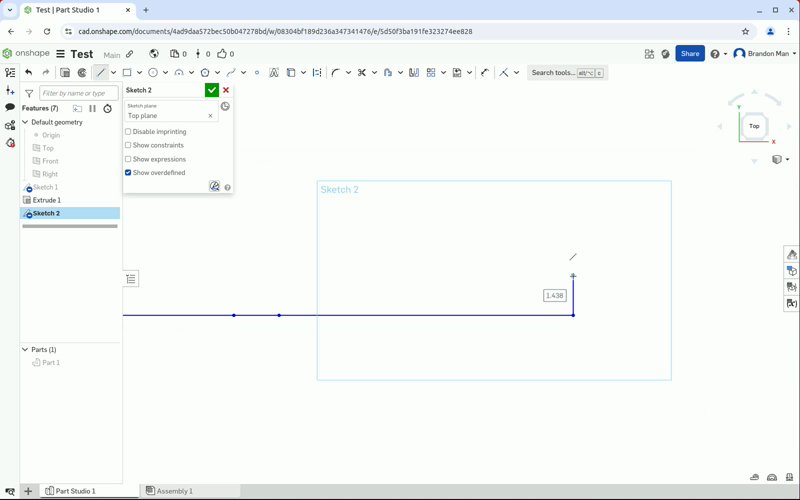
scroll(-6)
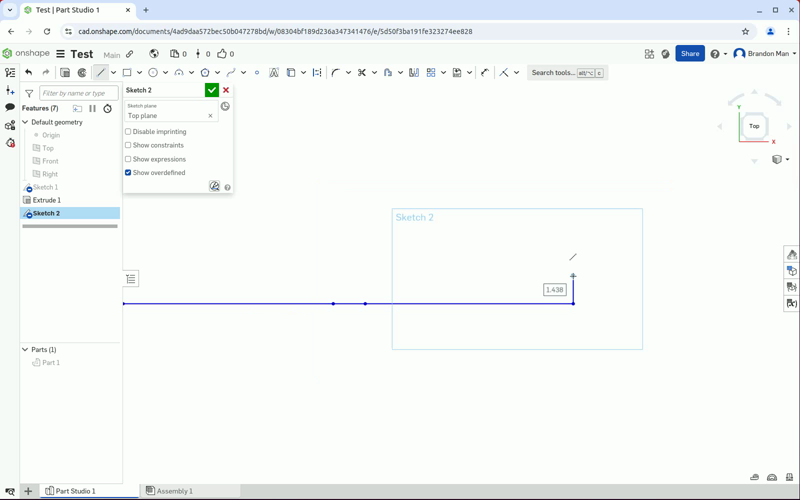
scroll(-6)
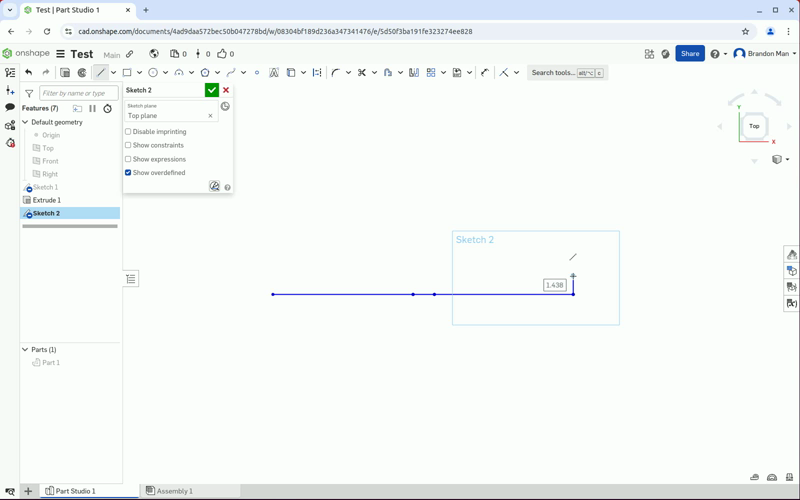
scroll(-6)
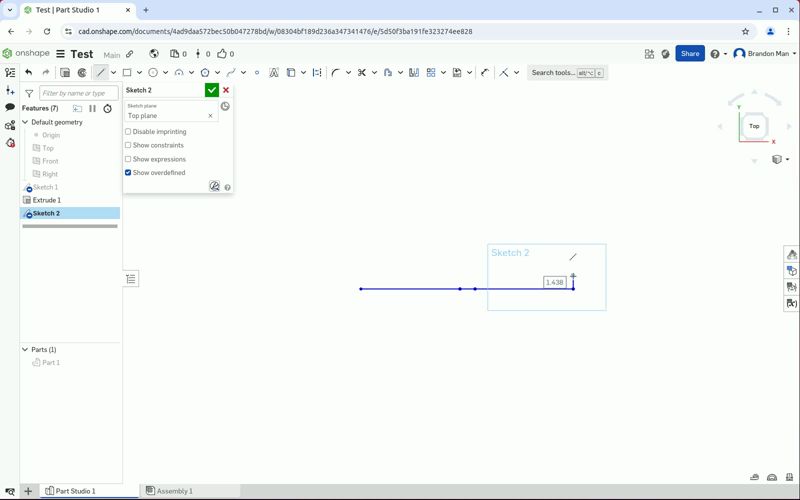
scroll(-6)
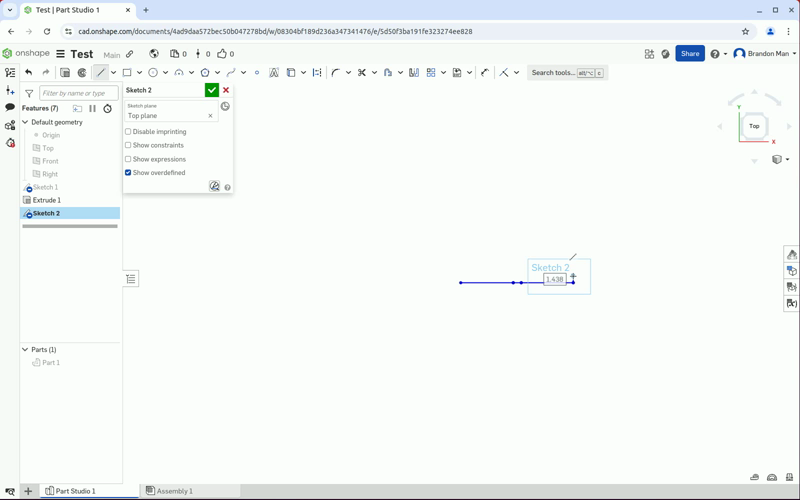
key_up(shift)
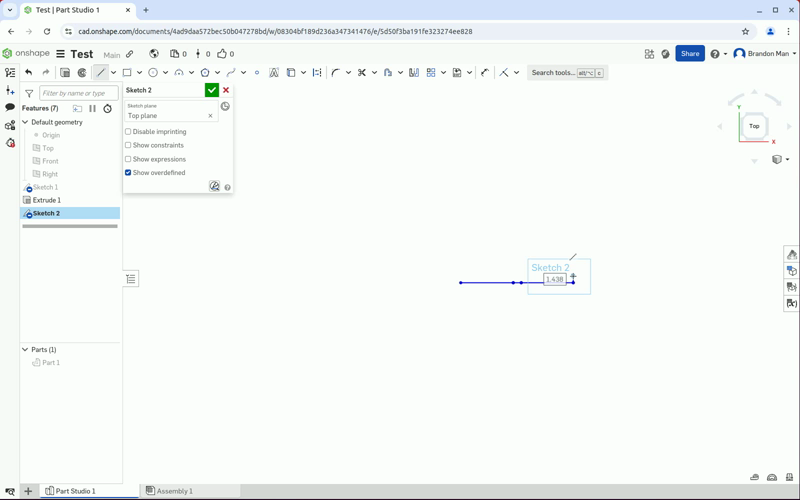
key_down(shift)
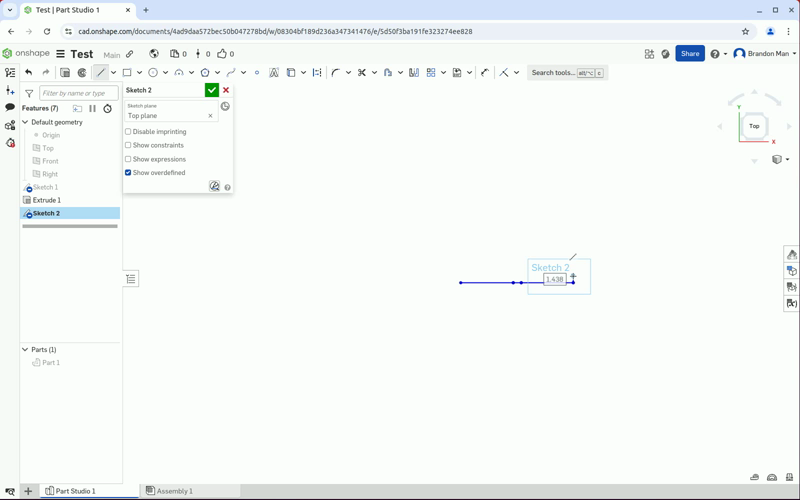
mouse_move(460, 275)
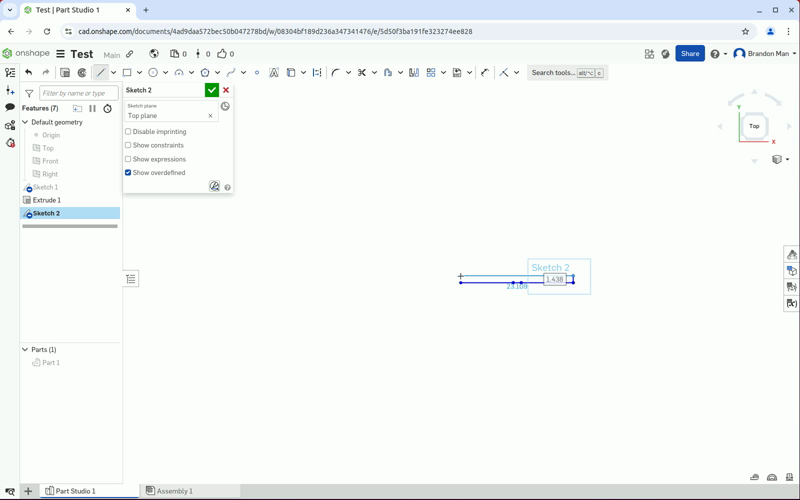
click(460, 275)
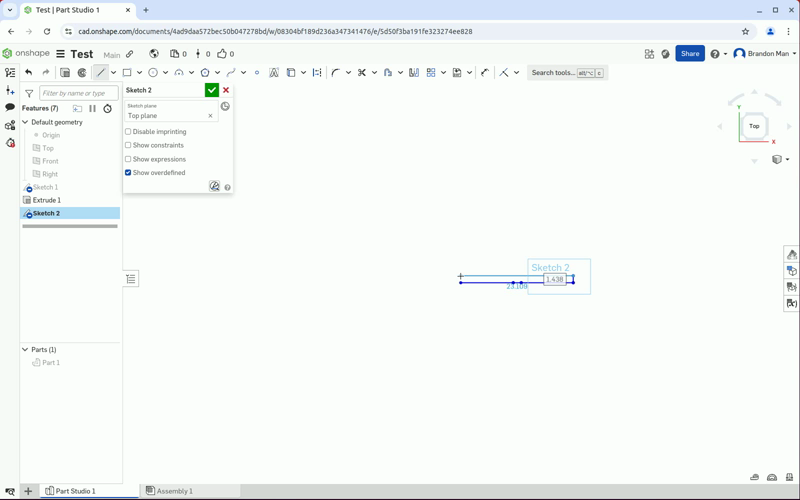
key_up(shift)
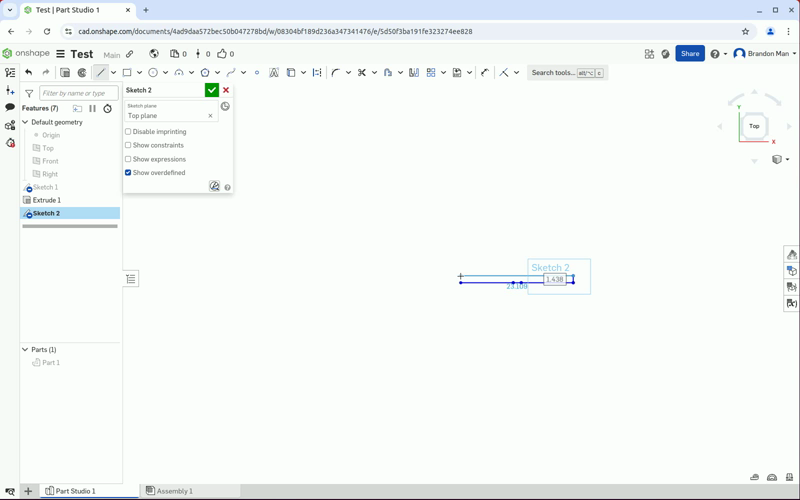
mouse_move(490, 275)
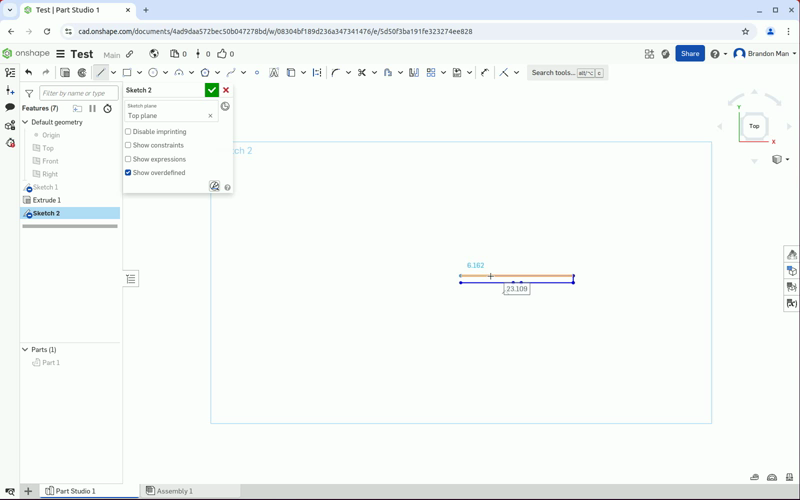
key_down(shift)
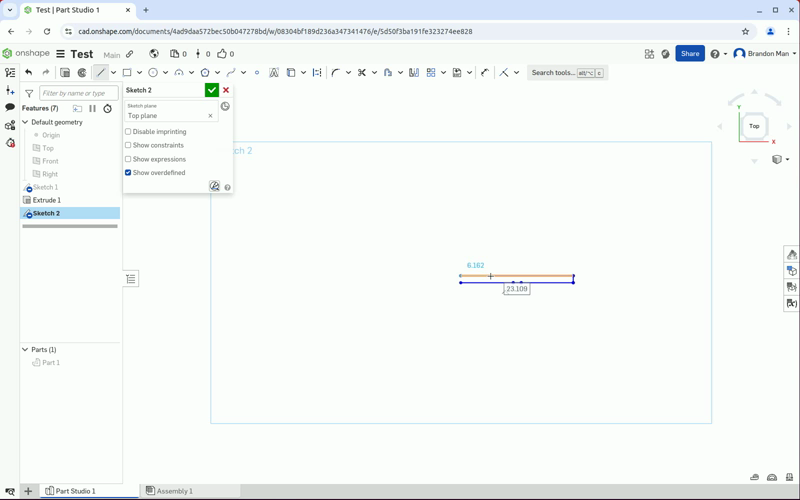
mouse_move(460, 282)
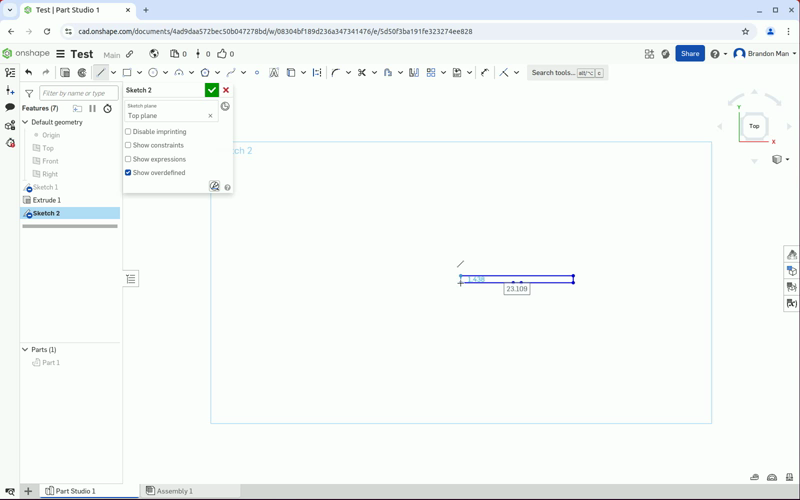
scroll(6)
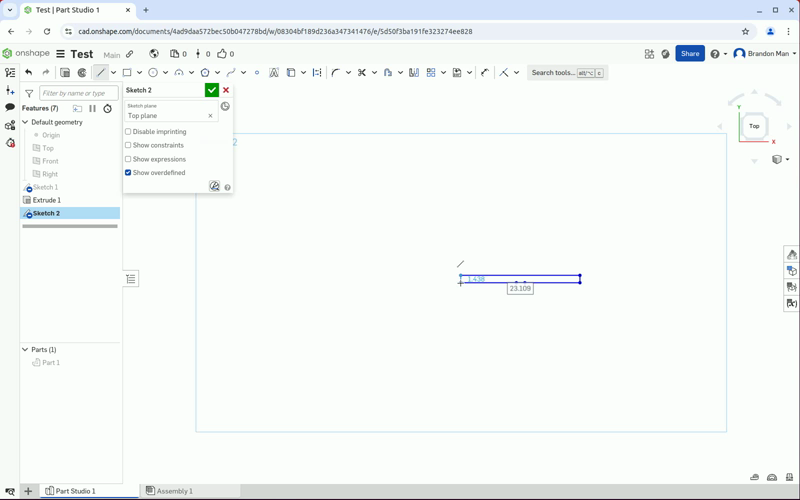
scroll(6)
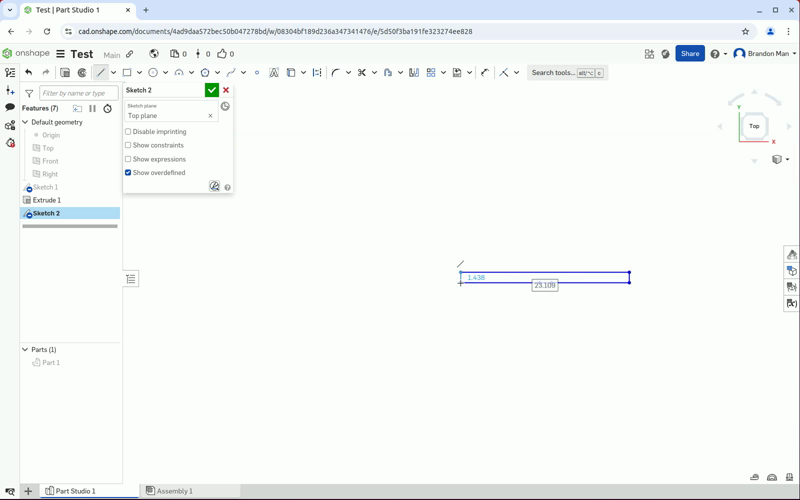
scroll(6)
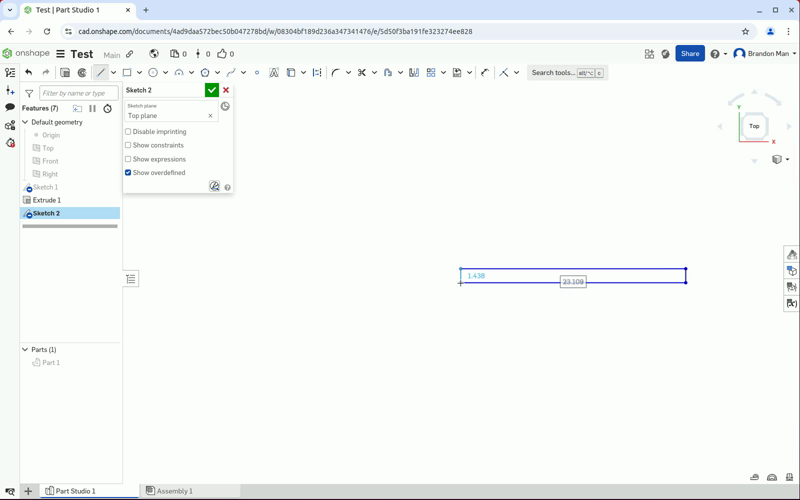
scroll(6)
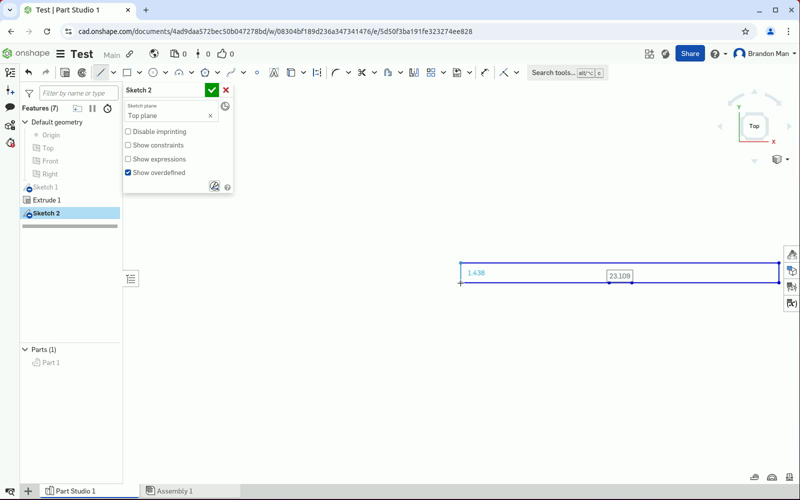
scroll(6)
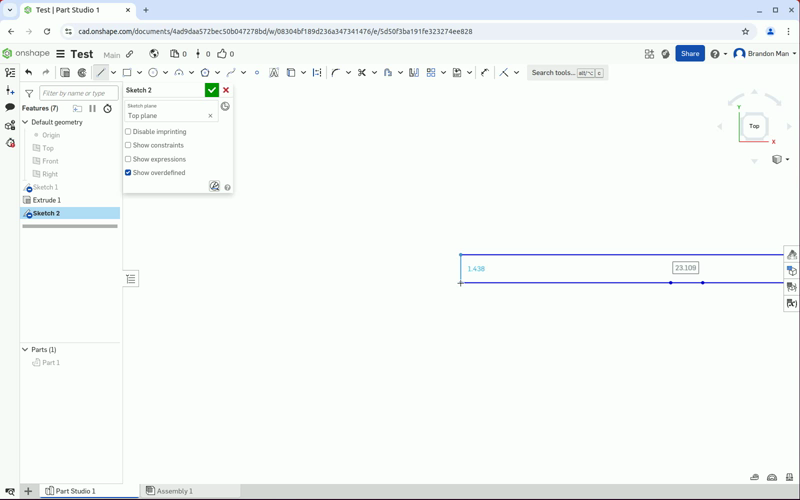
scroll(6)
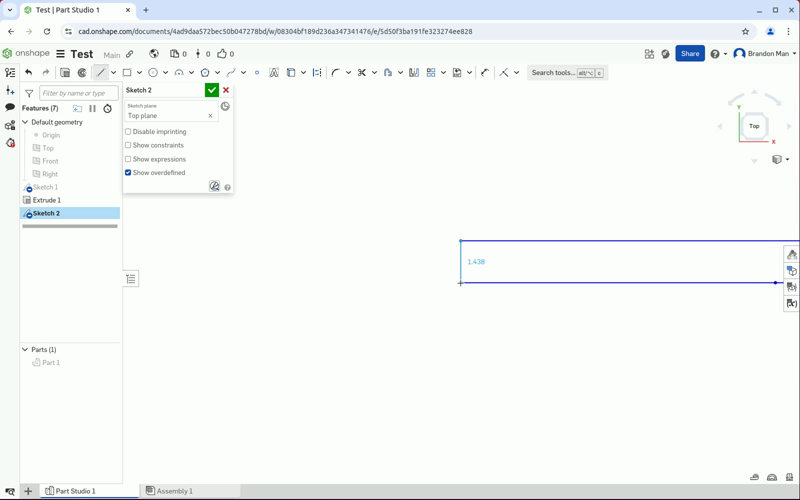
scroll(6)
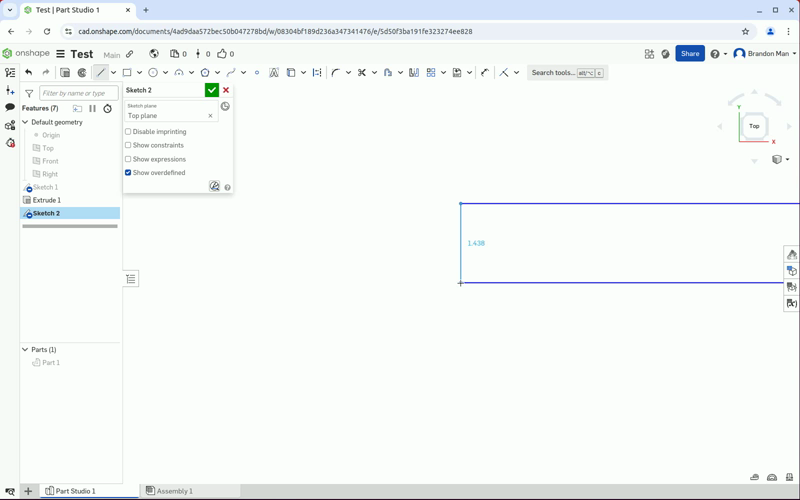
key_up(shift)
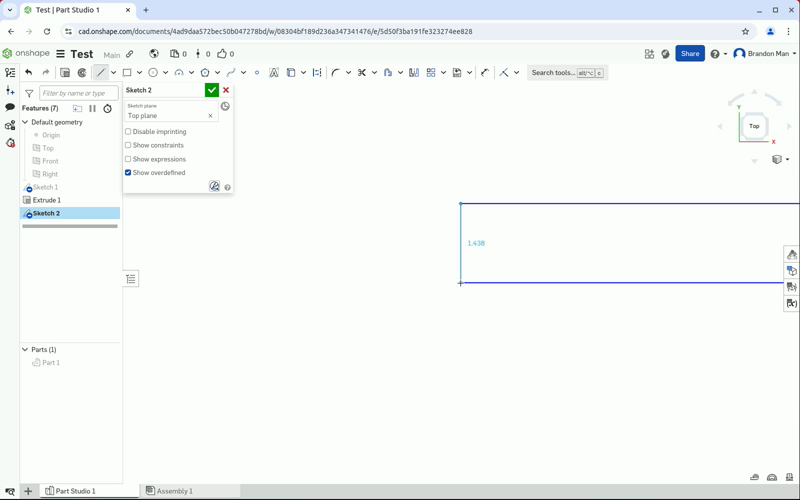
click(460, 282)
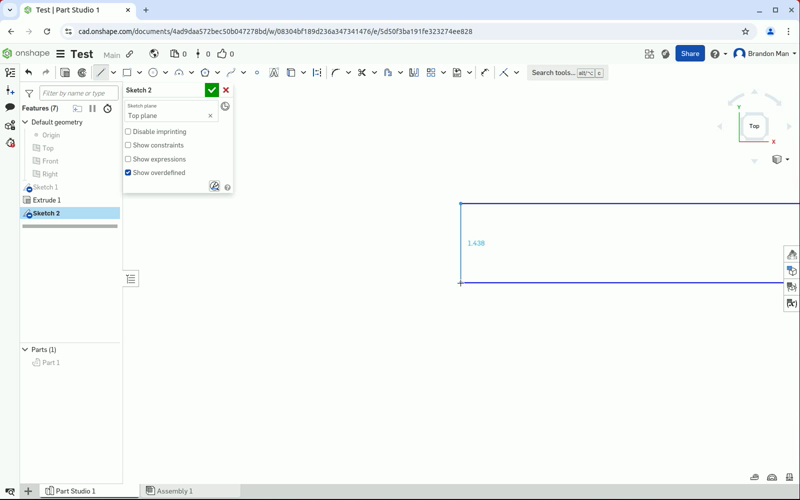
scroll(-6)
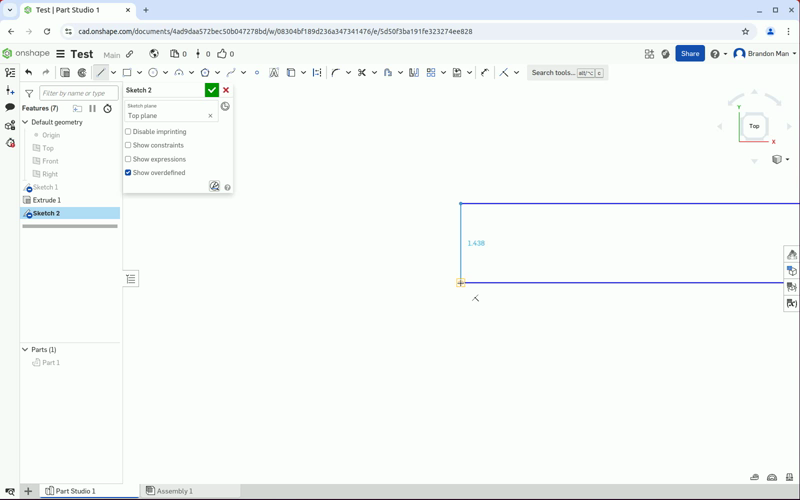
scroll(-6)
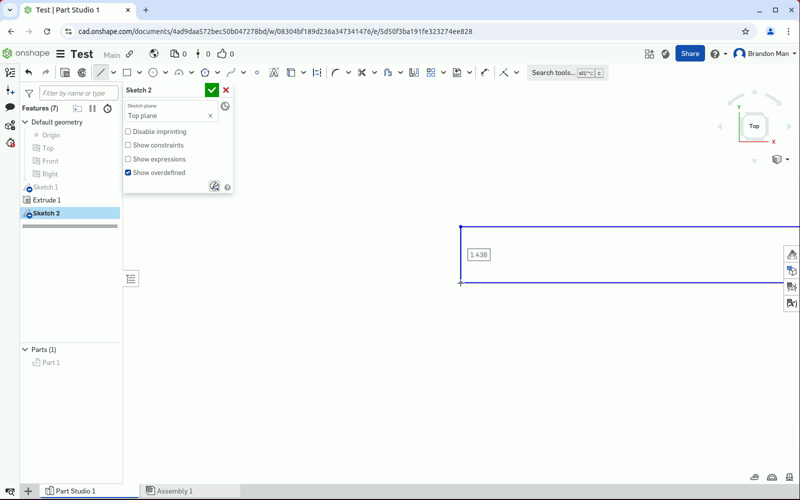
scroll(-6)
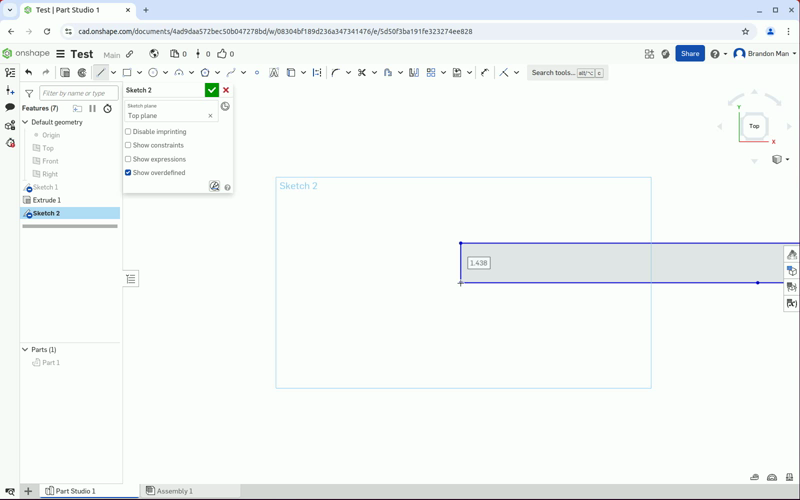
scroll(-6)
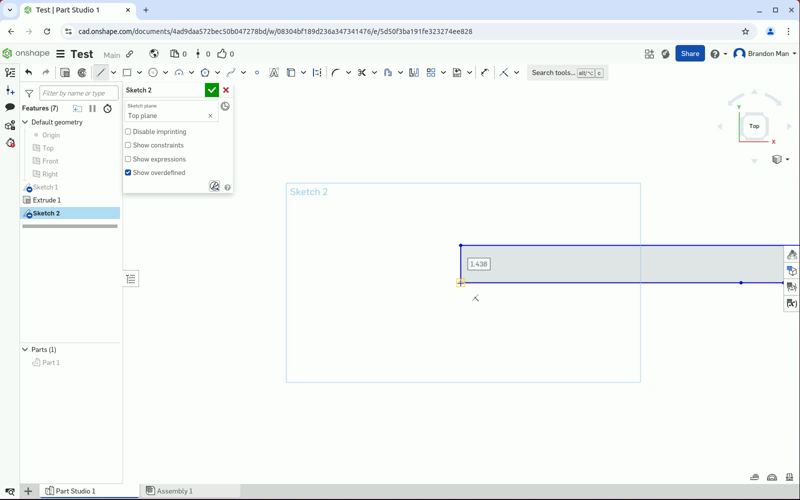
scroll(-6)
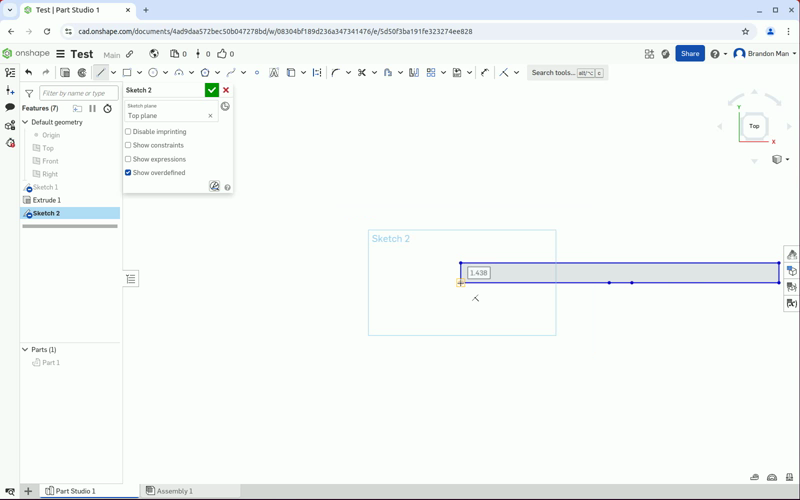
scroll(-6)
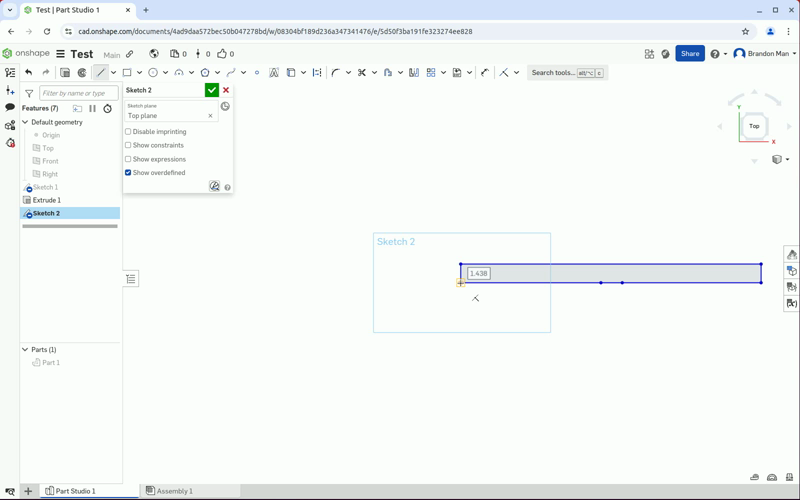
scroll(-6)
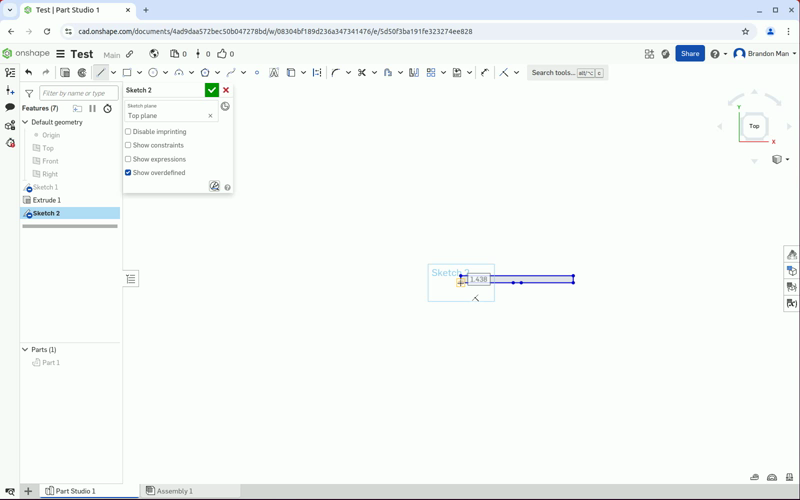
key(esc)
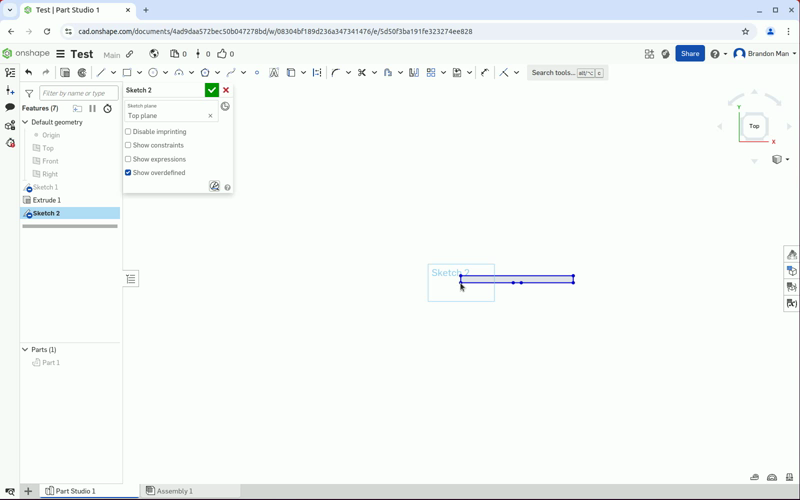
mouse_move(517, 276)
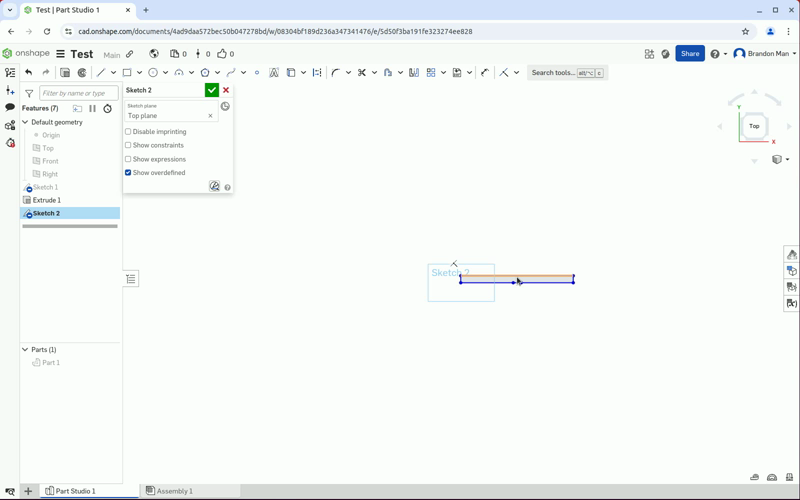
scroll(6)
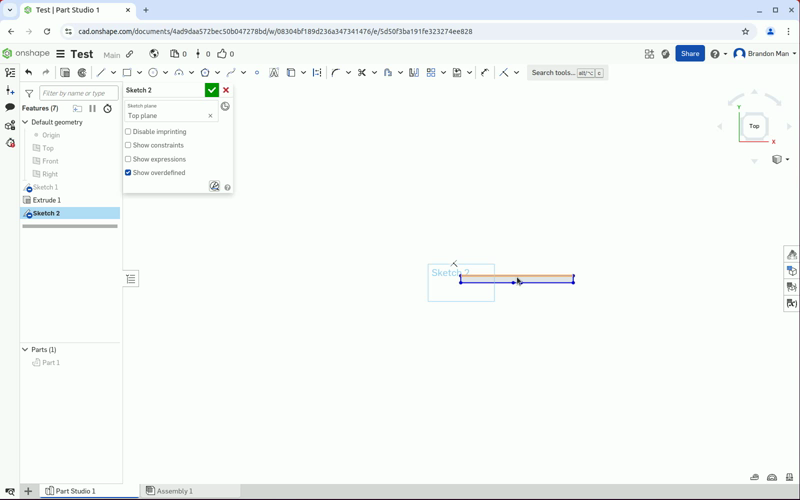
scroll(6)
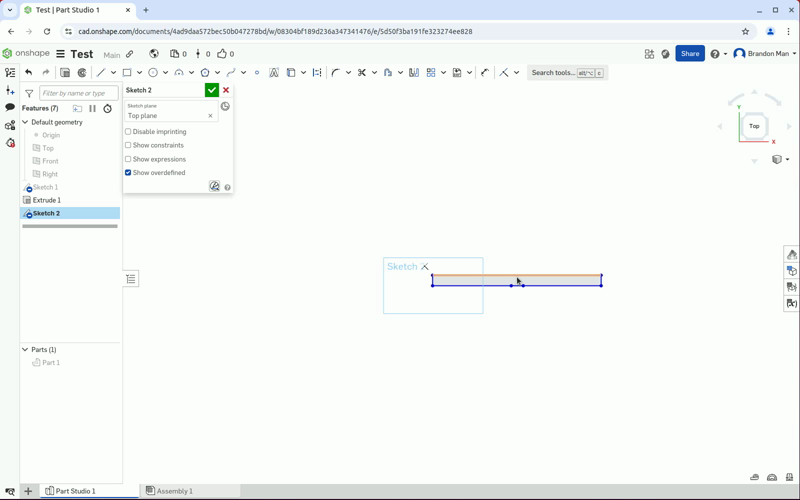
scroll(6)
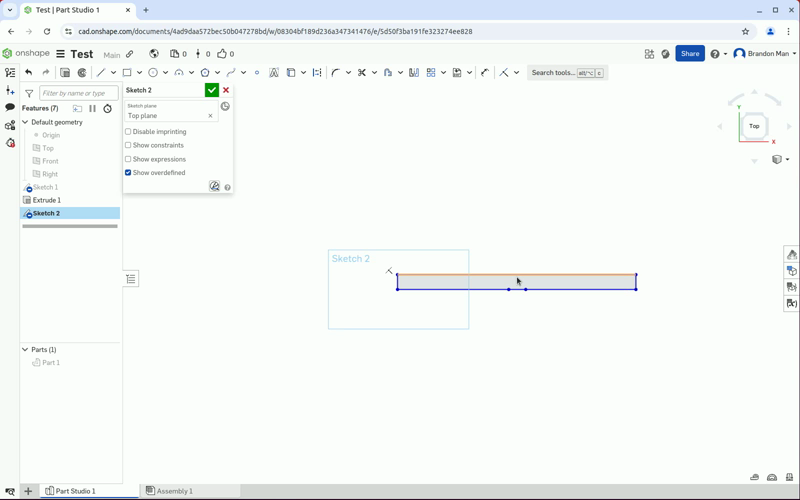
scroll(6)
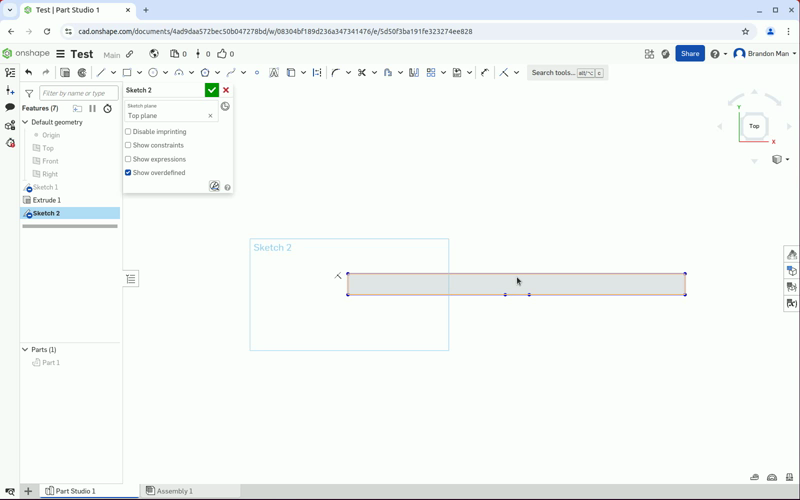
scroll(6)
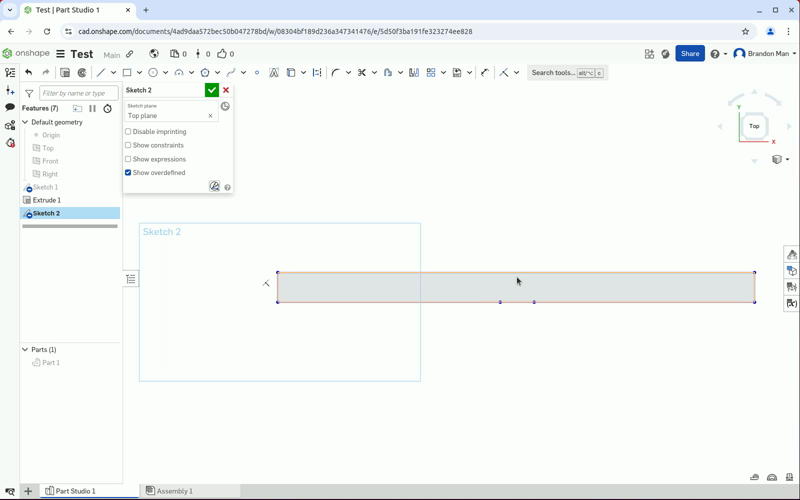
scroll(6)
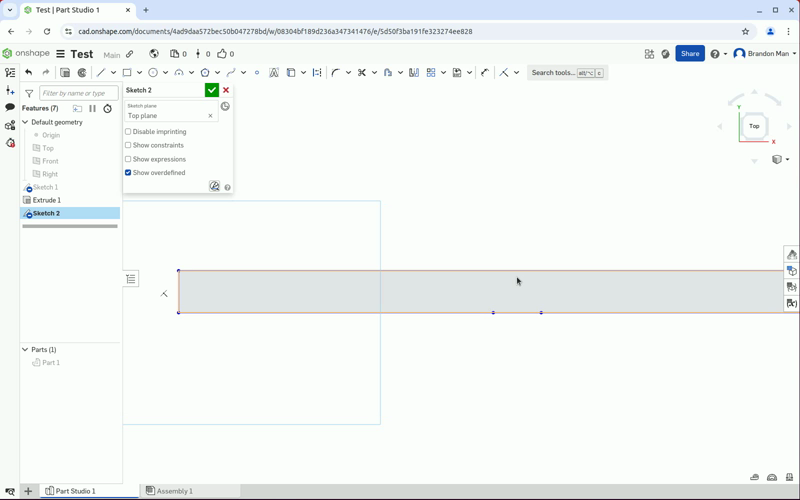
scroll(6)
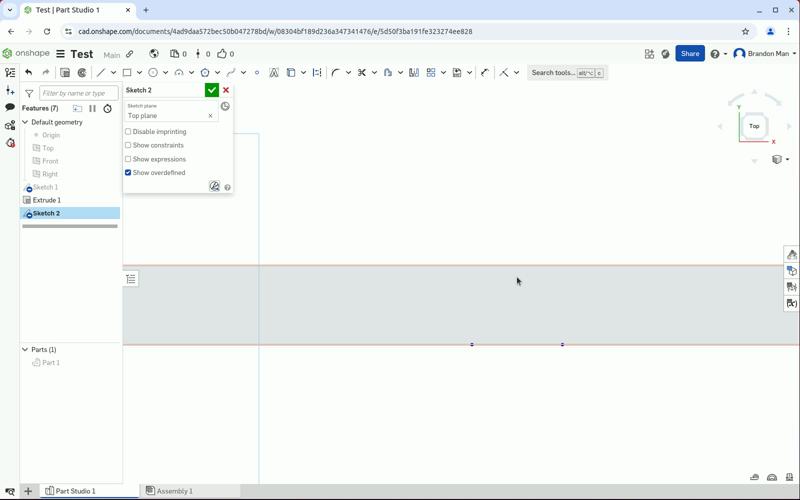
click(517, 276)
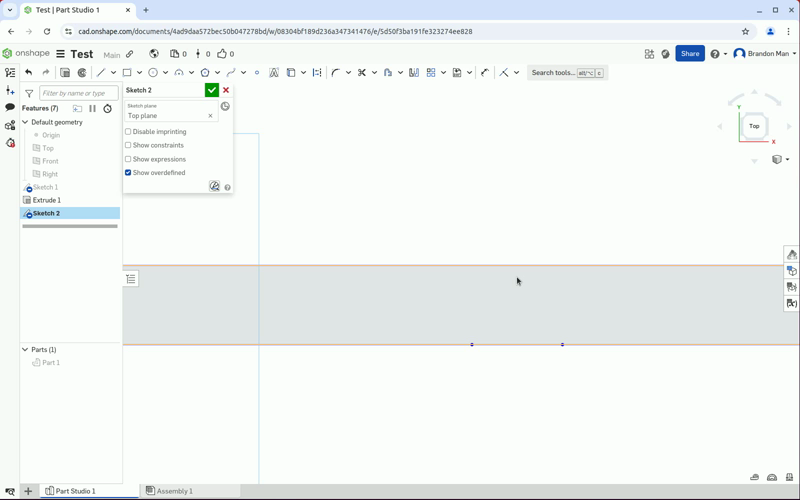
scroll(-6)
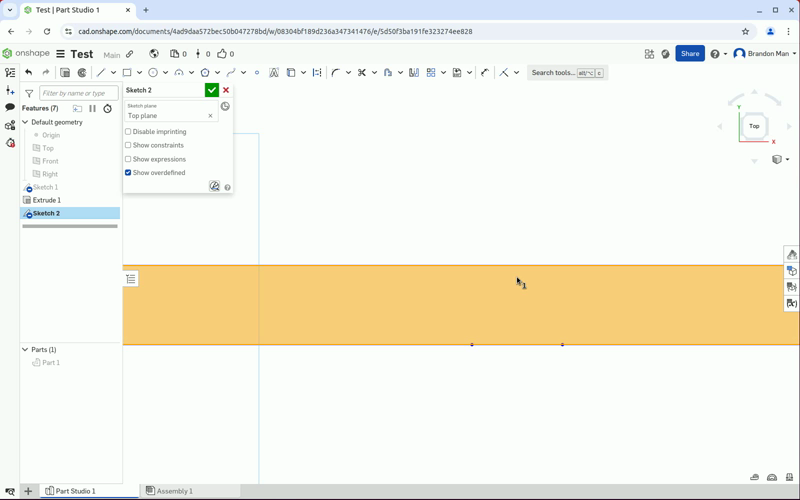
scroll(-6)
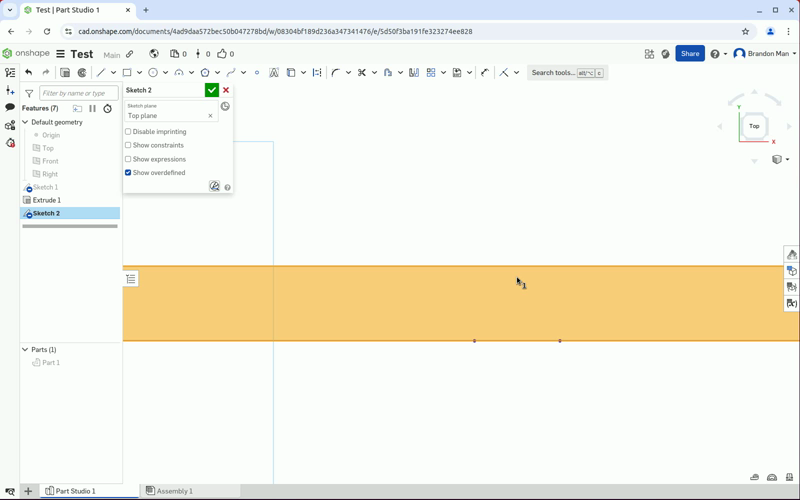
scroll(-6)
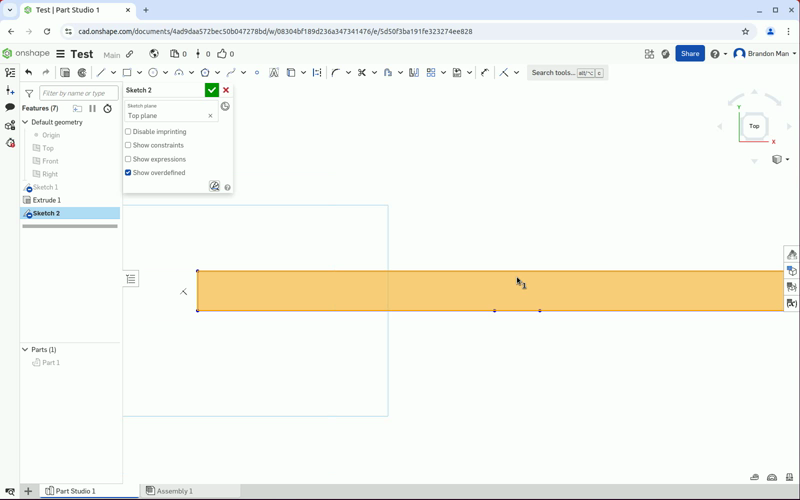
scroll(-6)
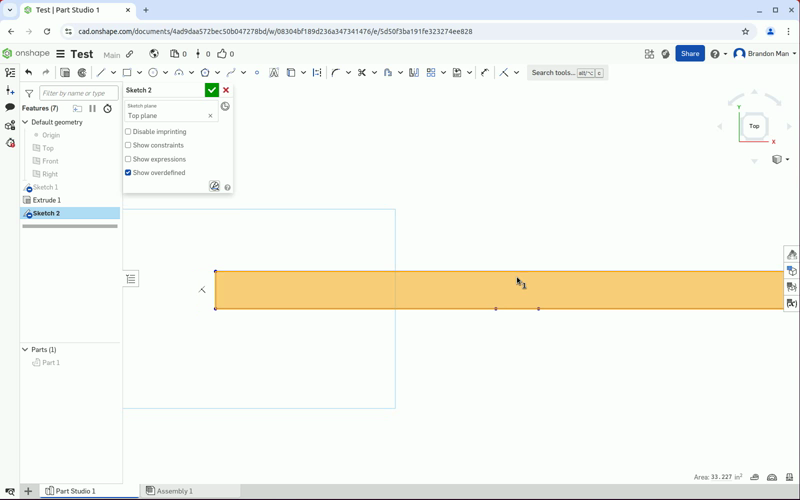
scroll(-6)
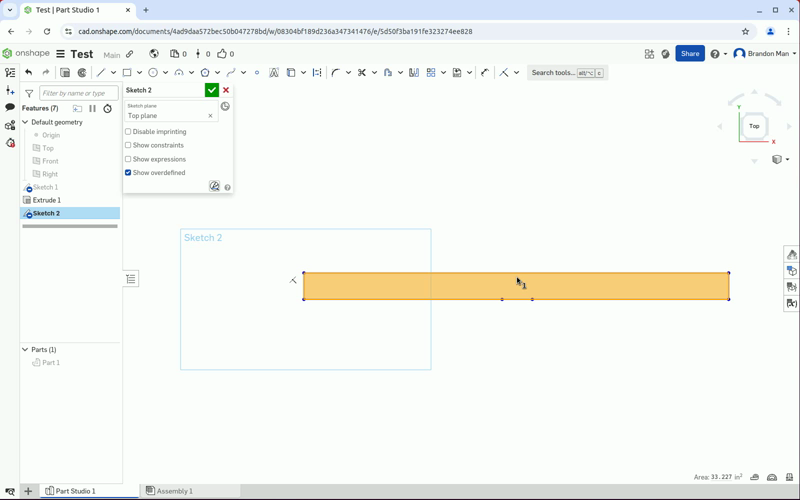
scroll(-6)
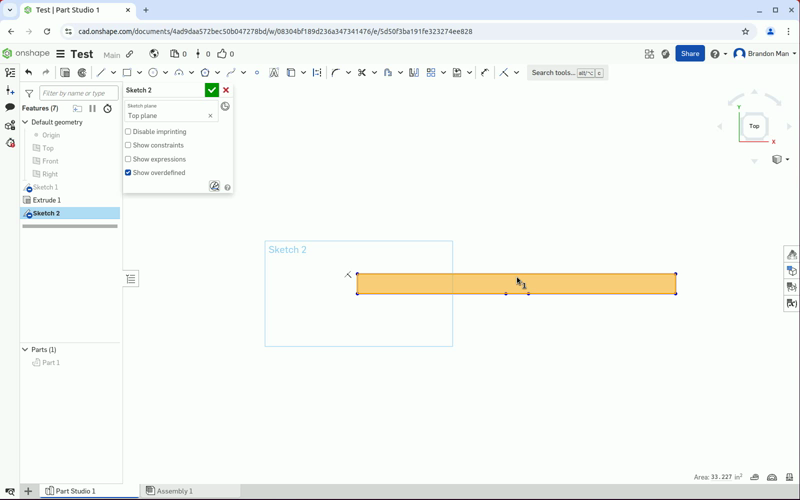
scroll(-6)
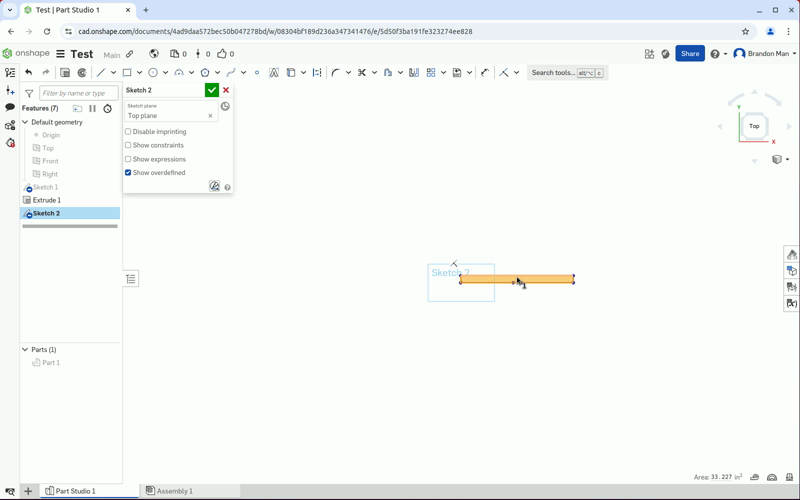
mouse_move(73, 352)
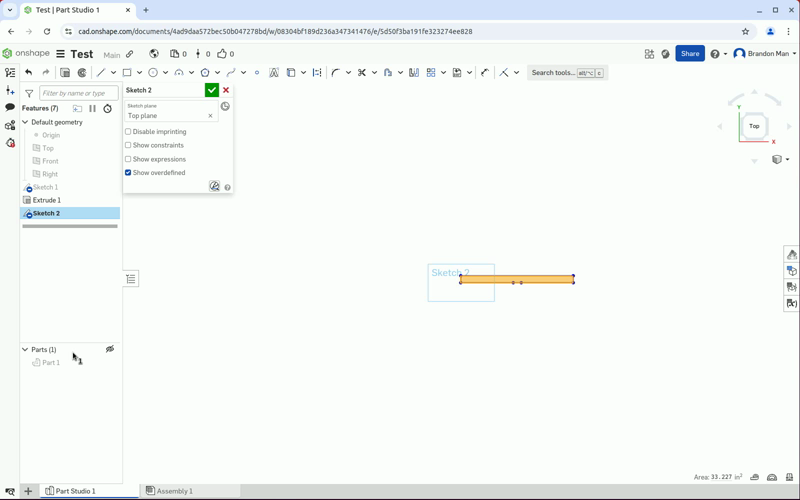
key(shift+y)
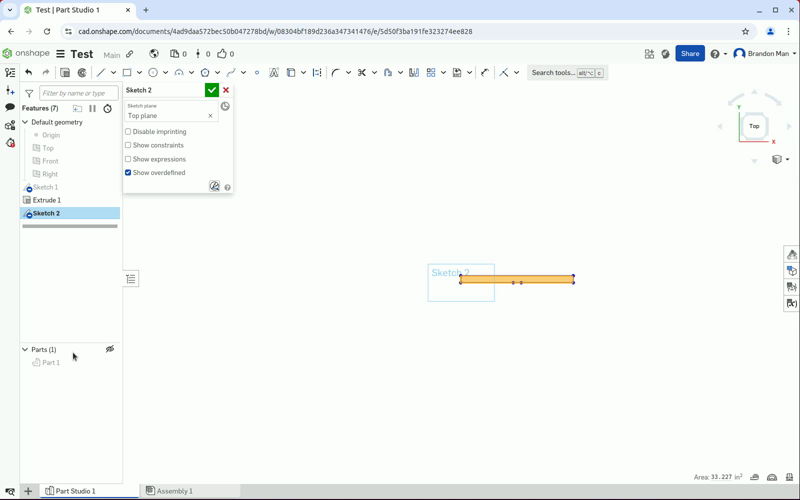
key(shift+e)
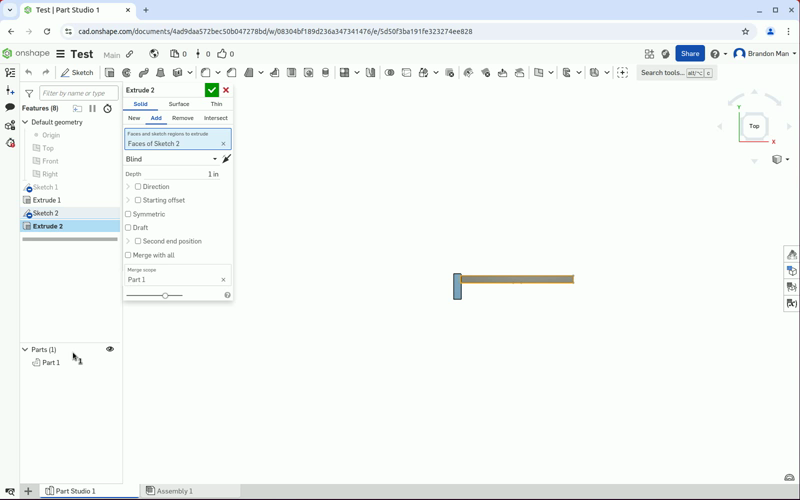
mouse_move(143, 106)
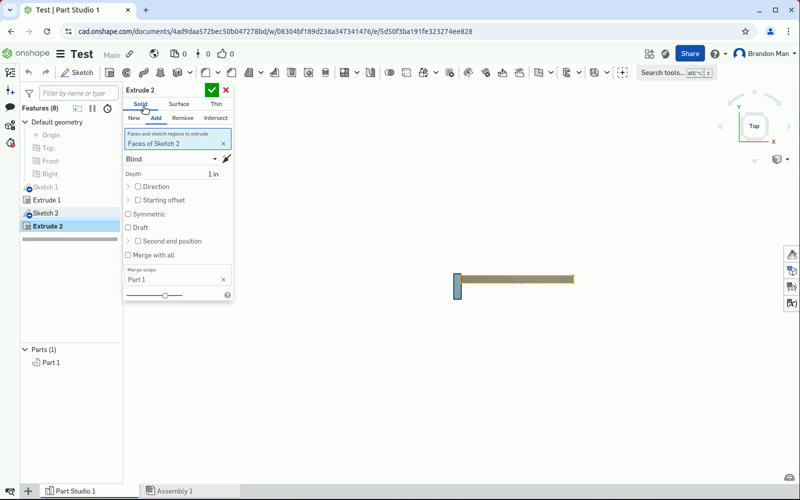
click(143, 106)
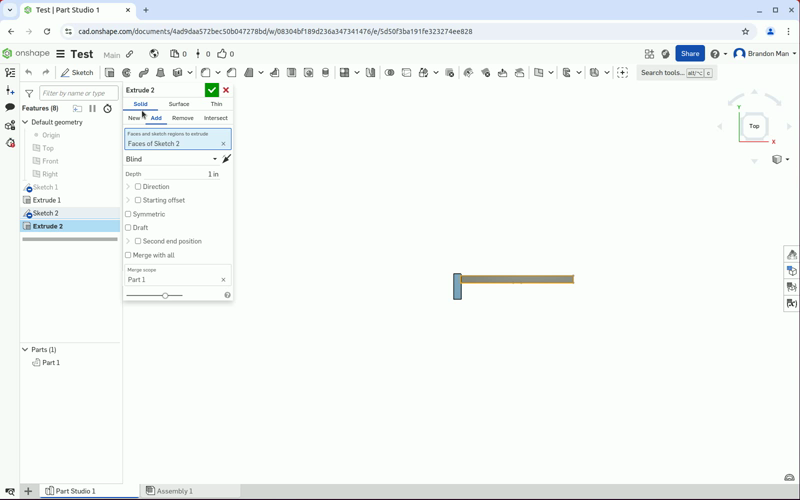
mouse_move(137, 120)
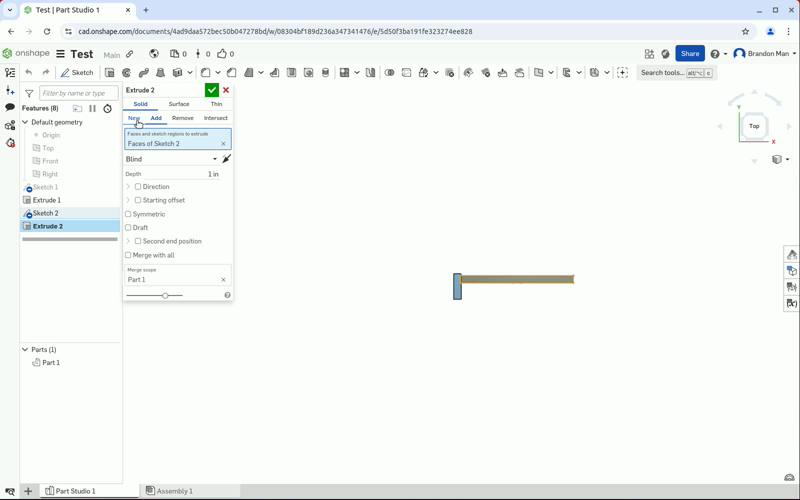
click(137, 120)
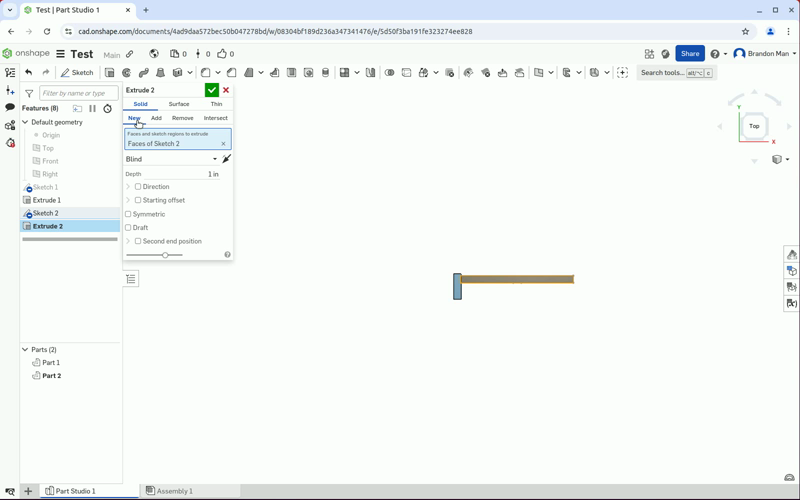
key(tab, 4)
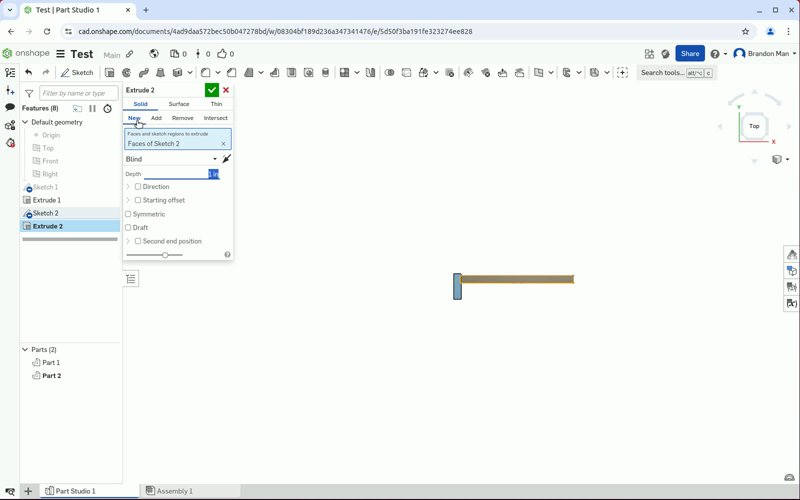
text(19.979)
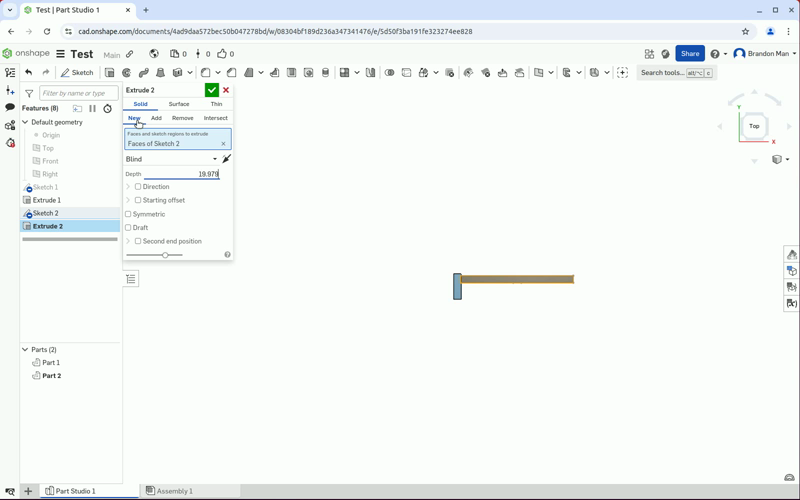
key(enter)
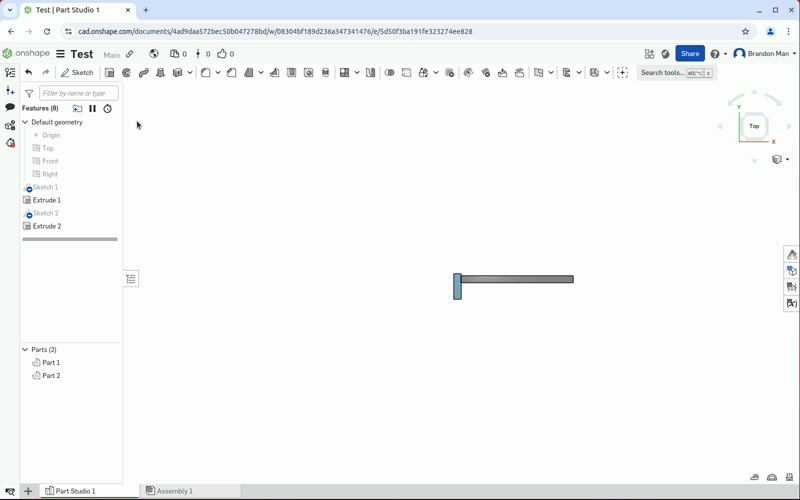
key(shift+h)
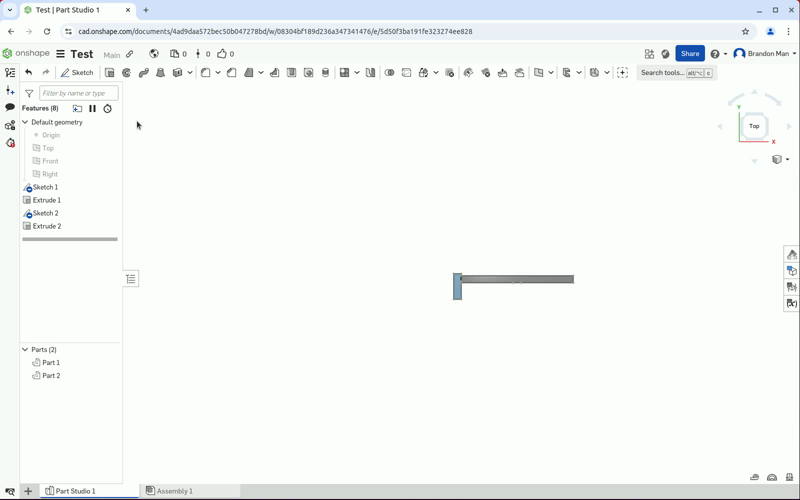
key(shift+h)
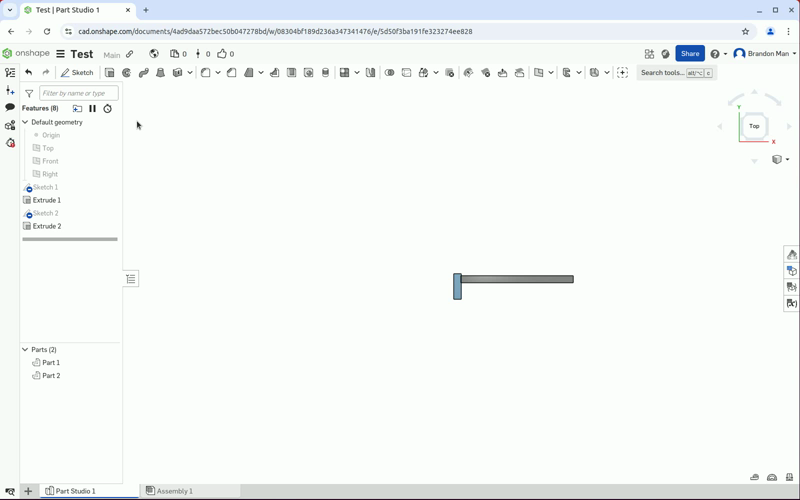
mouse_move(73, 189)
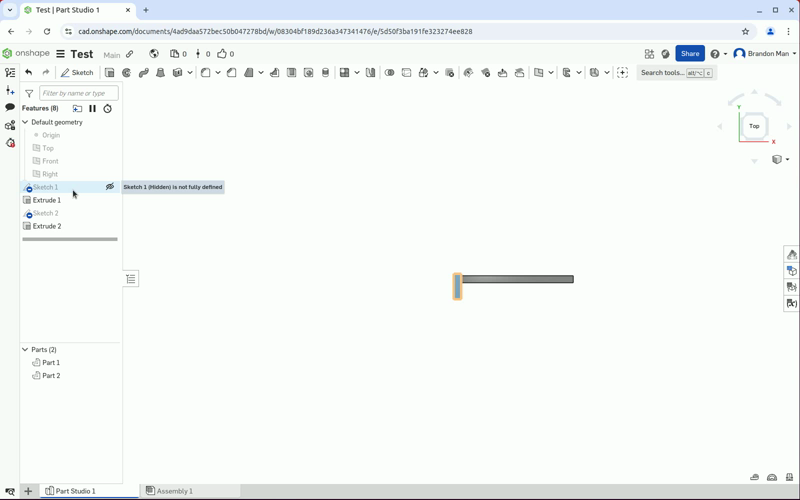
click(73, 189)
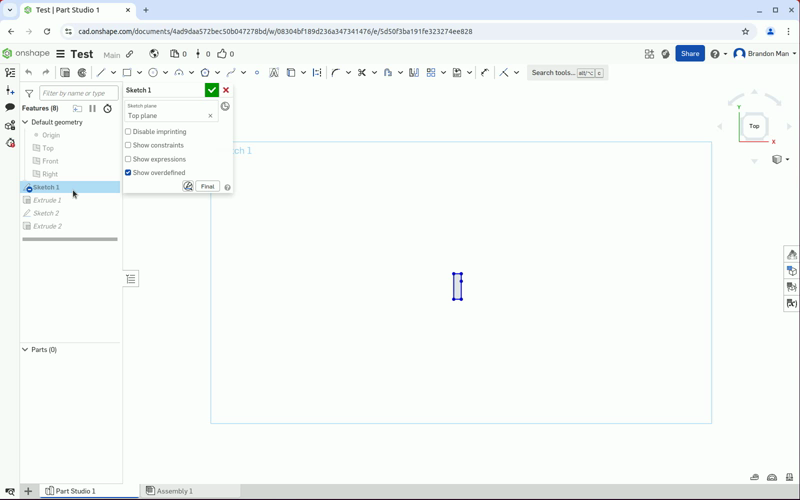
mouse_move(229, 92)
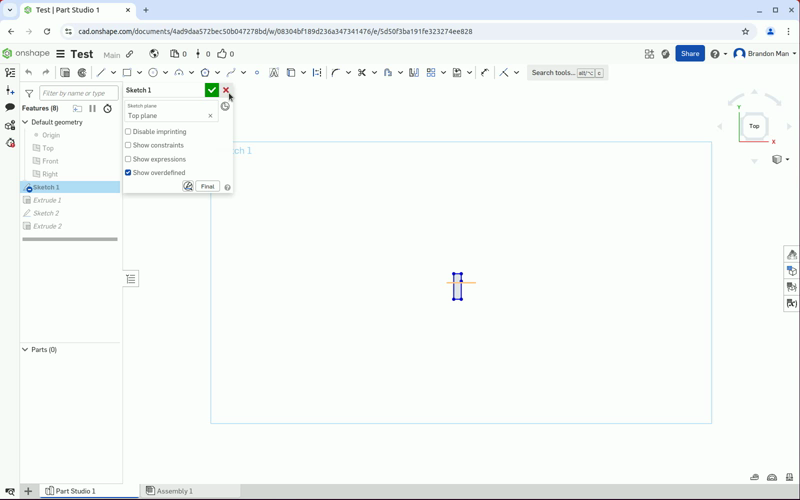
click(229, 92)
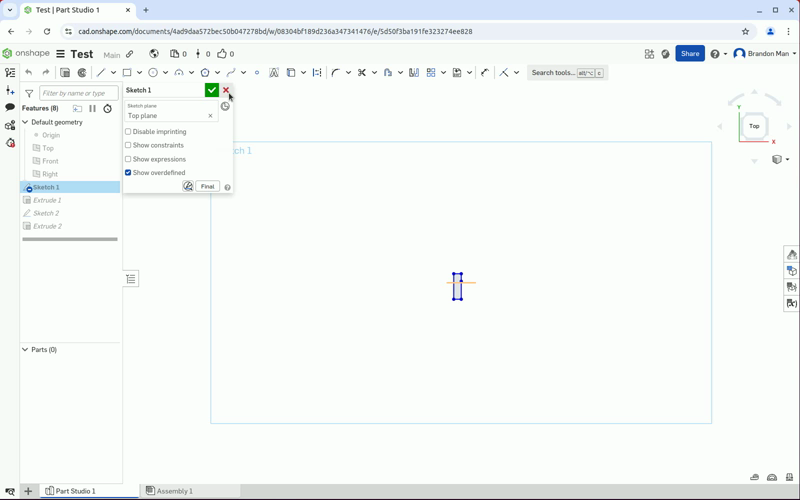
key(shift+s)
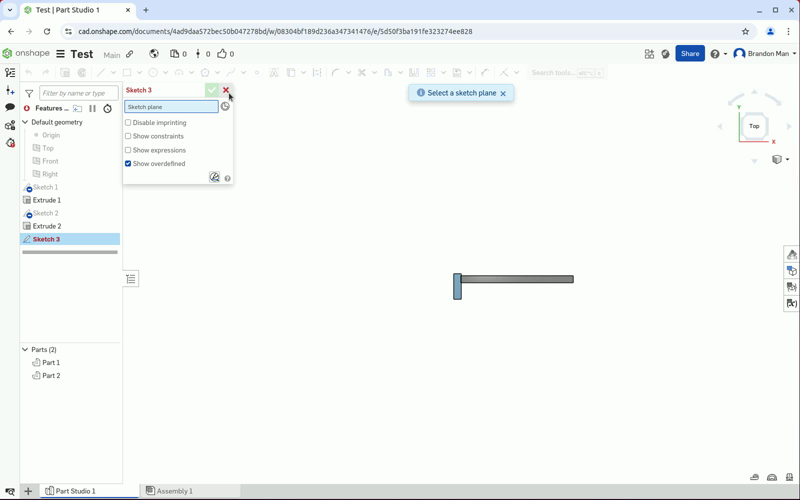
mouse_move(73, 150)
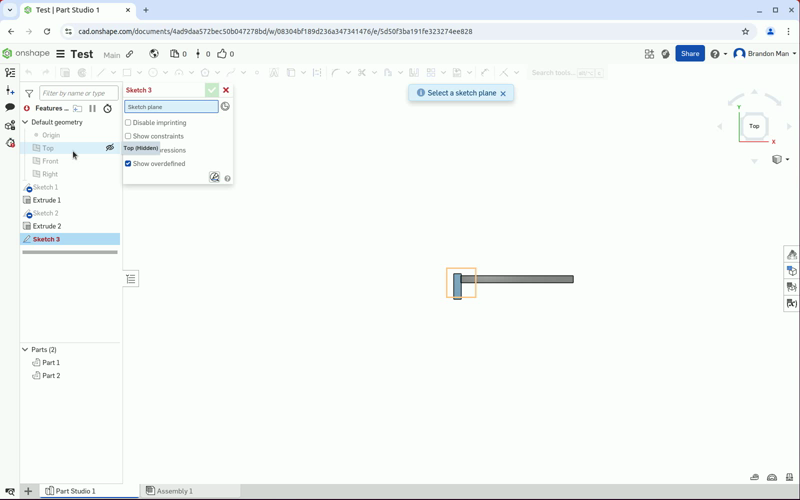
click(73, 150)
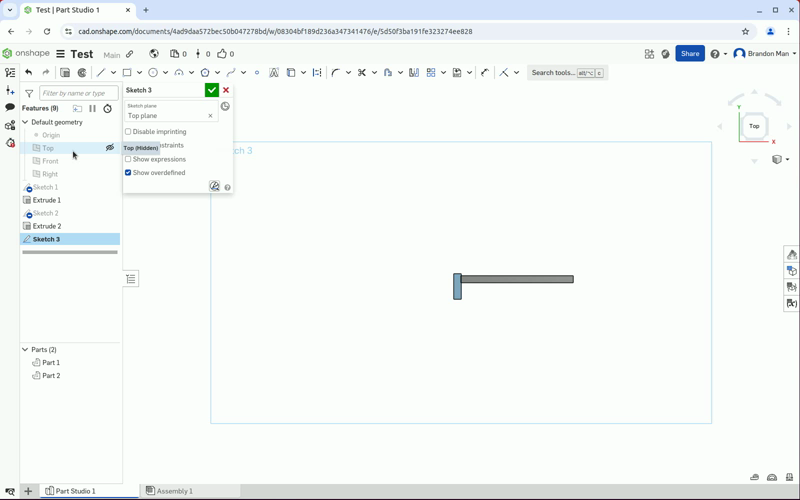
mouse_move(73, 352)
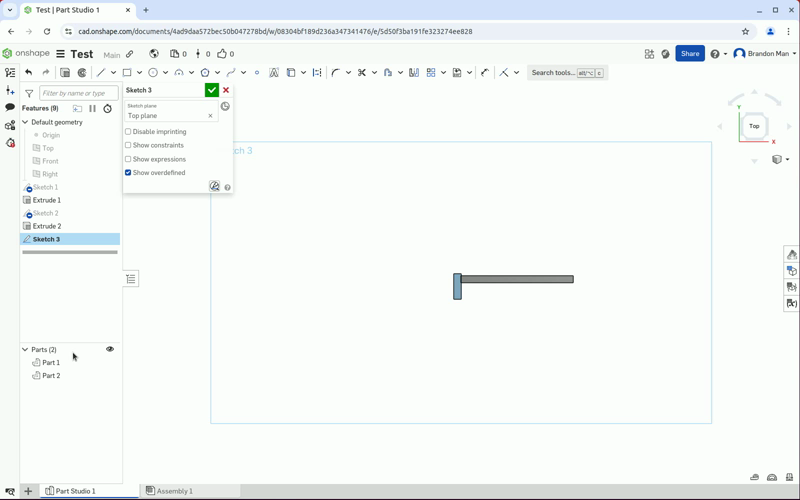
key(y)
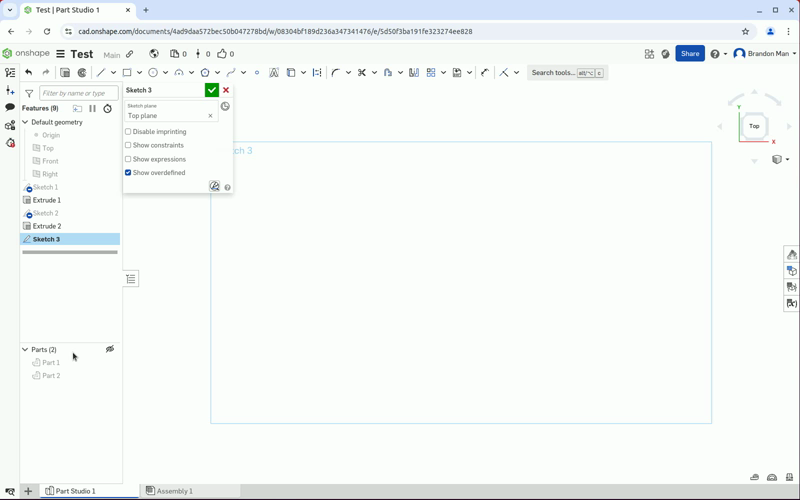
key(l)
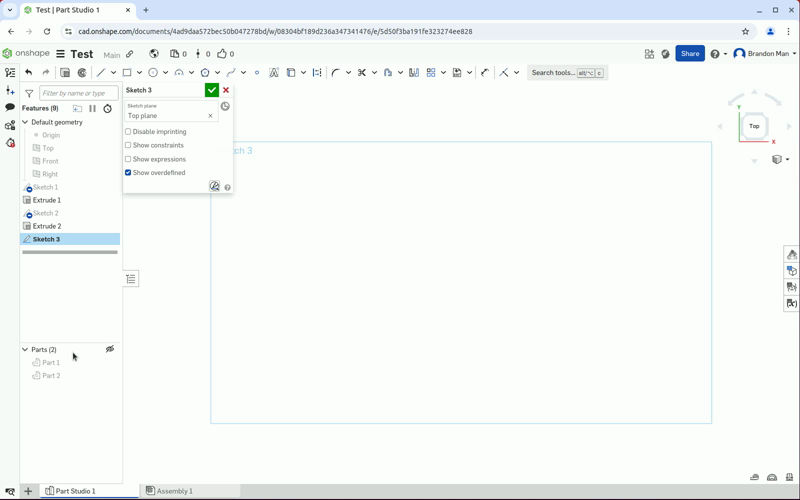
key_down(shift)
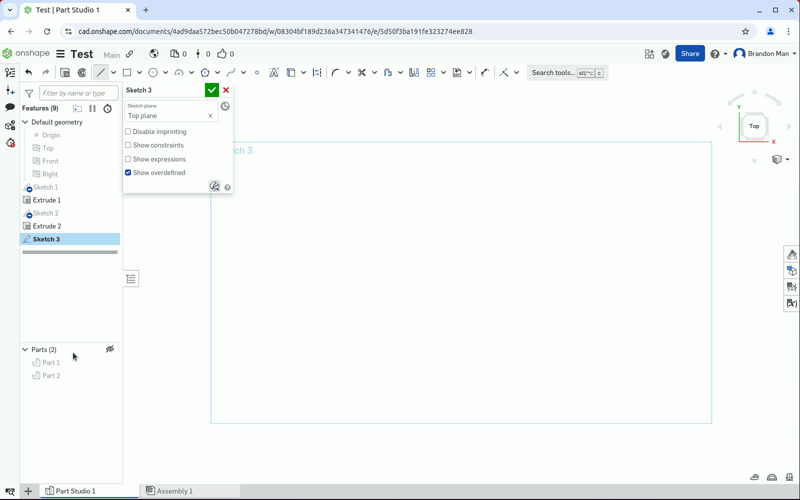
mouse_move(513, 369)
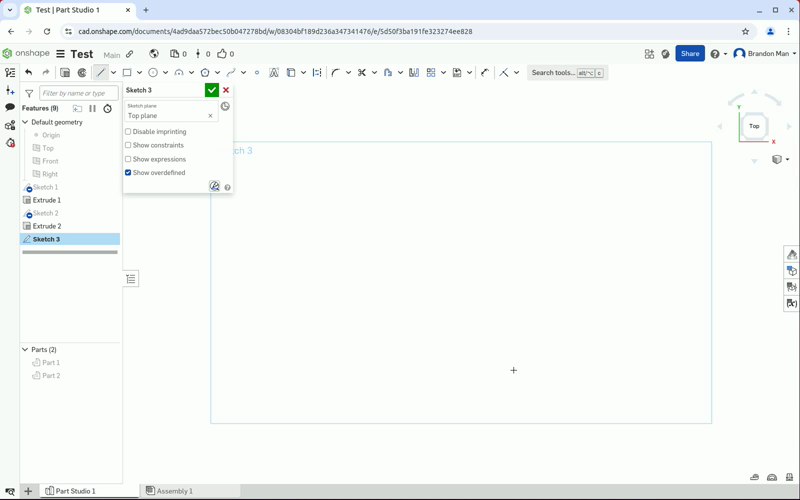
click(513, 369)
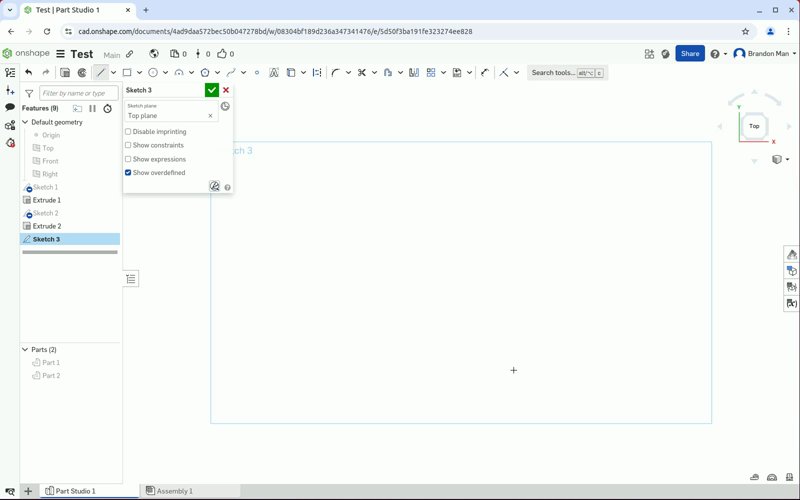
key_up(shift)
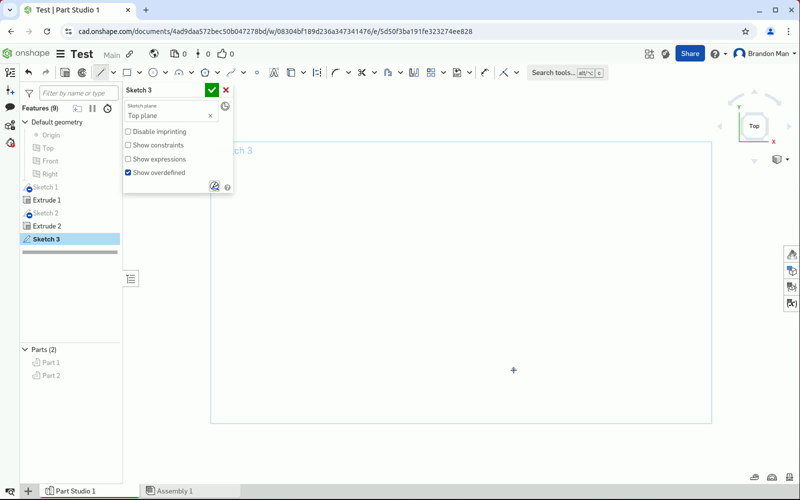
key_down(shift)
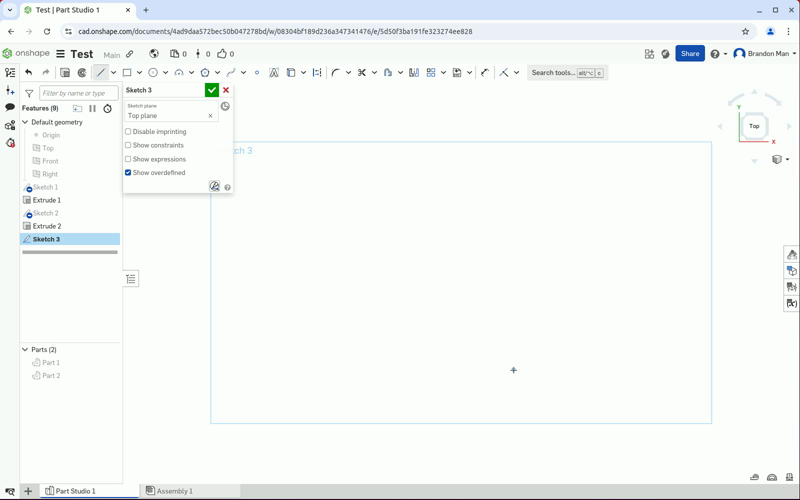
mouse_move(543, 369)
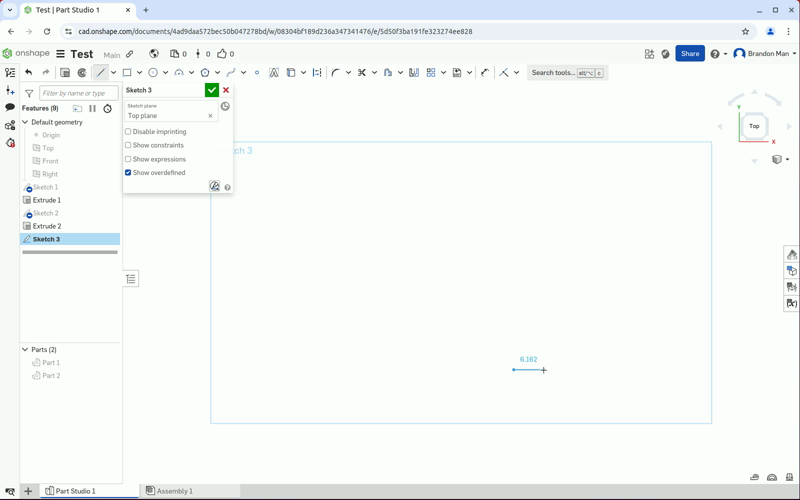
mouse_move(520, 369)
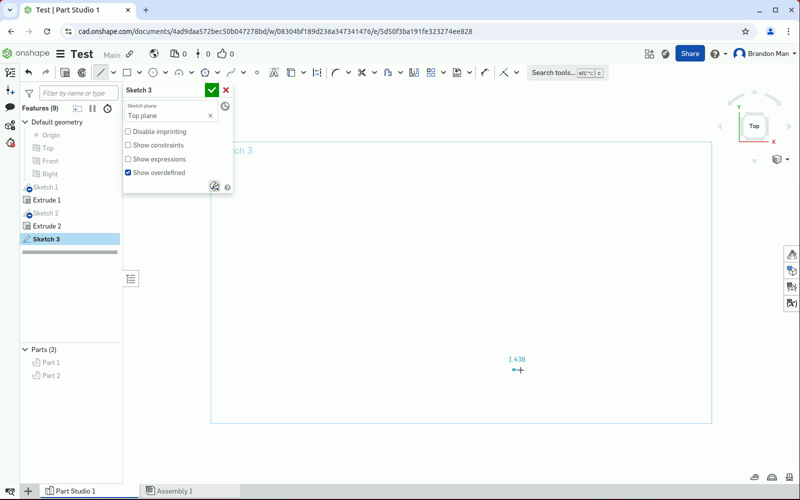
scroll(6)
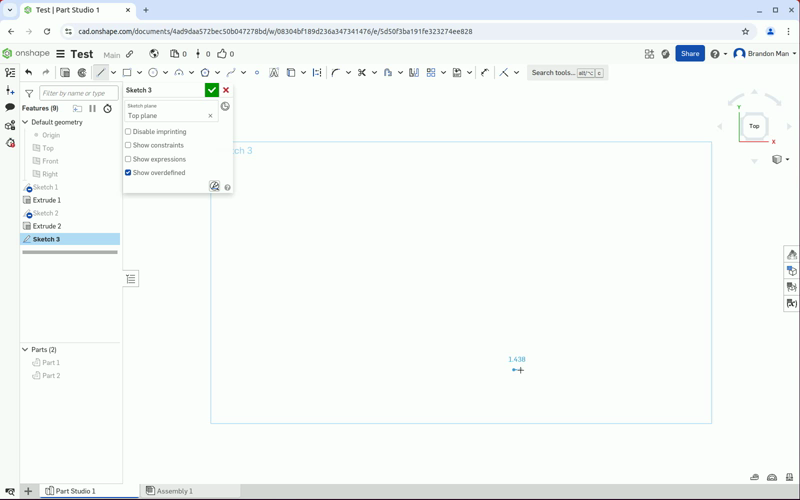
scroll(6)
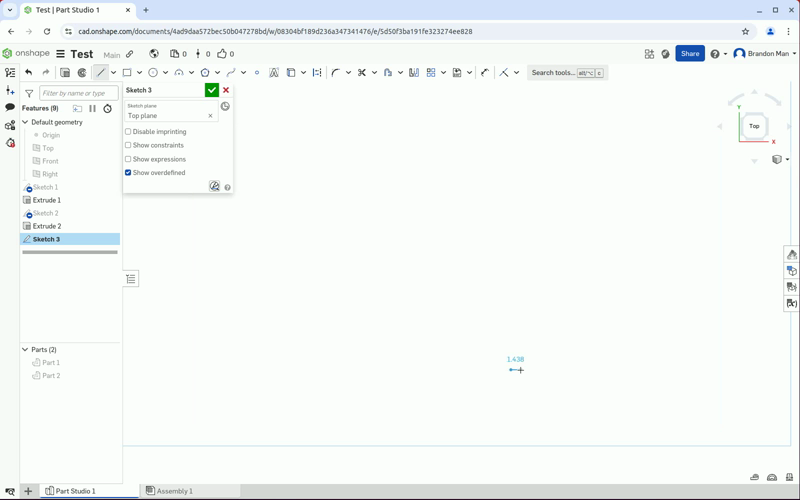
scroll(6)
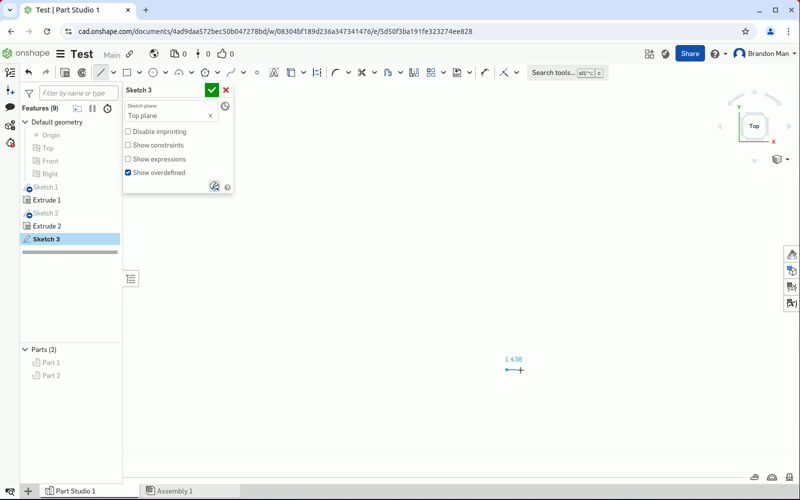
scroll(6)
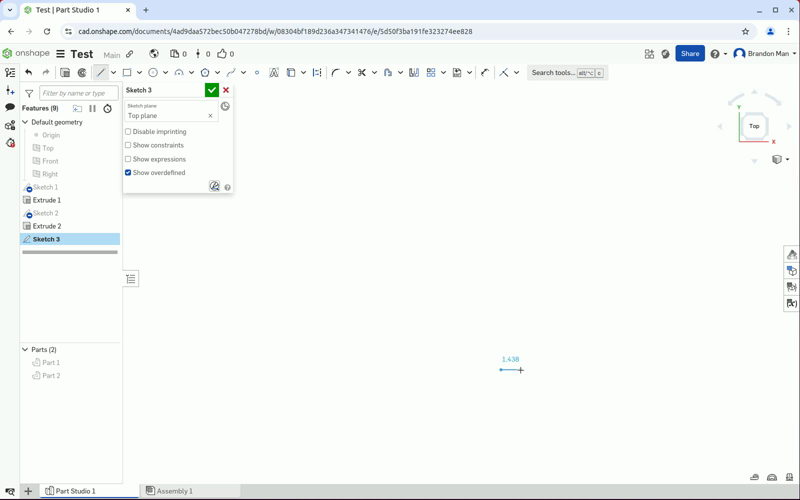
scroll(6)
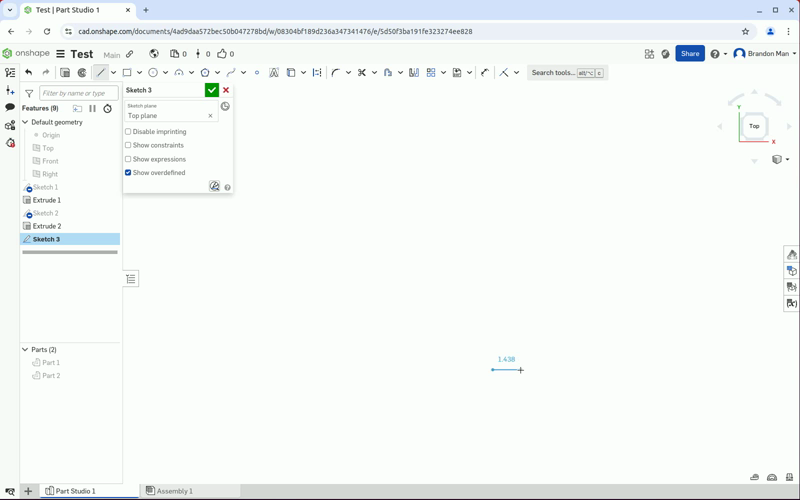
scroll(6)
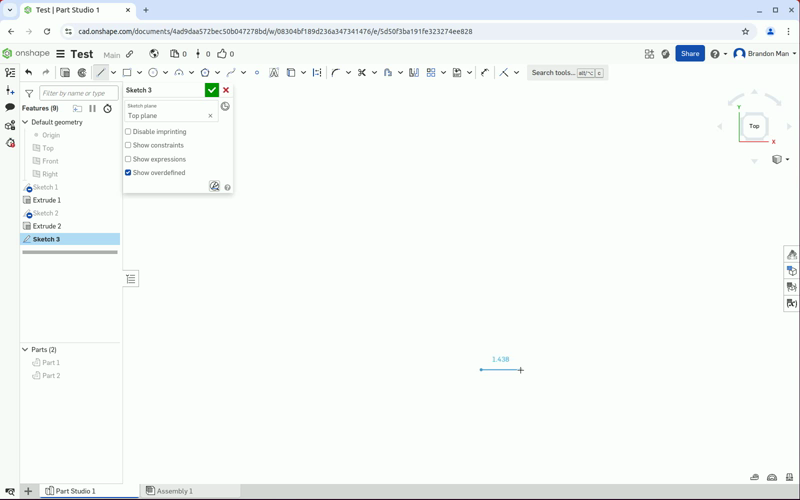
scroll(6)
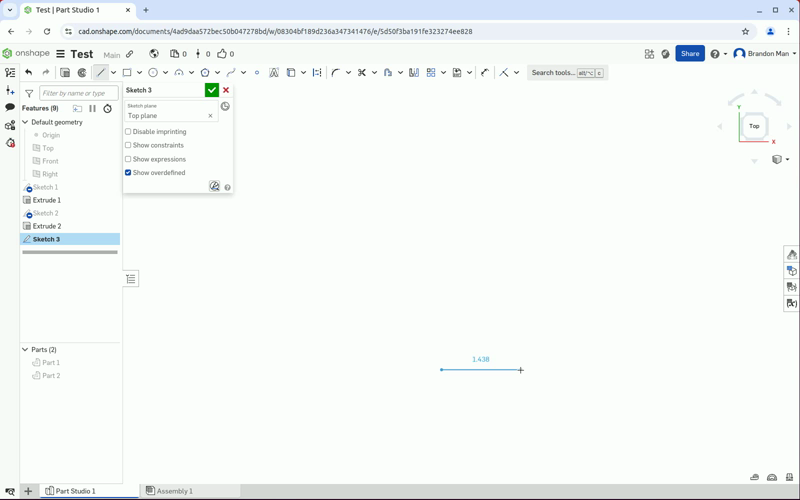
click(520, 369)
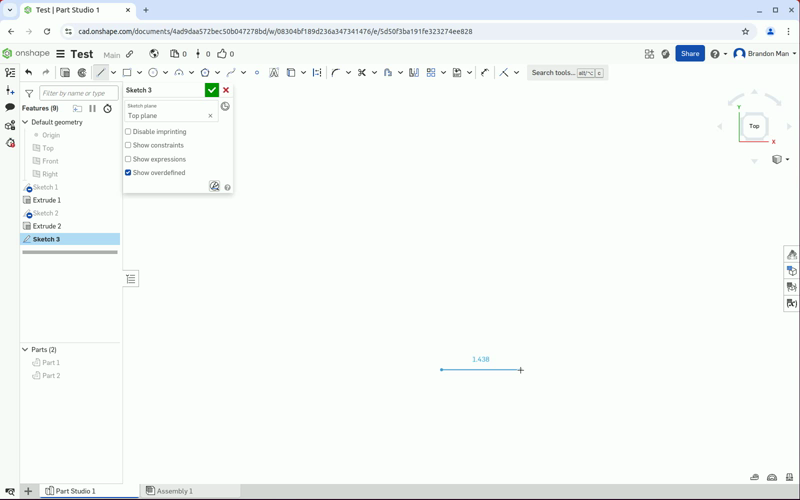
scroll(-6)
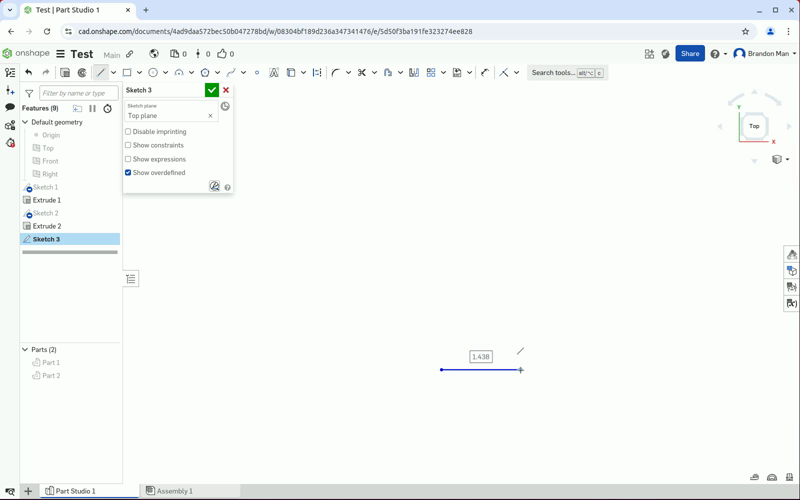
scroll(-6)
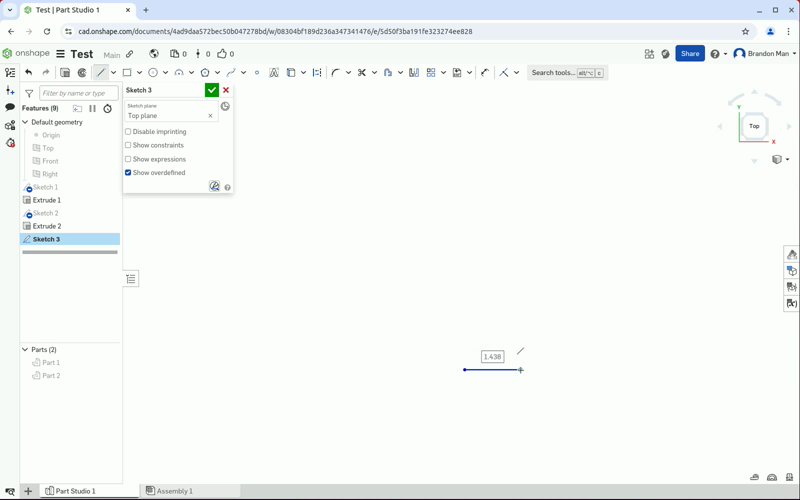
scroll(-6)
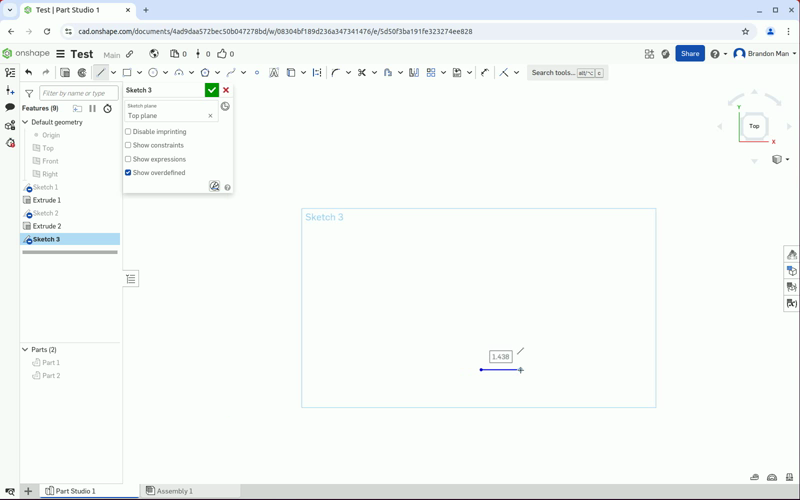
scroll(-6)
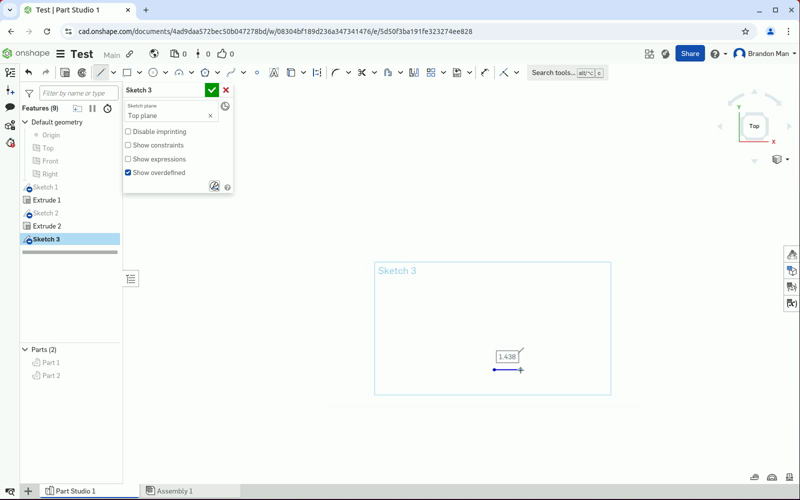
scroll(-6)
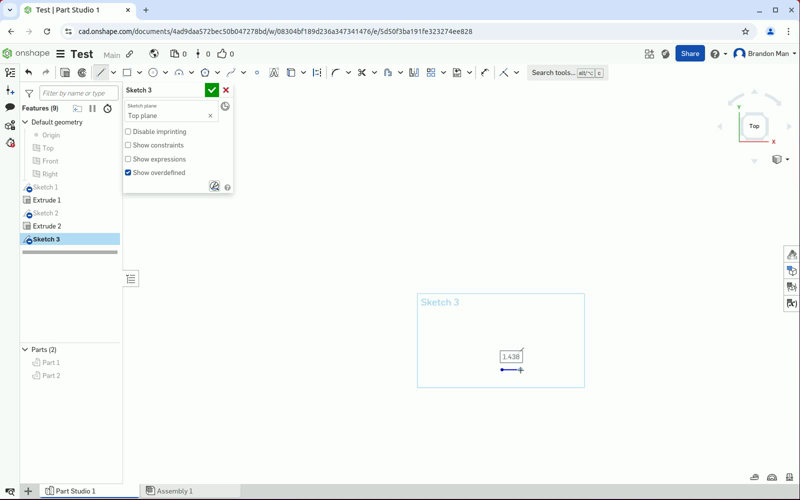
scroll(-6)
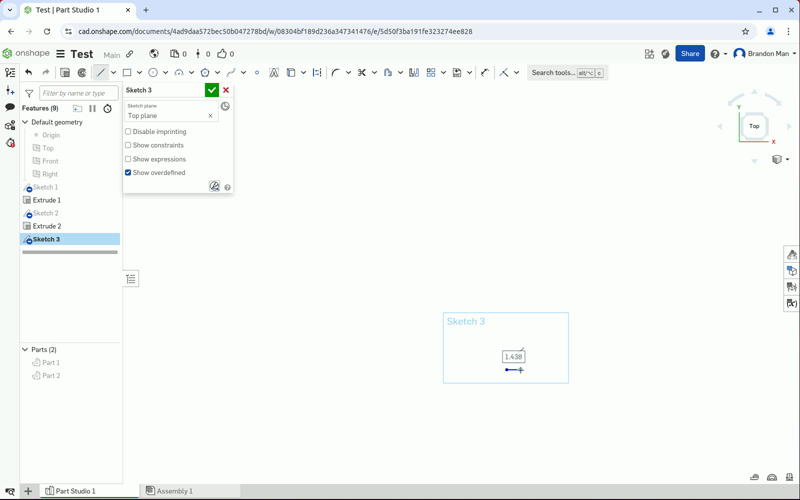
scroll(-6)
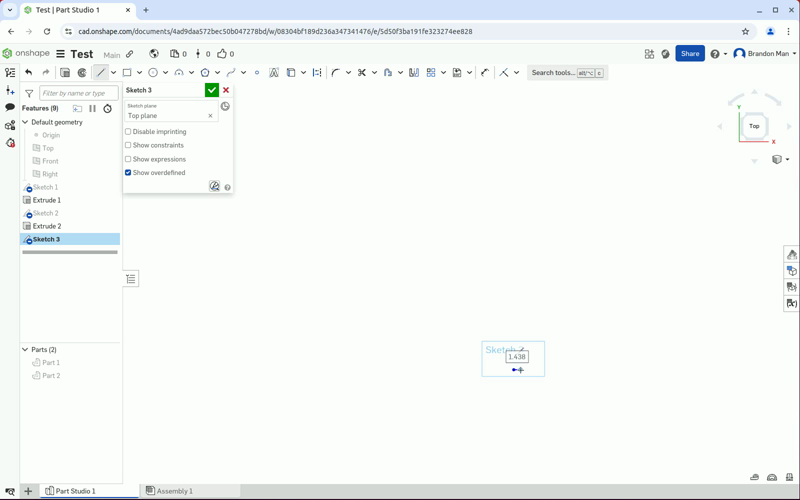
key_up(shift)
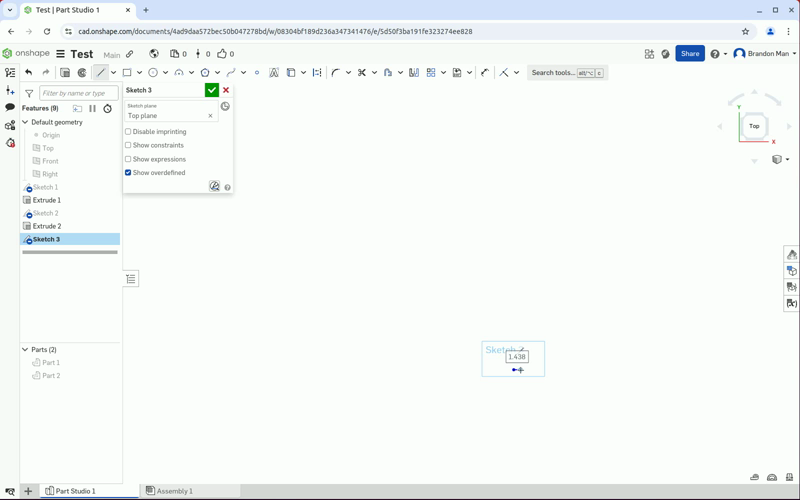
key_down(shift)
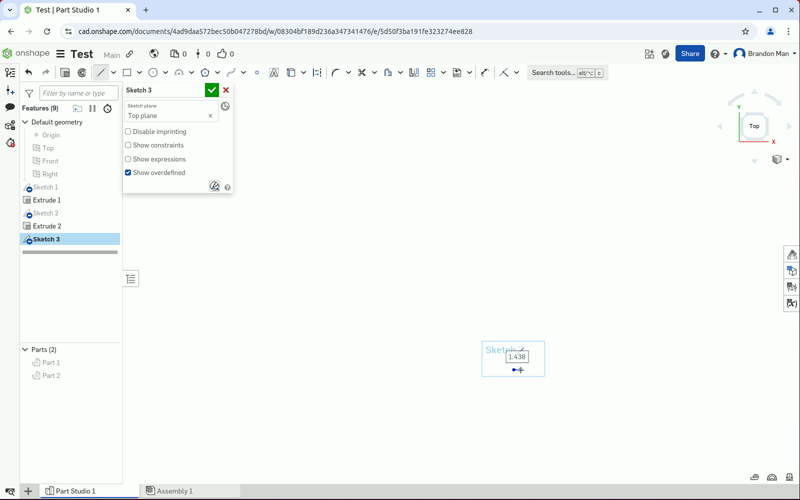
mouse_move(520, 282)
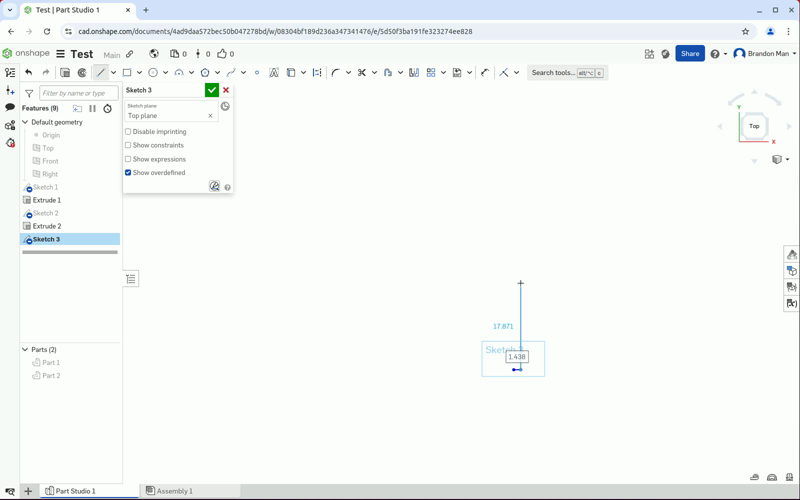
click(520, 282)
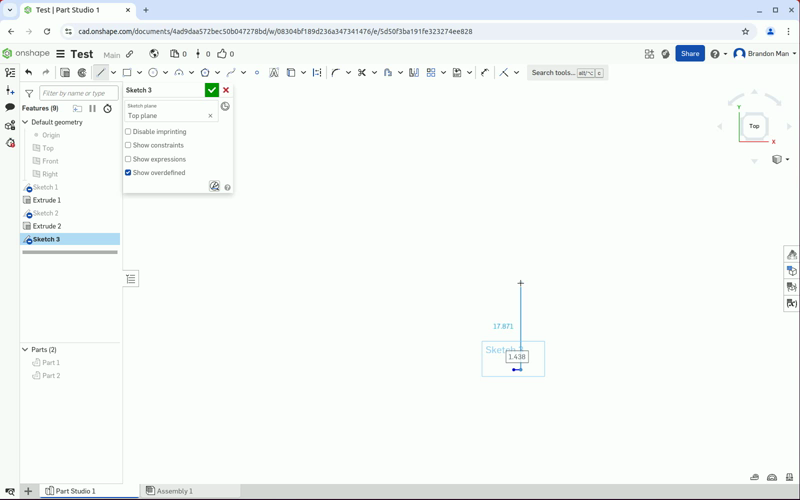
key_up(shift)
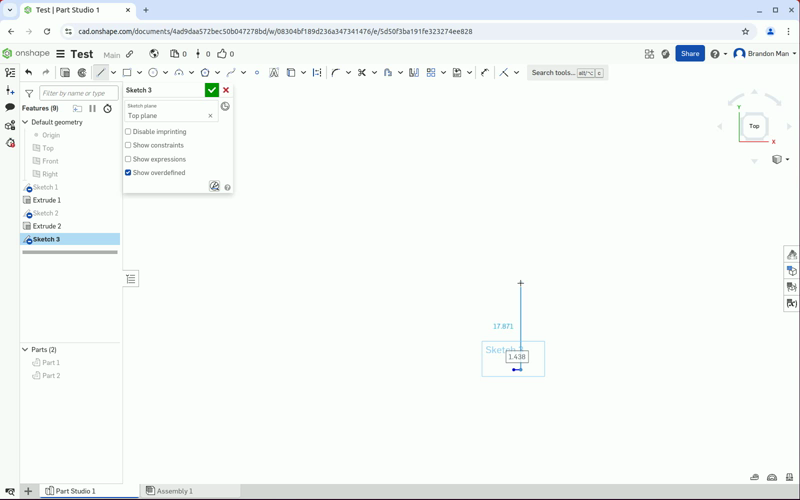
key_down(shift)
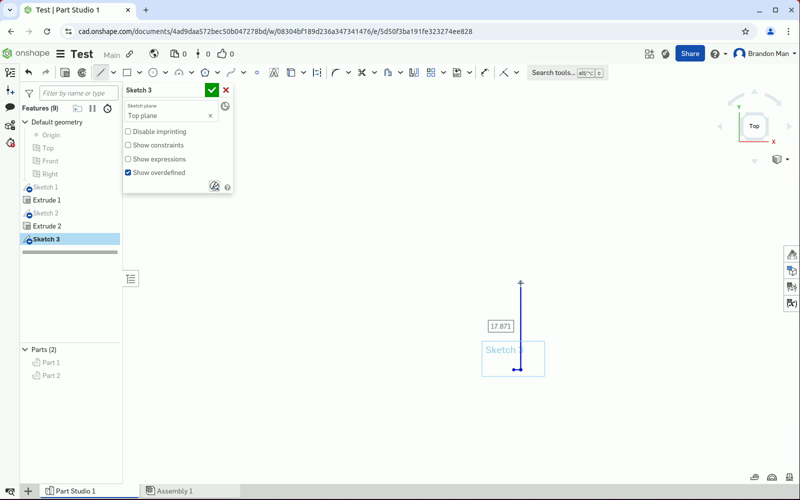
mouse_move(550, 282)
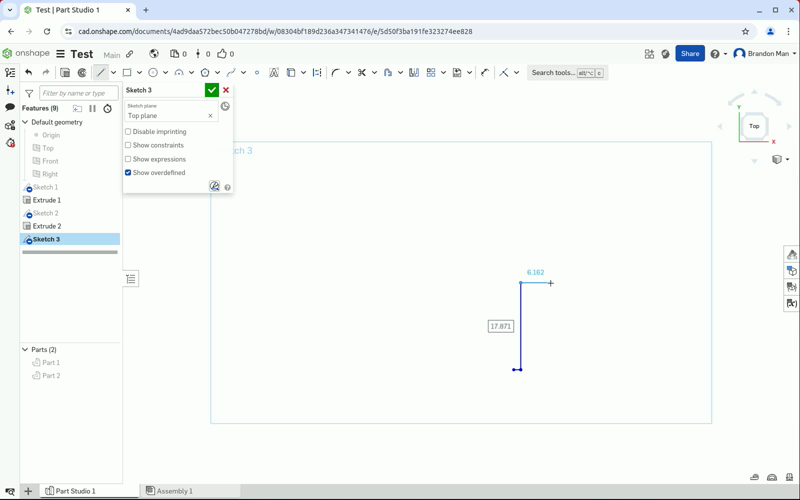
mouse_move(513, 282)
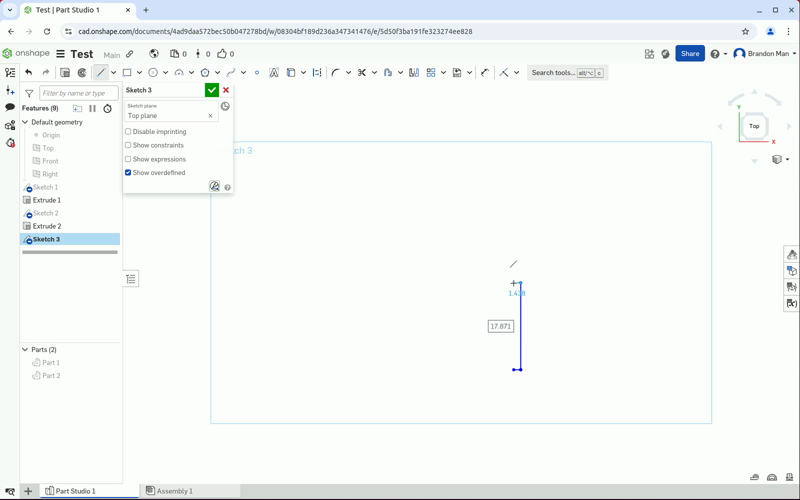
scroll(6)
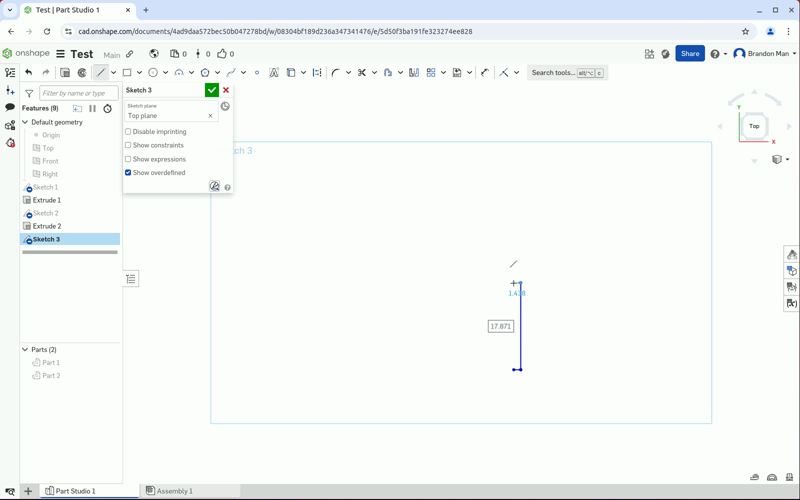
scroll(6)
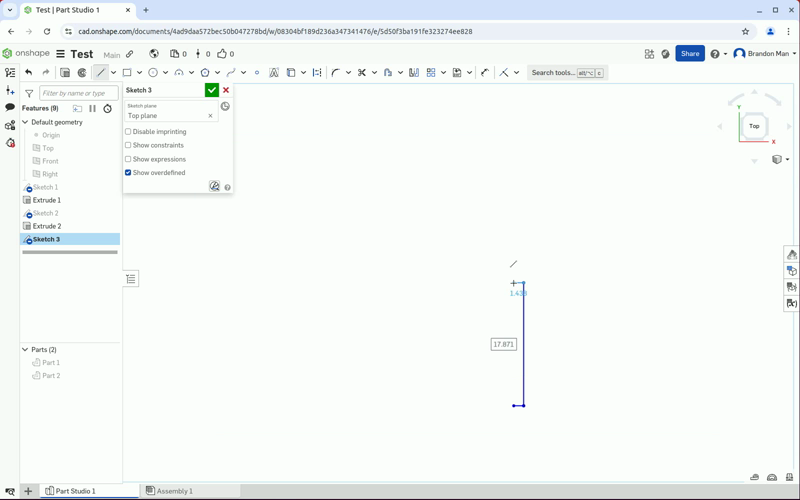
scroll(6)
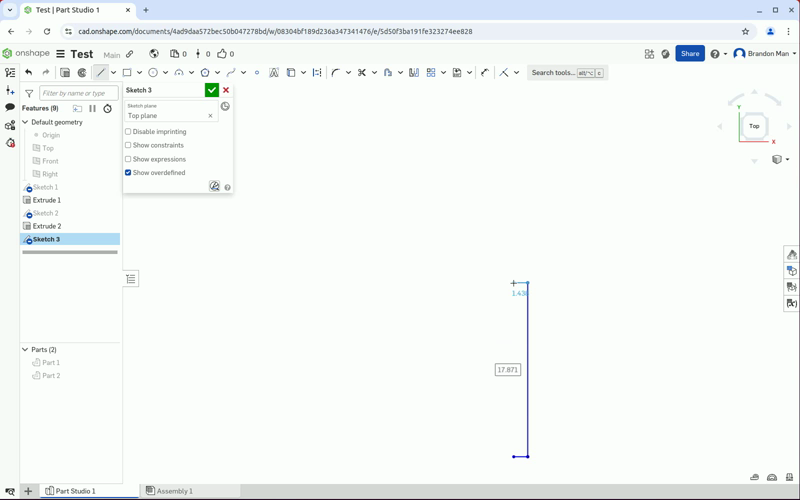
scroll(6)
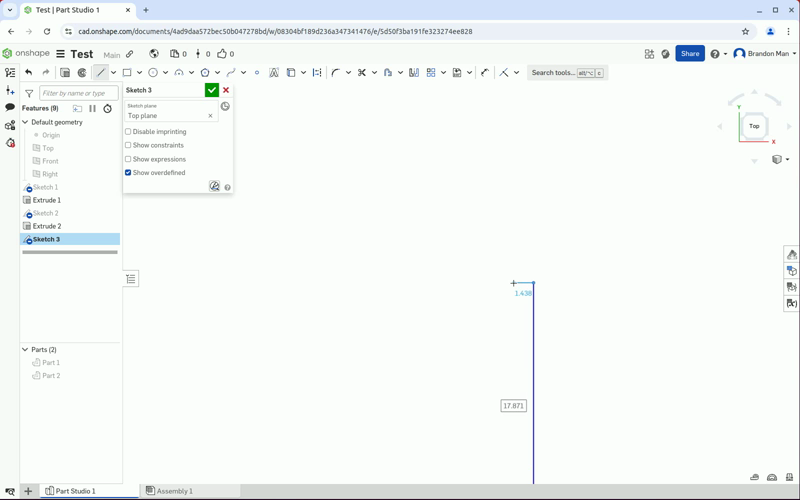
scroll(6)
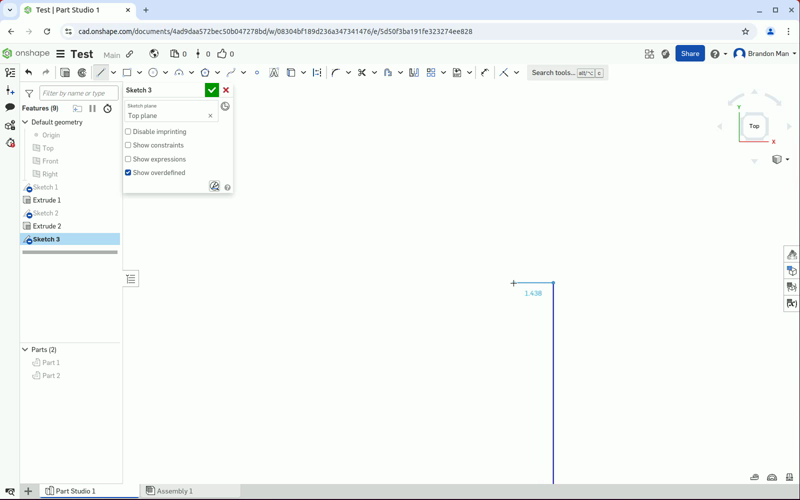
scroll(6)
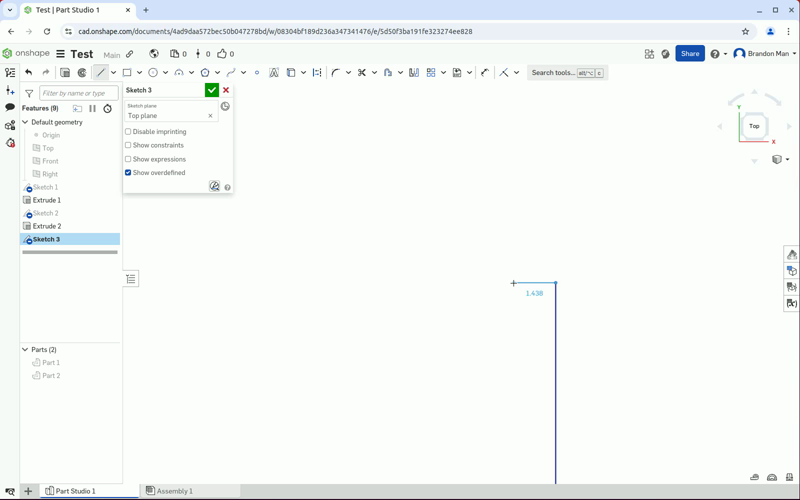
scroll(6)
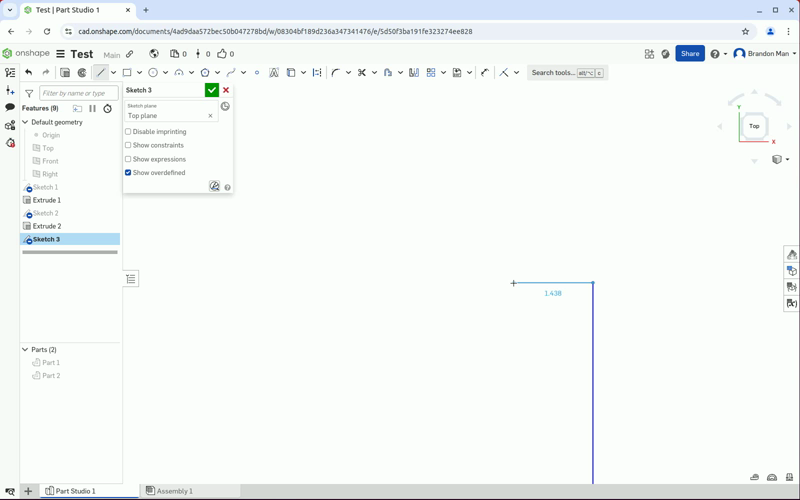
click(513, 282)
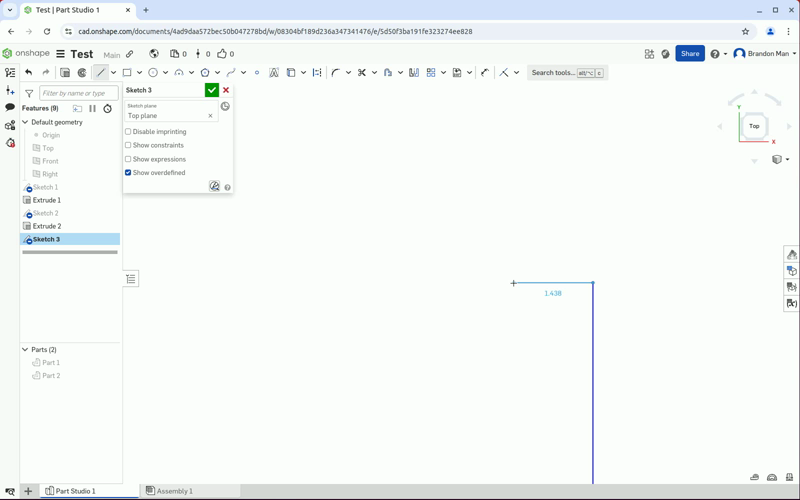
scroll(-6)
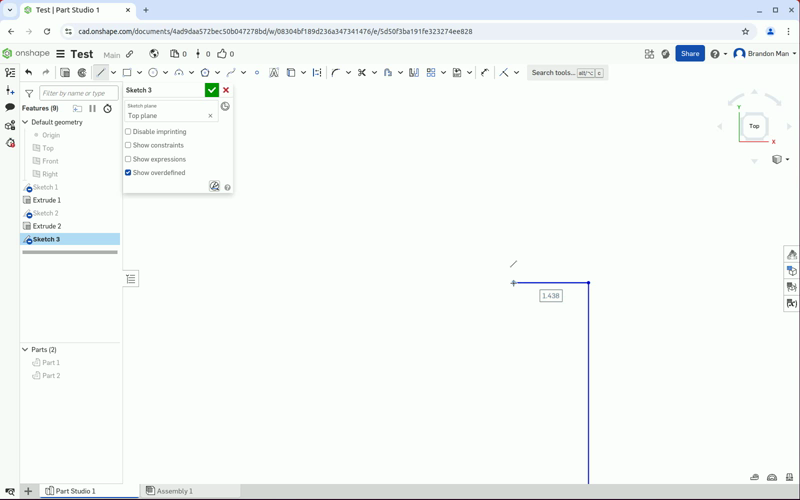
scroll(-6)
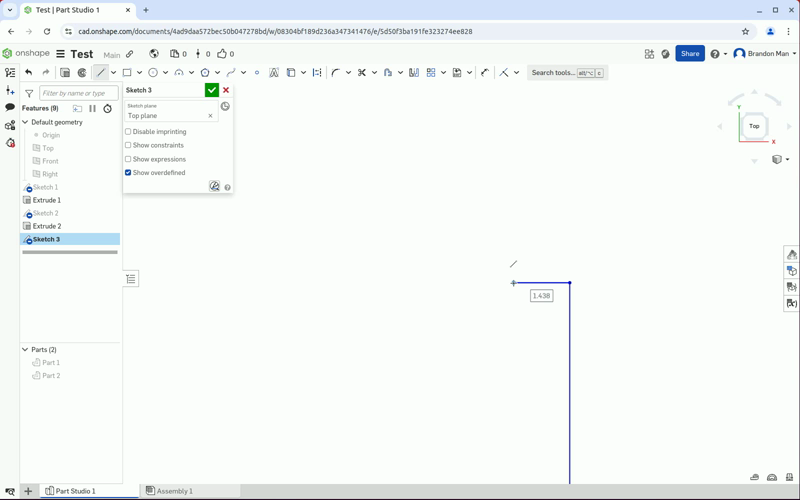
scroll(-6)
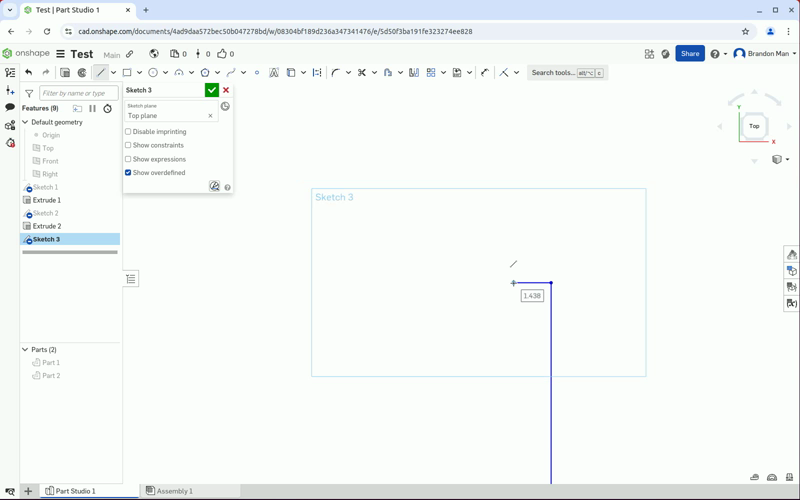
scroll(-6)
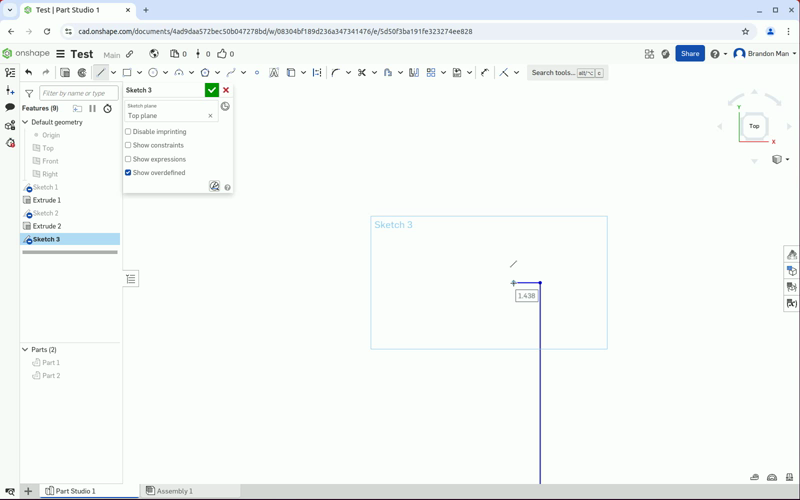
scroll(-6)
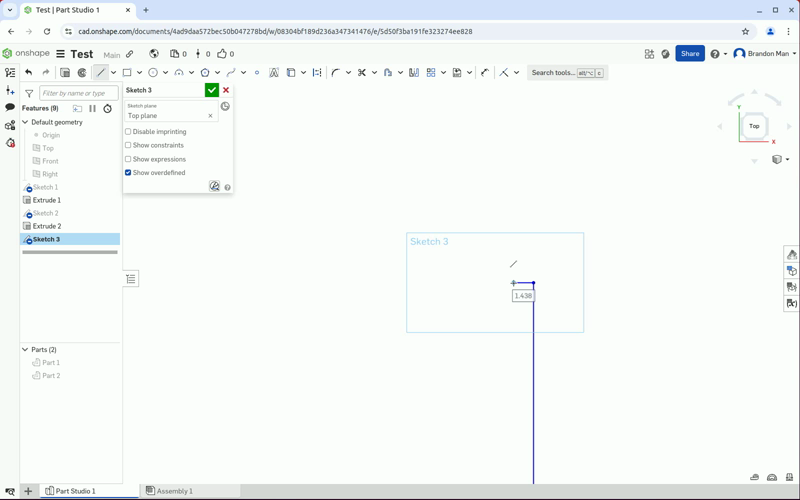
scroll(-6)
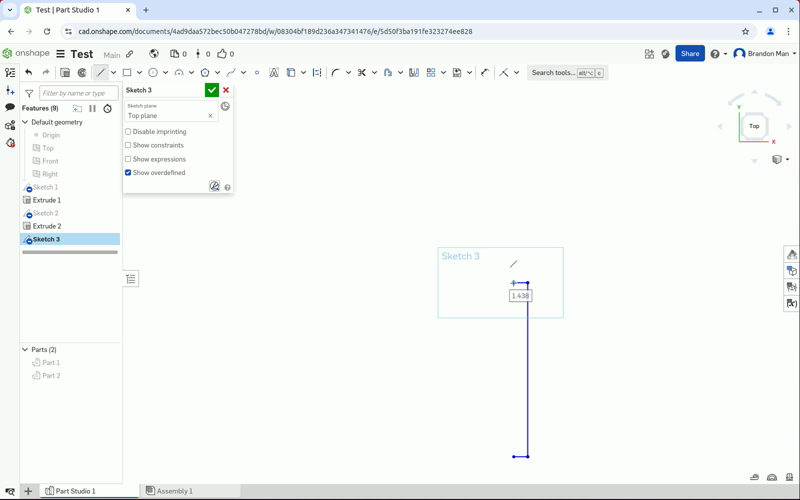
scroll(-6)
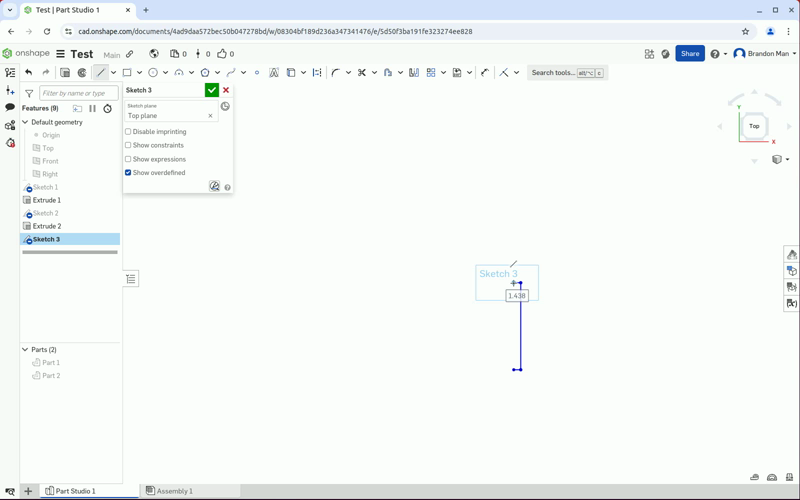
key_up(shift)
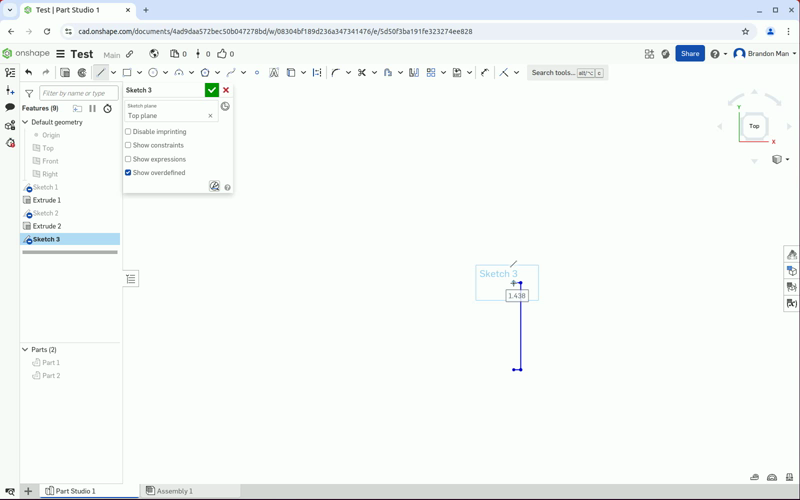
key_down(shift)
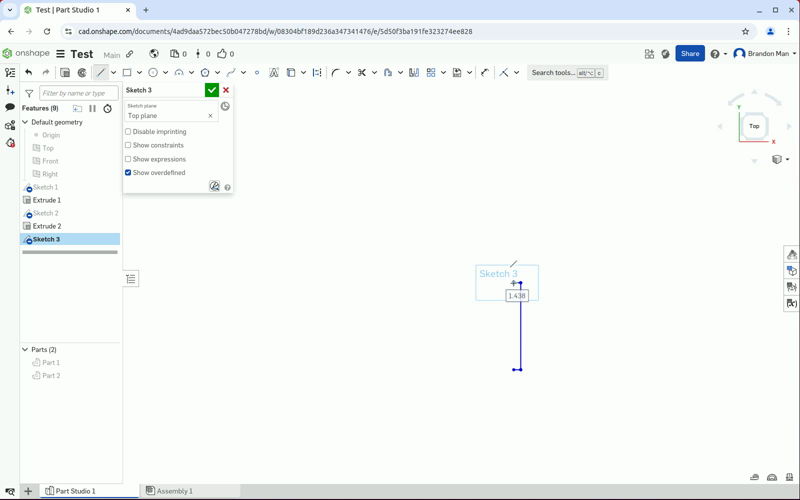
mouse_move(513, 369)
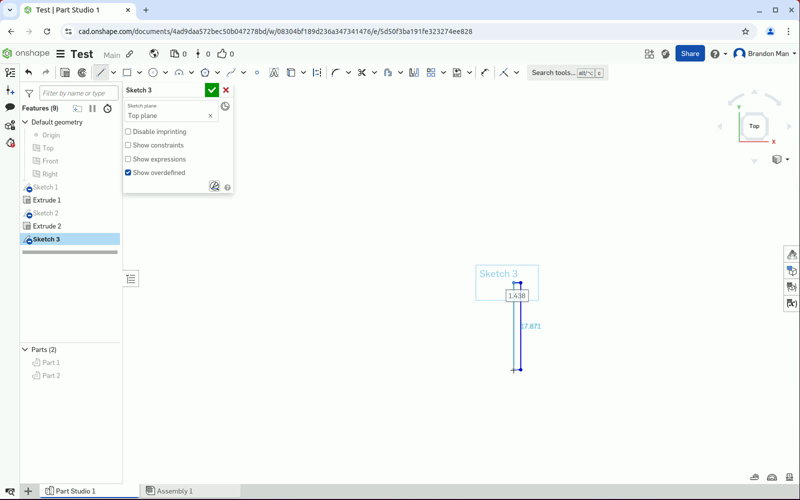
key_up(shift)
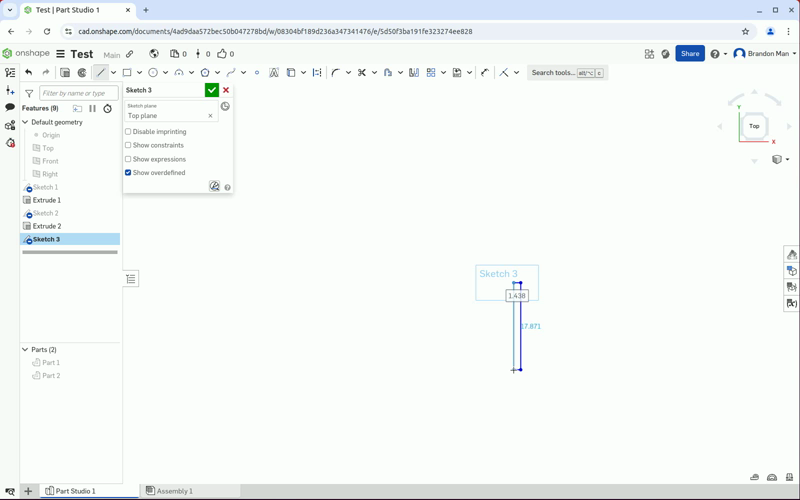
click(513, 369)
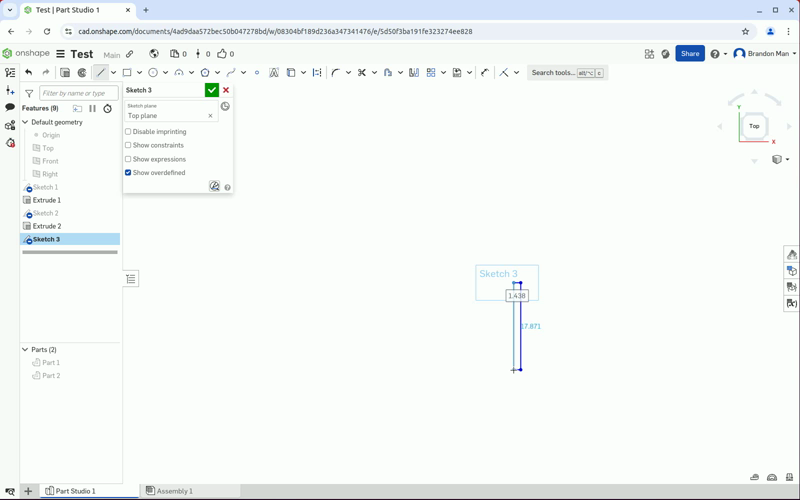
key(esc)
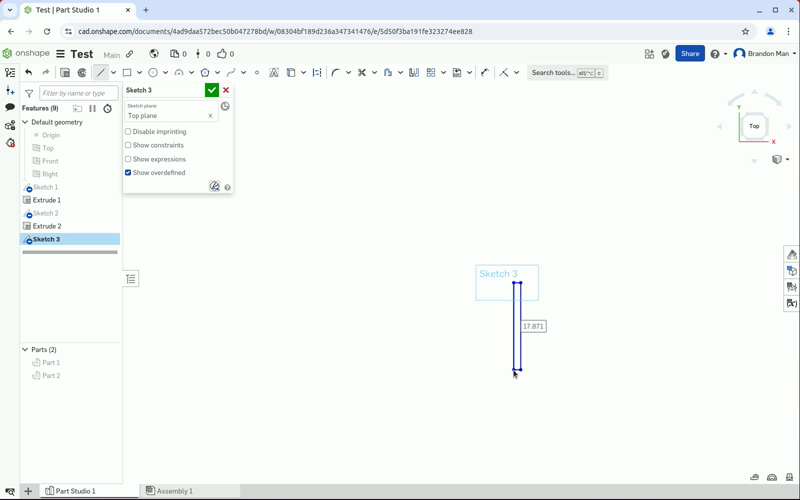
mouse_move(516, 347)
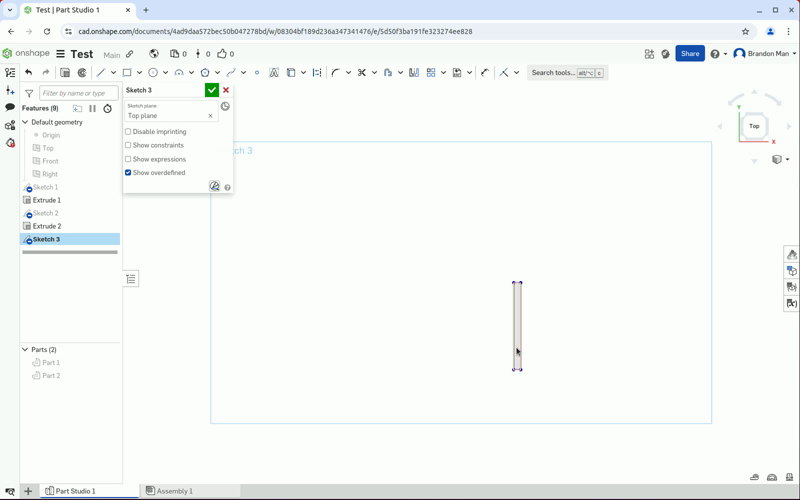
scroll(6)
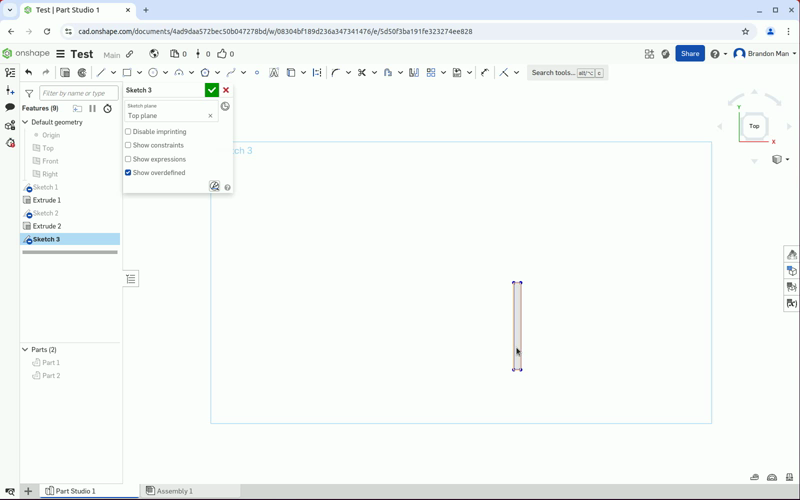
scroll(6)
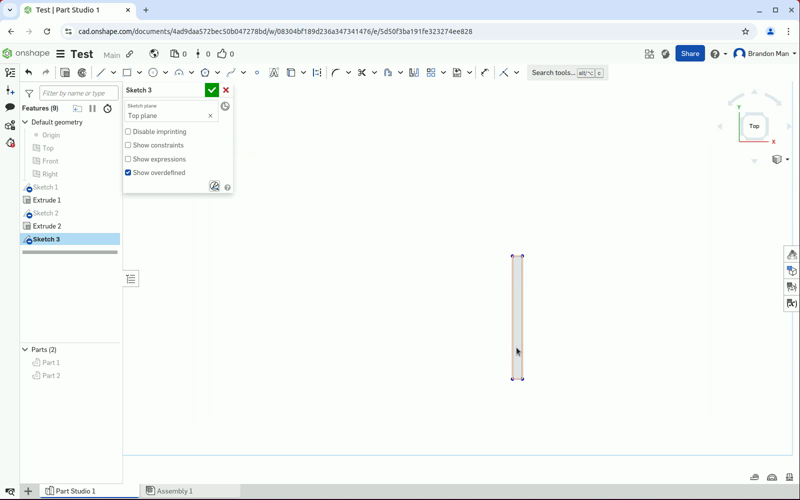
scroll(6)
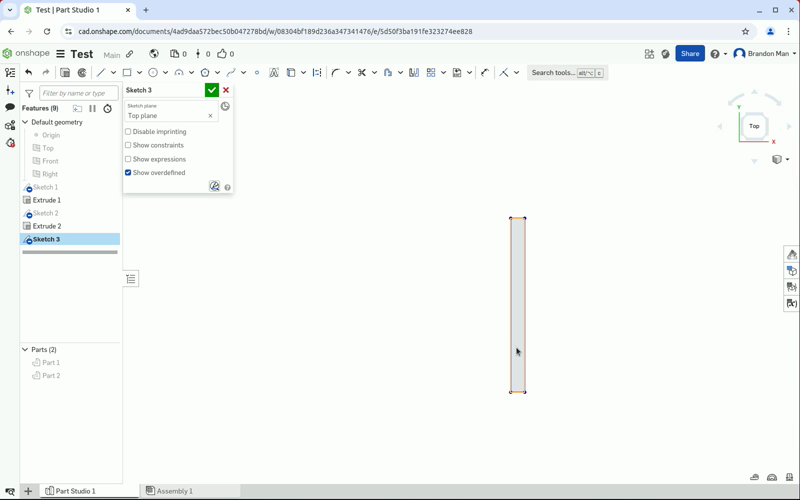
scroll(6)
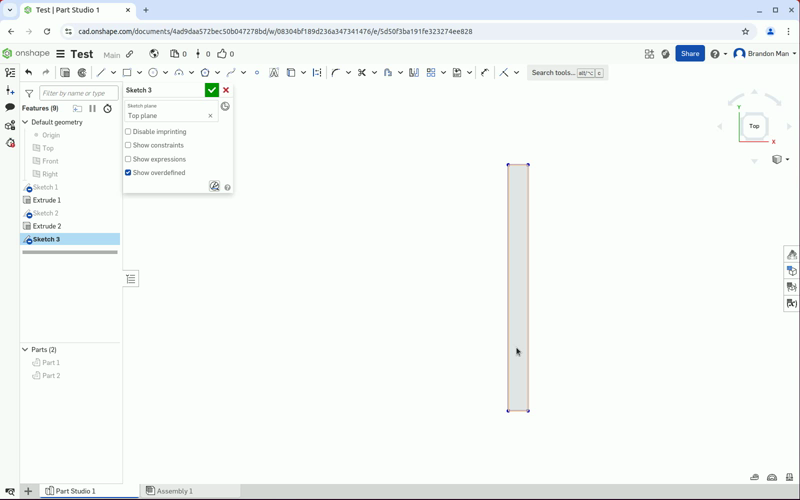
scroll(6)
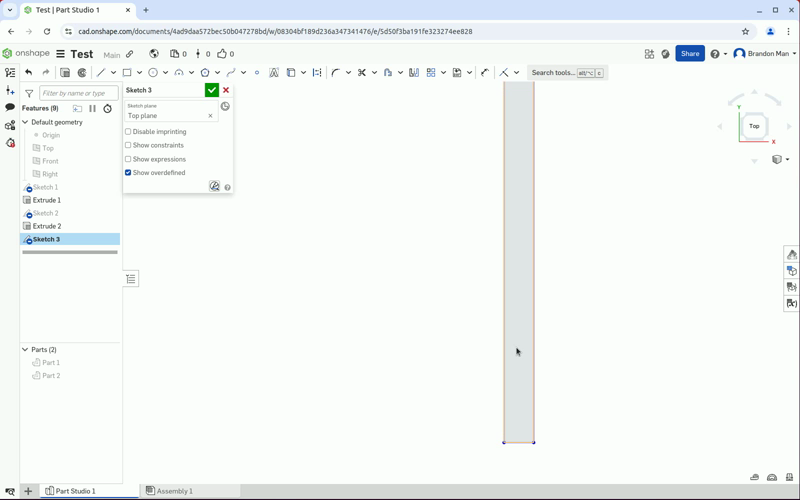
scroll(6)
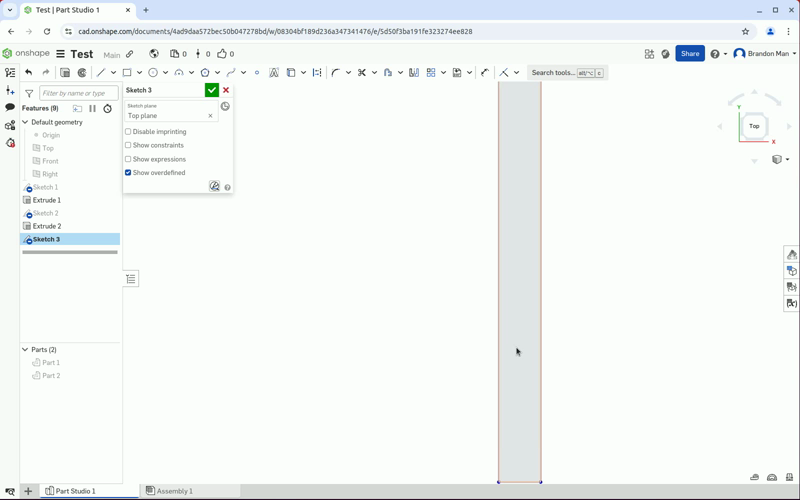
scroll(6)
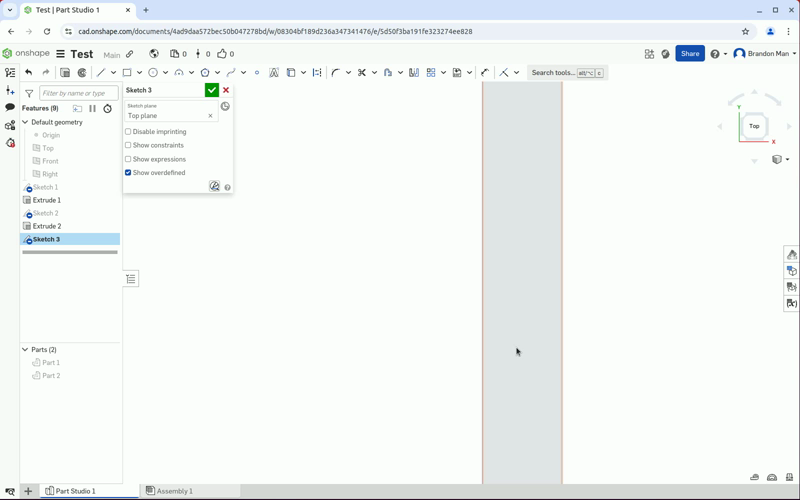
click(516, 347)
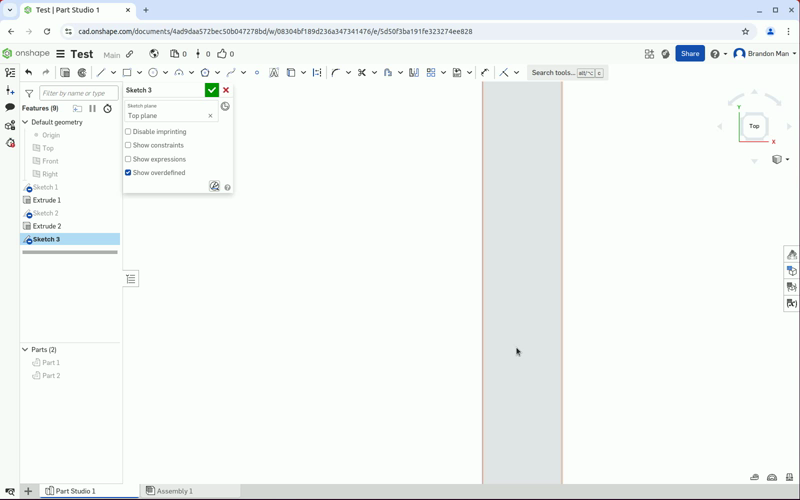
scroll(-6)
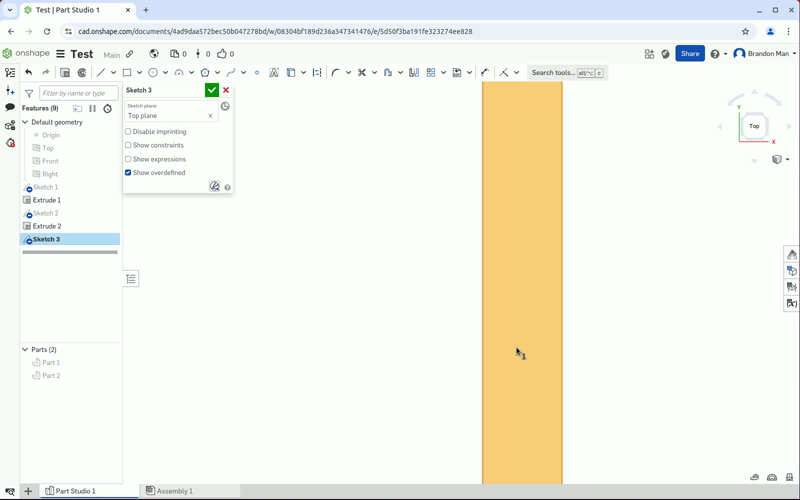
scroll(-6)
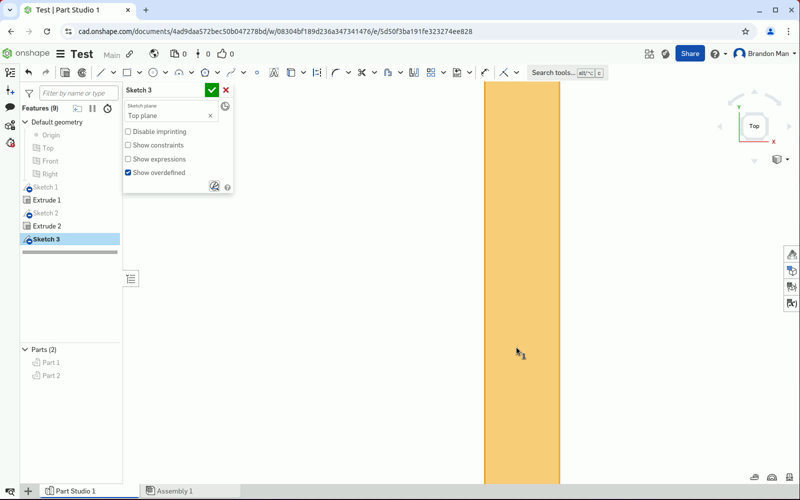
scroll(-6)
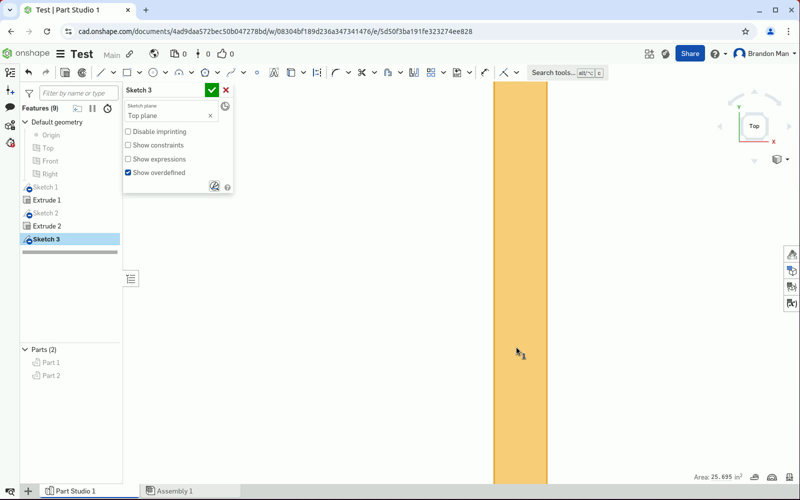
scroll(-6)
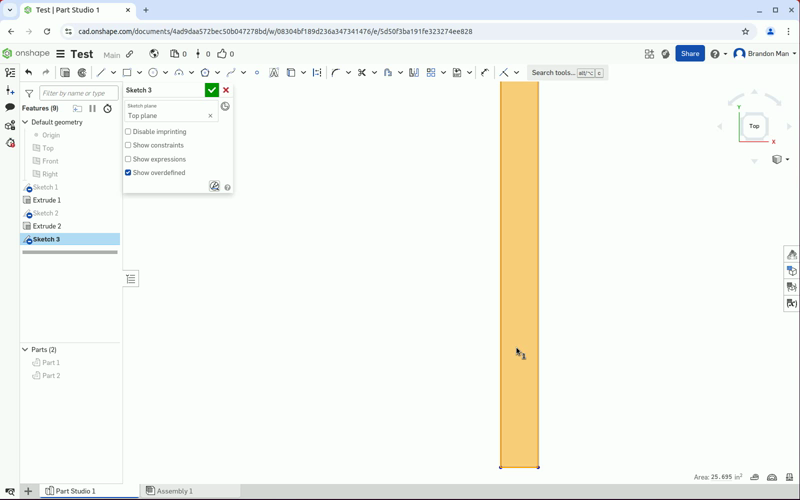
scroll(-6)
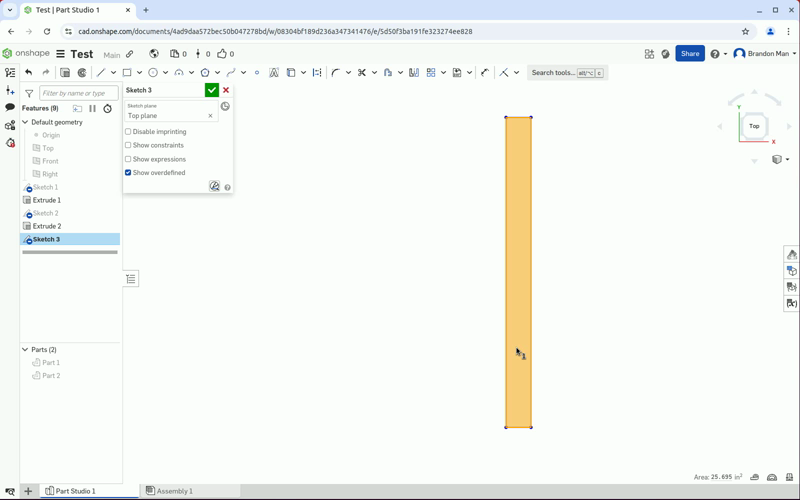
scroll(-6)
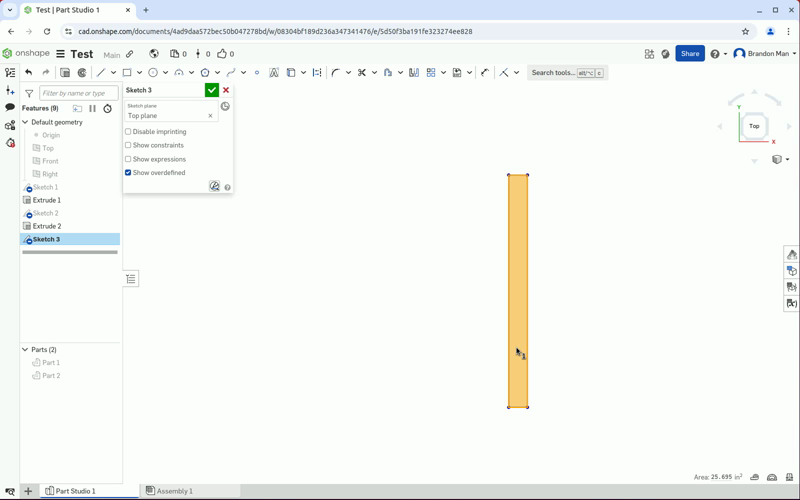
scroll(-6)
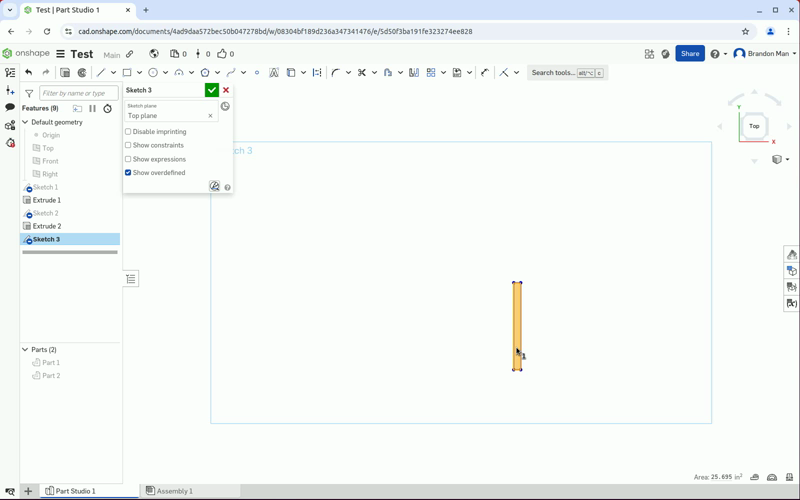
mouse_move(73, 352)
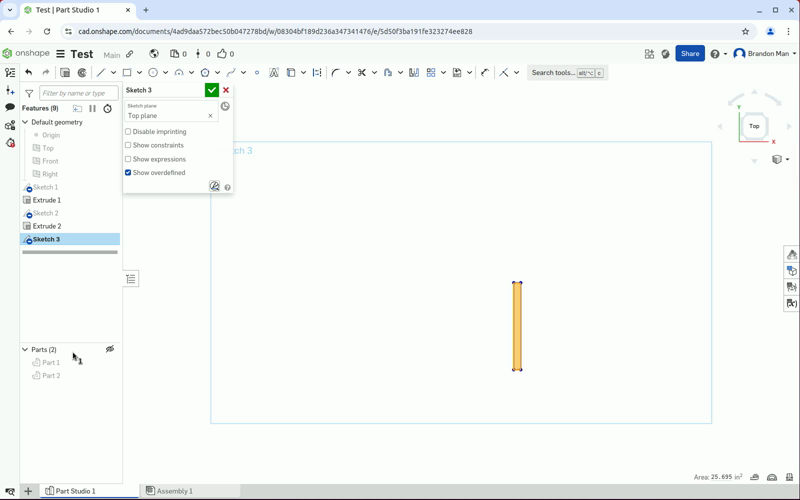
key(shift+y)
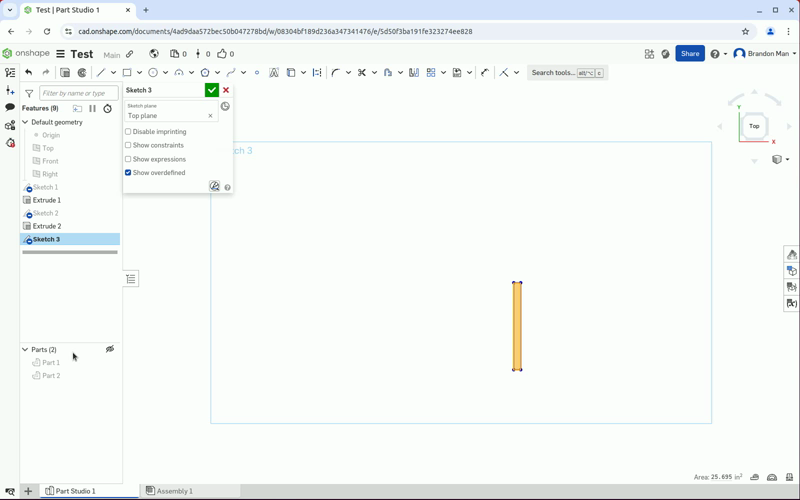
key(shift+e)
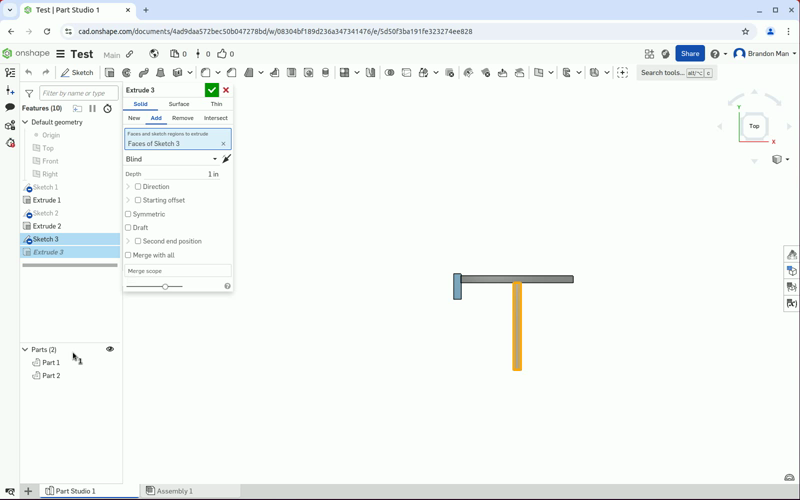
mouse_move(143, 106)
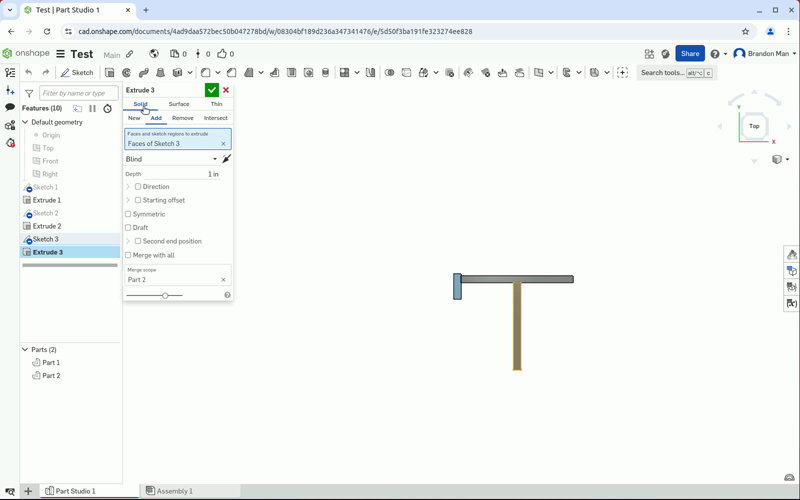
click(143, 106)
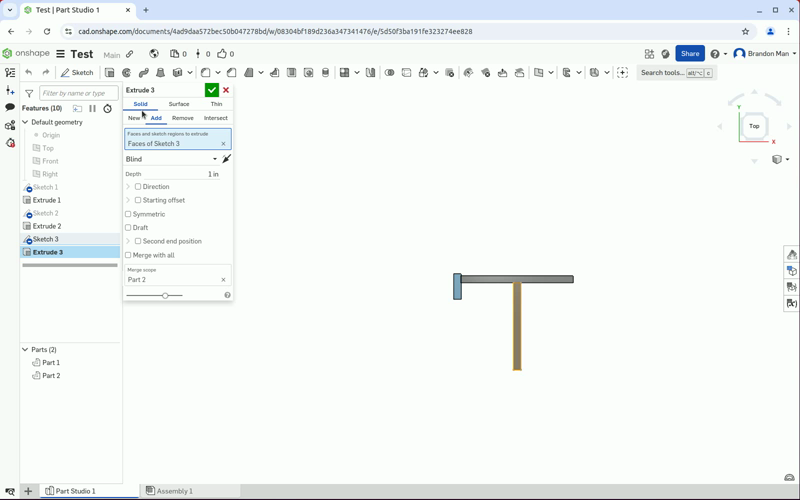
mouse_move(137, 120)
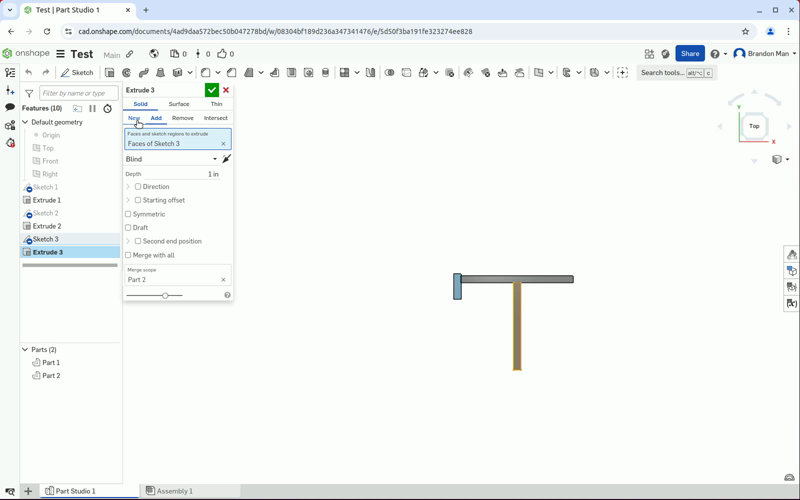
click(137, 120)
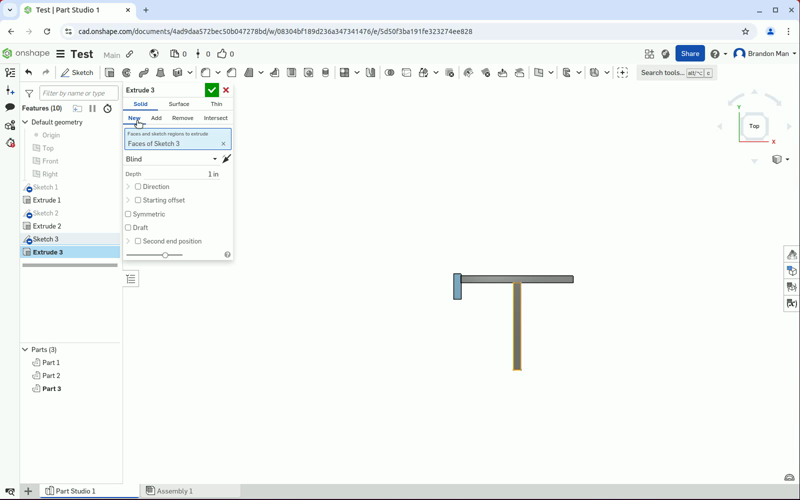
key(tab, 4)
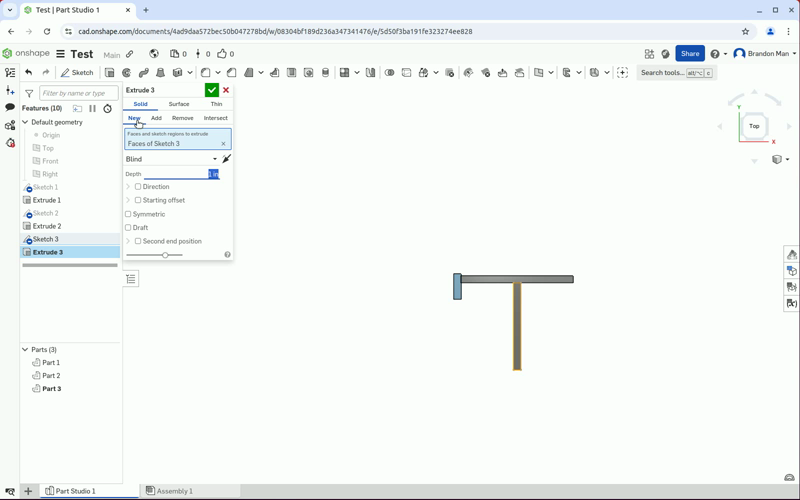
text(19.979)
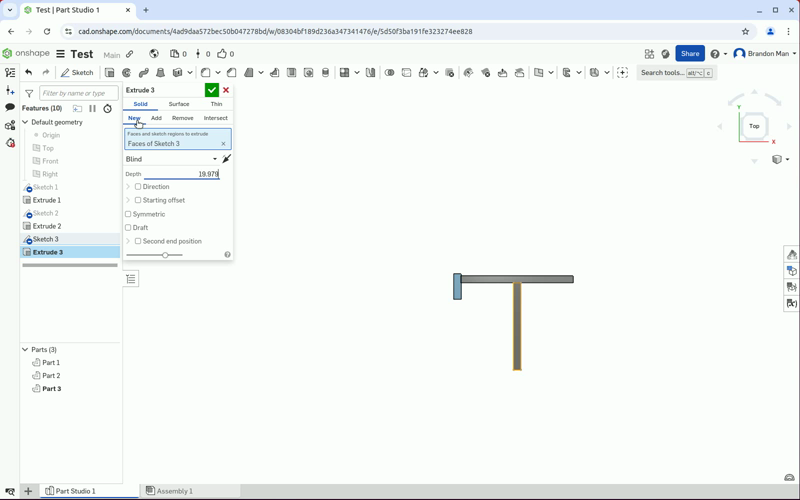
key(enter)
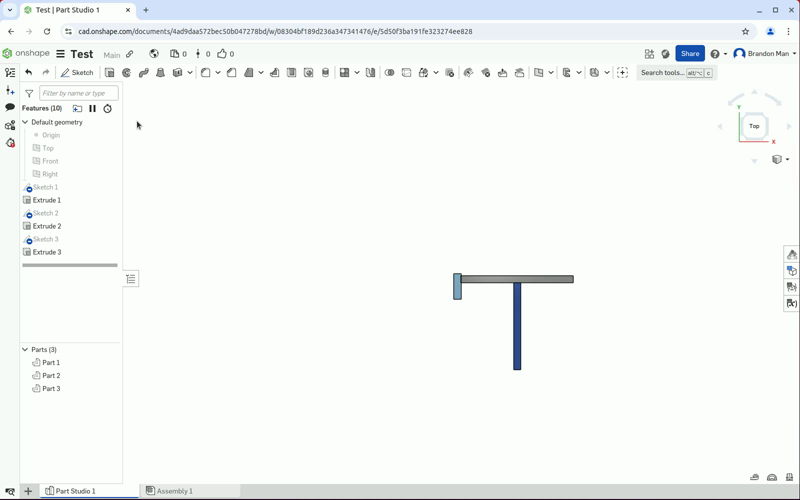
key(shift+h)
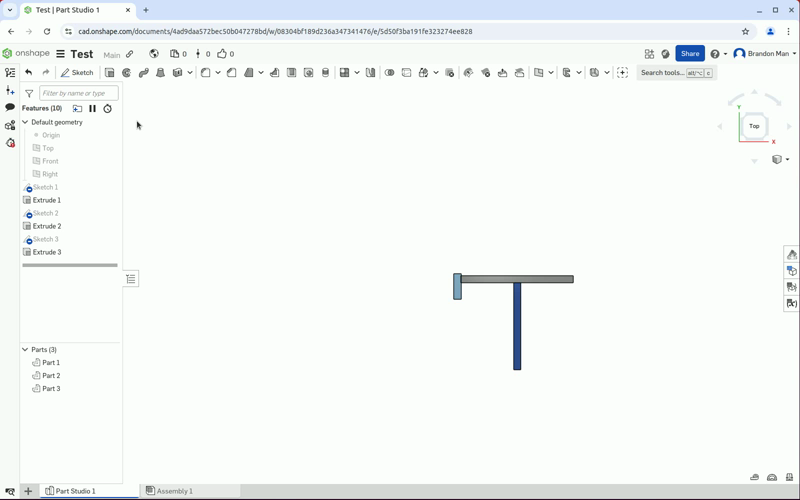
key(shift+h)
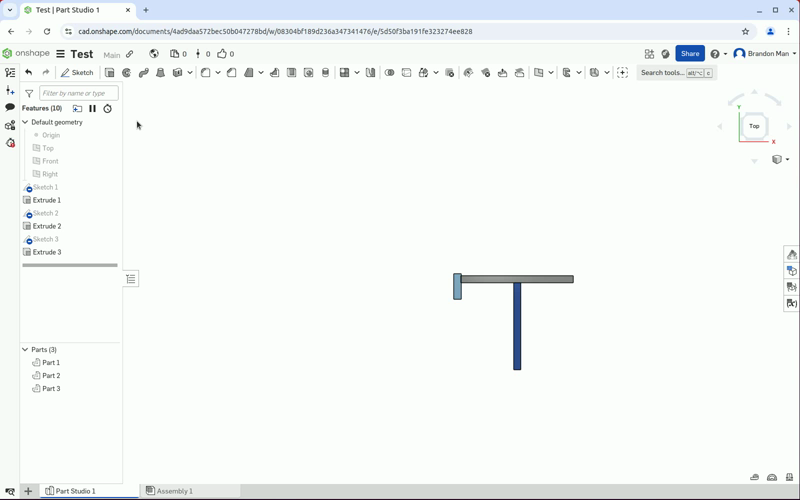
mouse_move(73, 189)
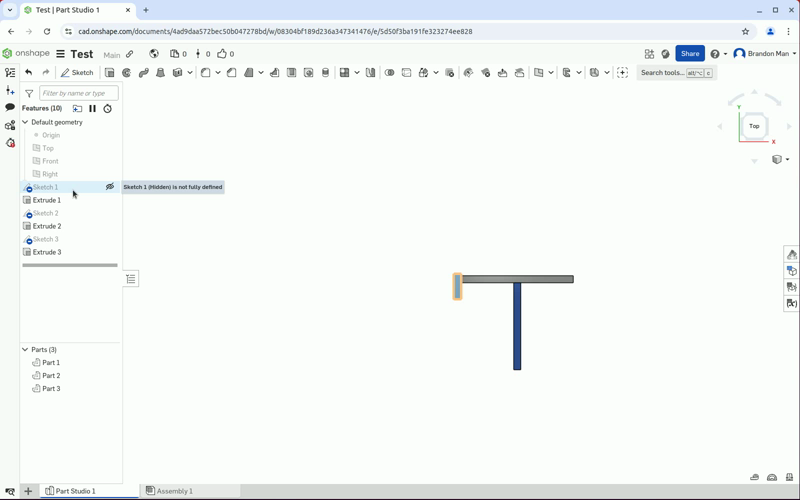
click(73, 189)
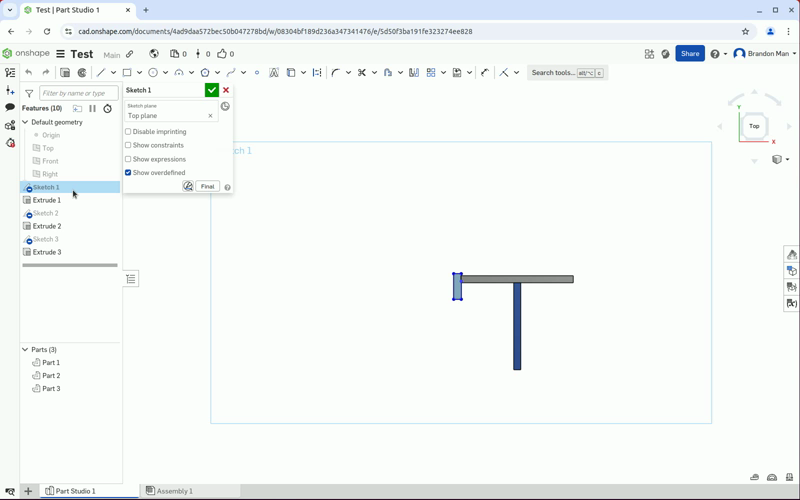
mouse_move(229, 92)
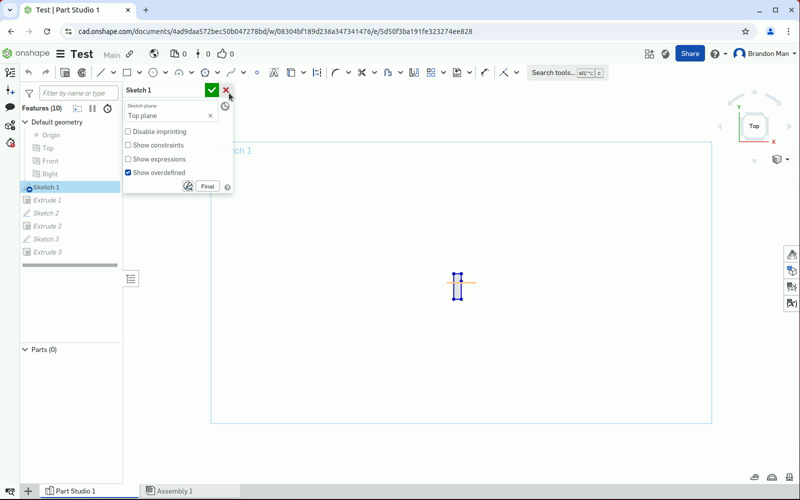
click(229, 92)
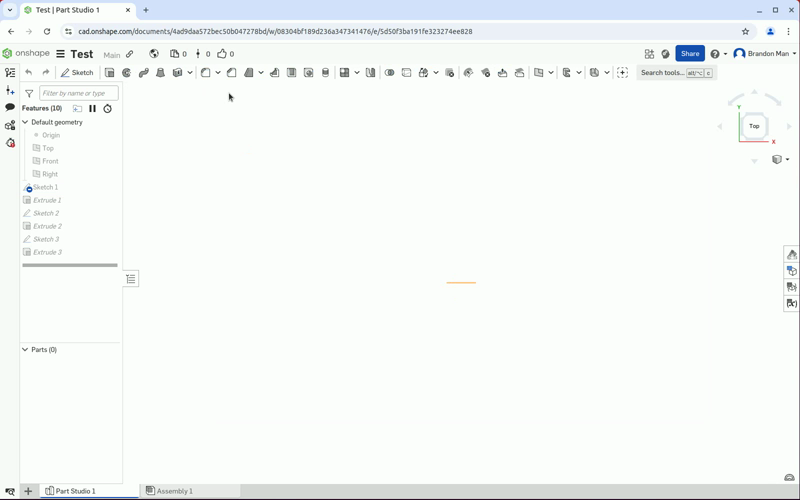
mouse_move(73, 352)
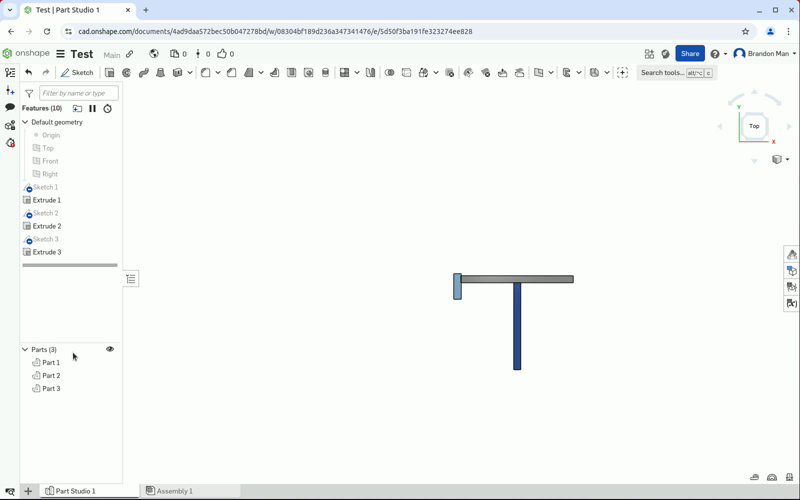
key(y)
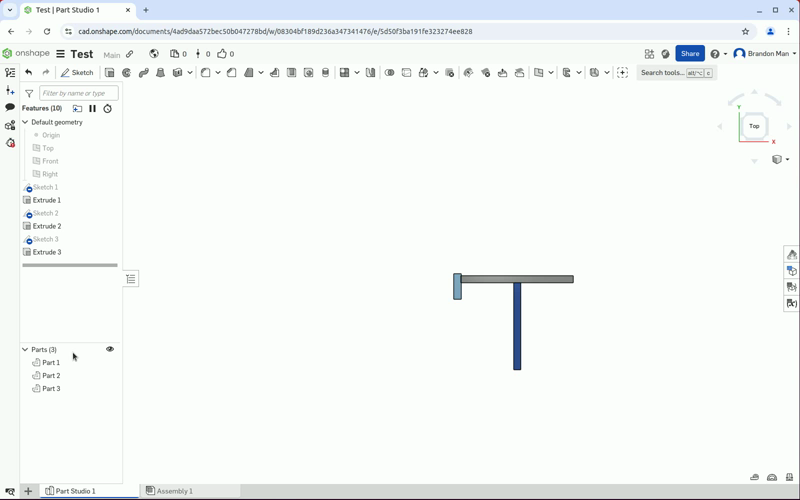
key(shift+p)
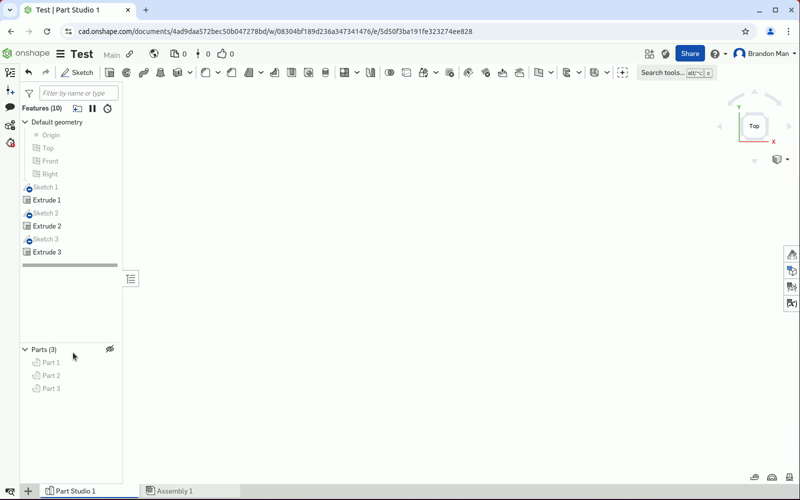
key(space)
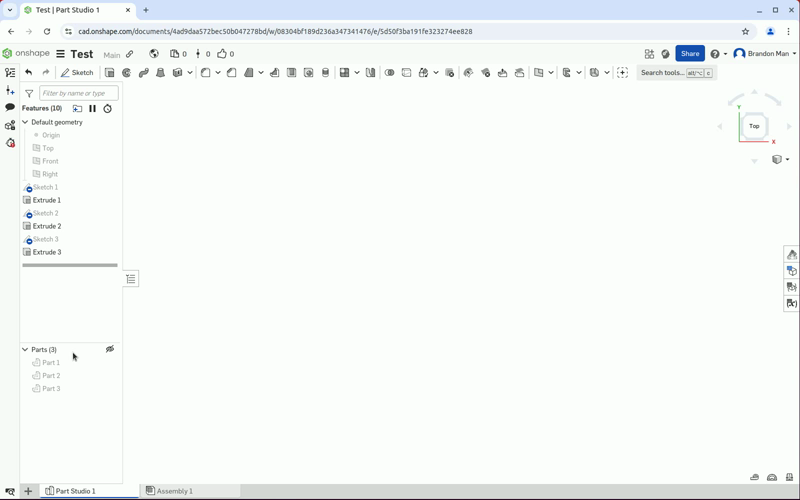
key_down(shift)
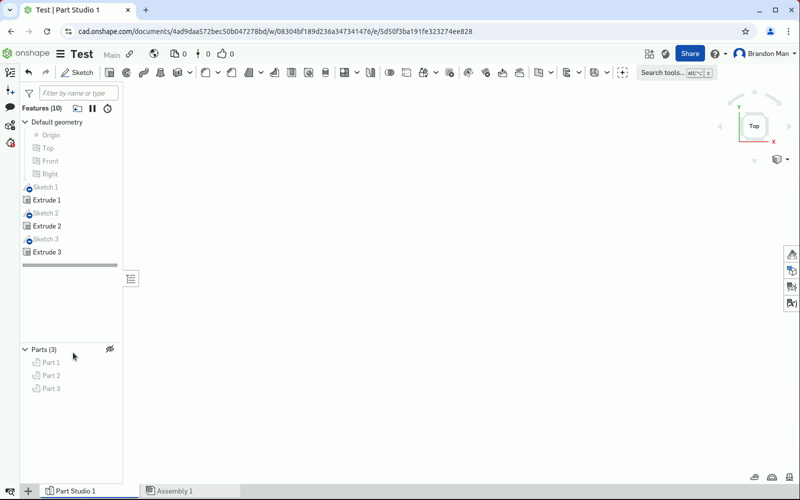
key(up)
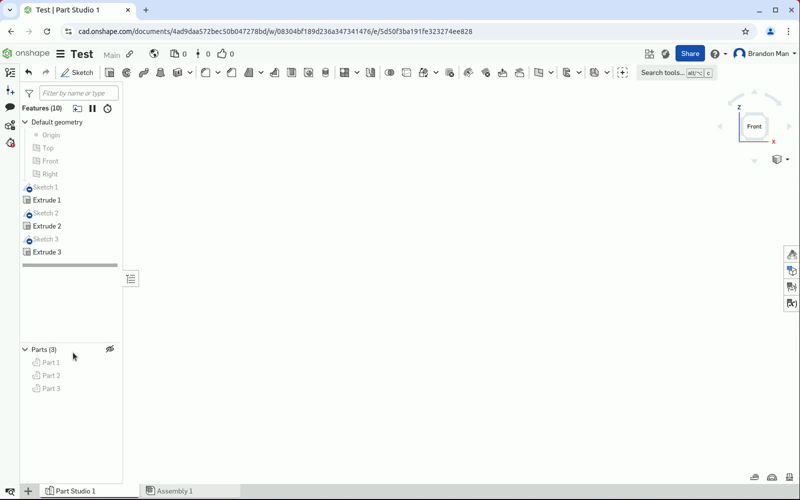
key_up(shift)
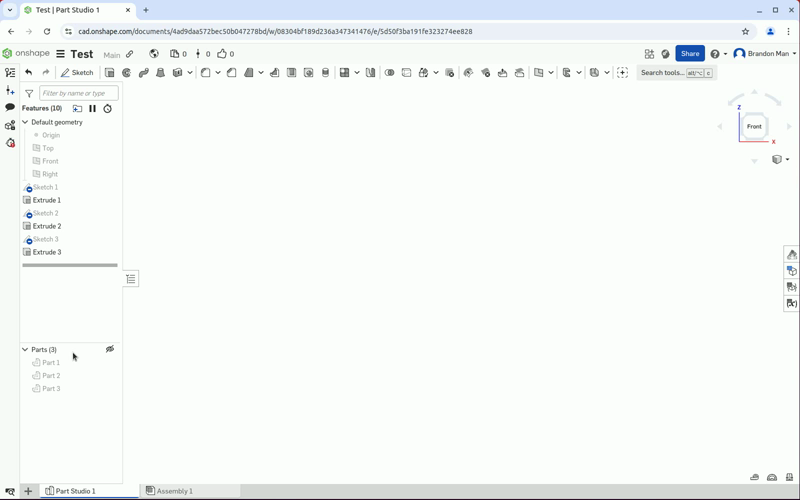
mouse_move(73, 352)
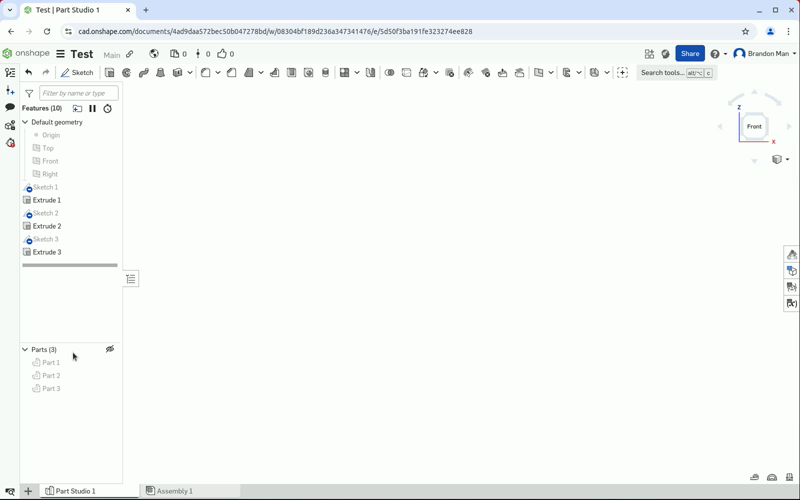
key(shift+y)
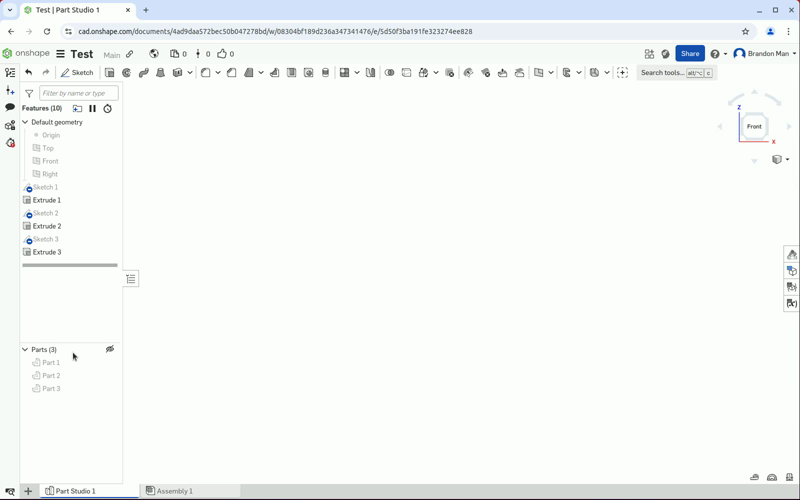
key(shift+s)
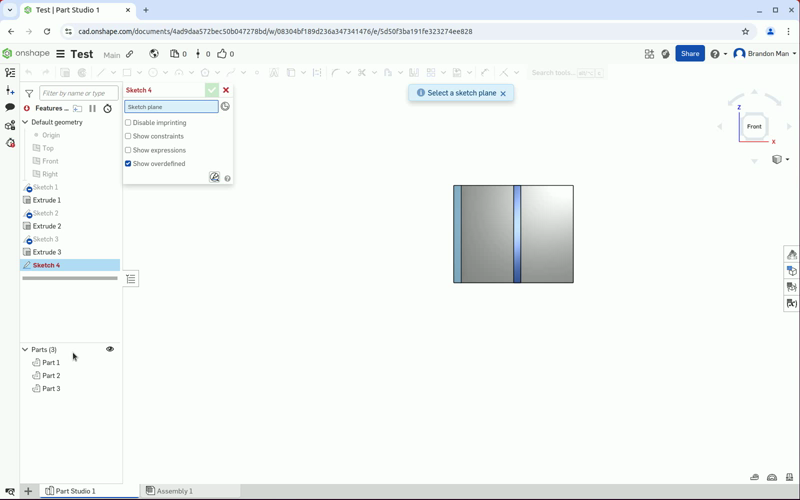
mouse_move(73, 163)
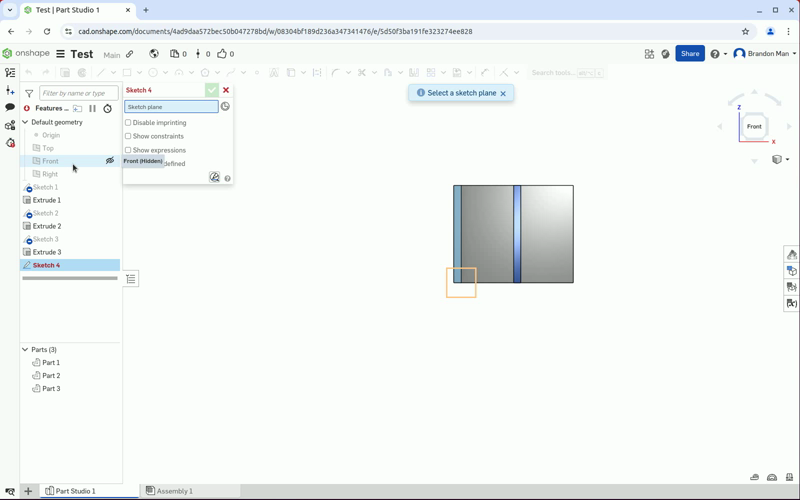
click(73, 163)
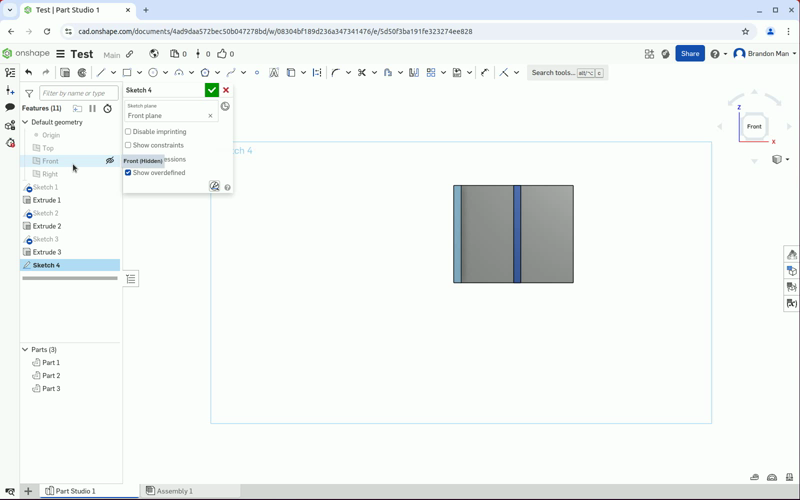
mouse_move(73, 352)
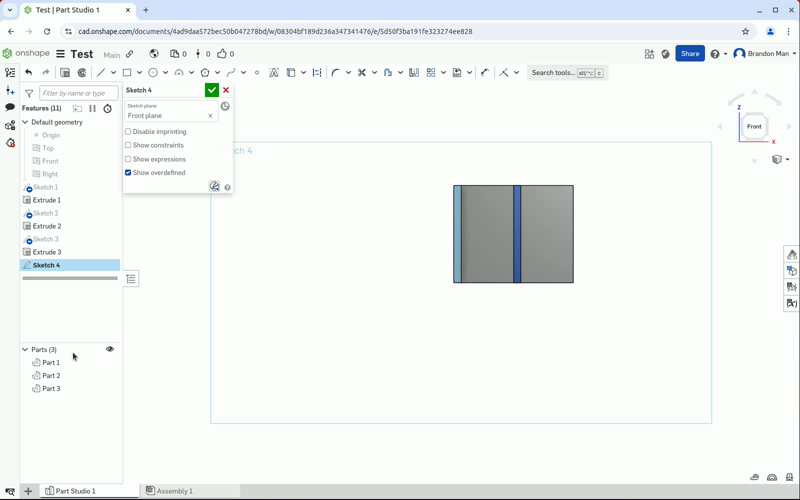
key(y)
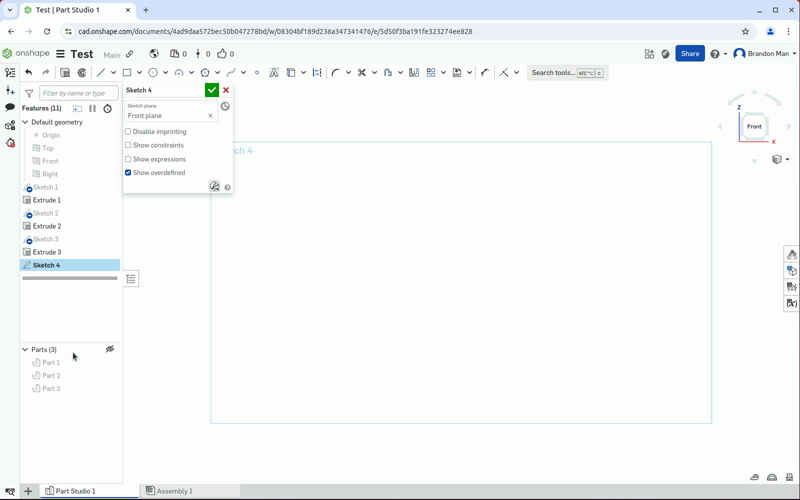
key(l)
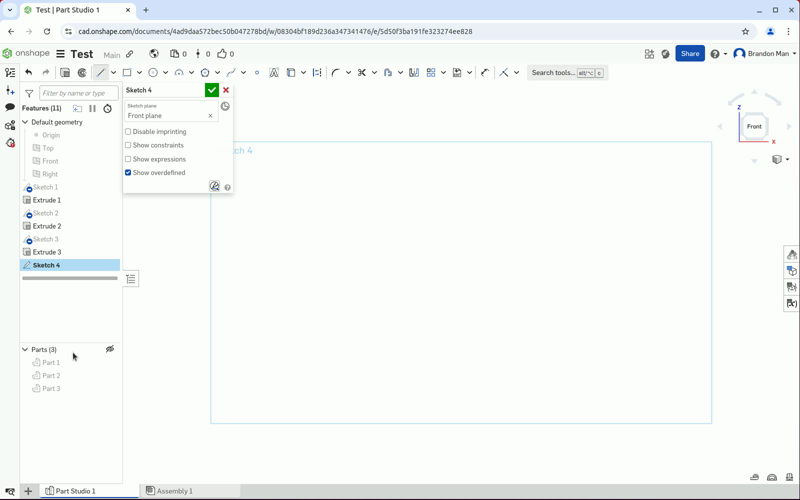
key_down(shift)
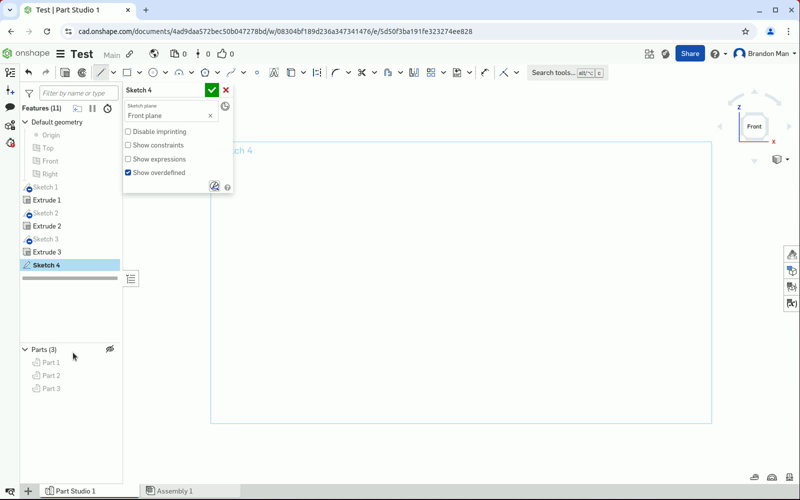
mouse_move(464, 239)
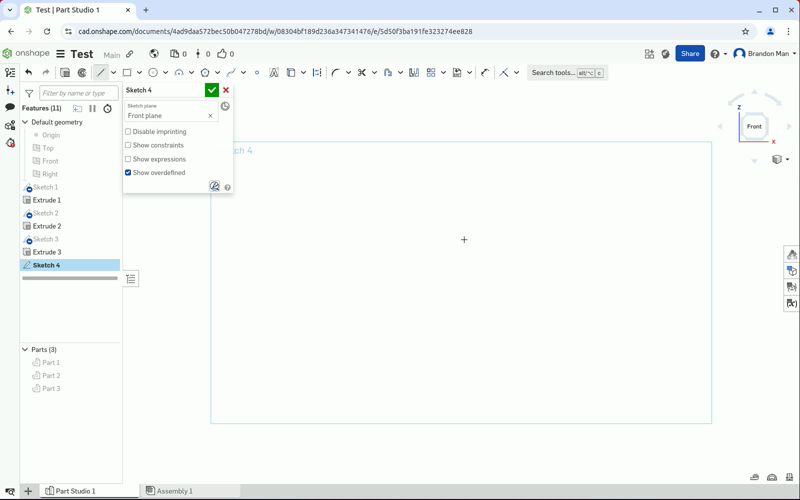
click(464, 239)
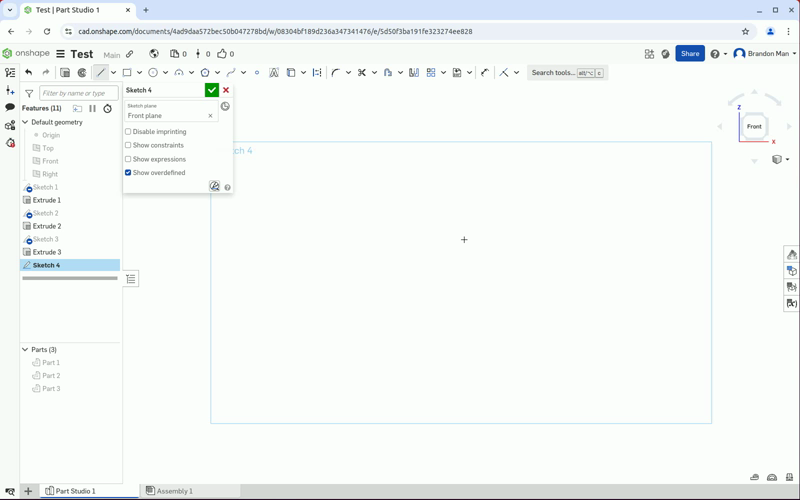
key_up(shift)
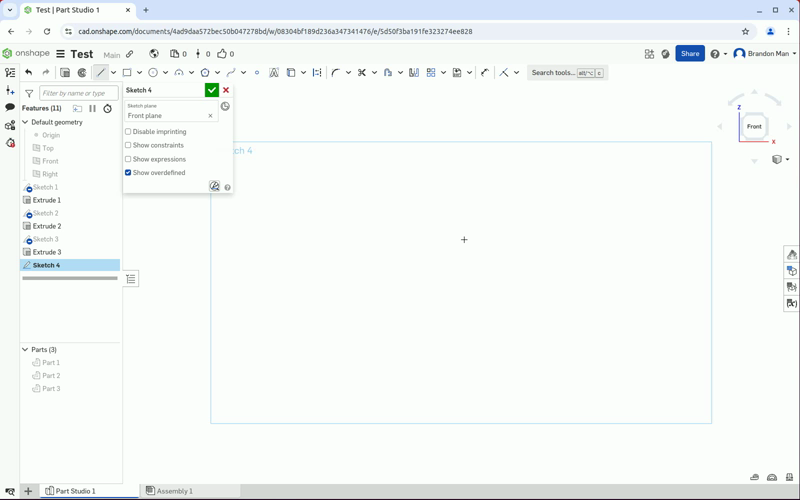
key_down(shift)
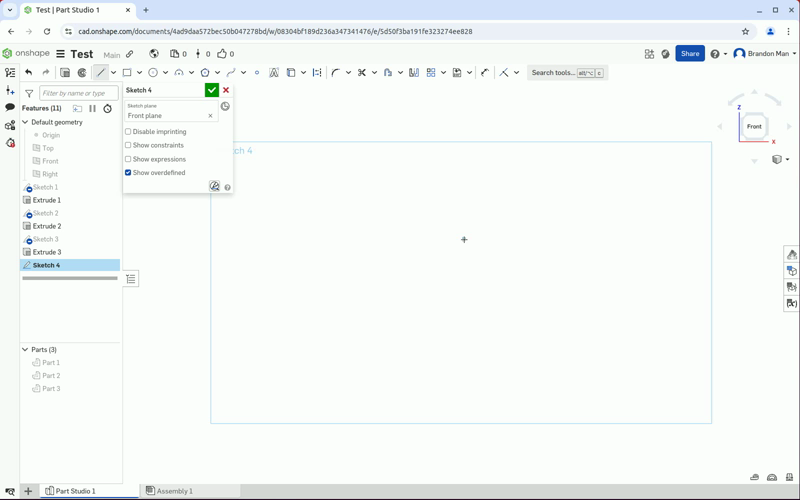
mouse_move(494, 239)
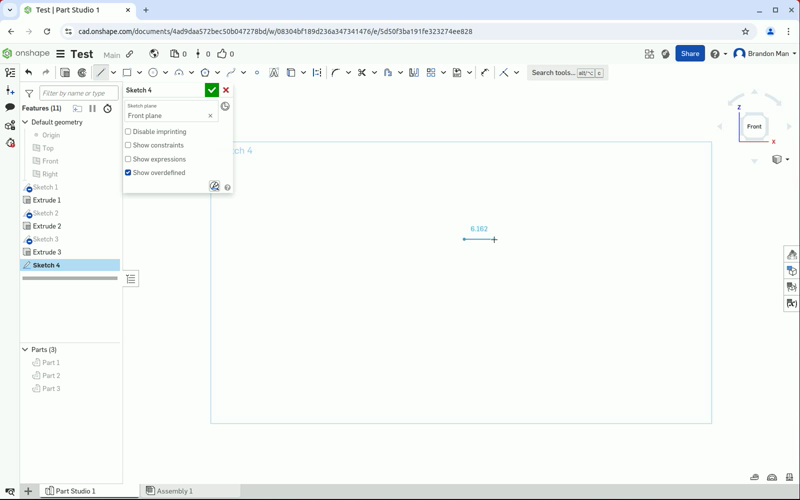
mouse_move(480, 239)
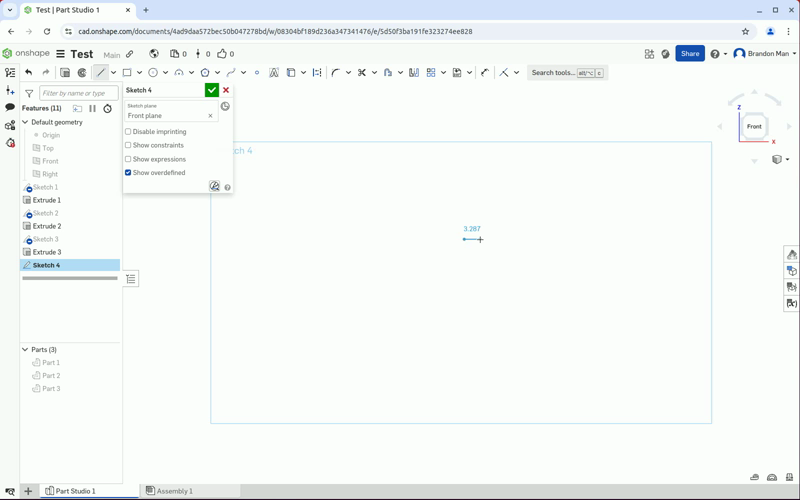
click(480, 239)
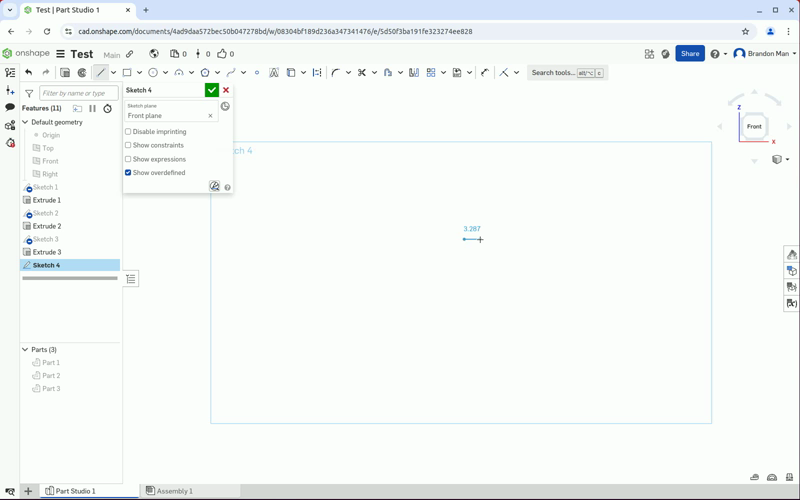
key_up(shift)
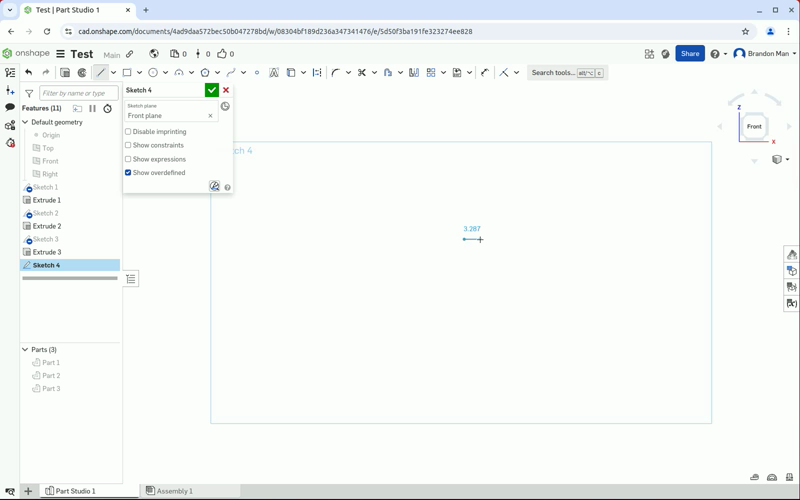
key_down(shift)
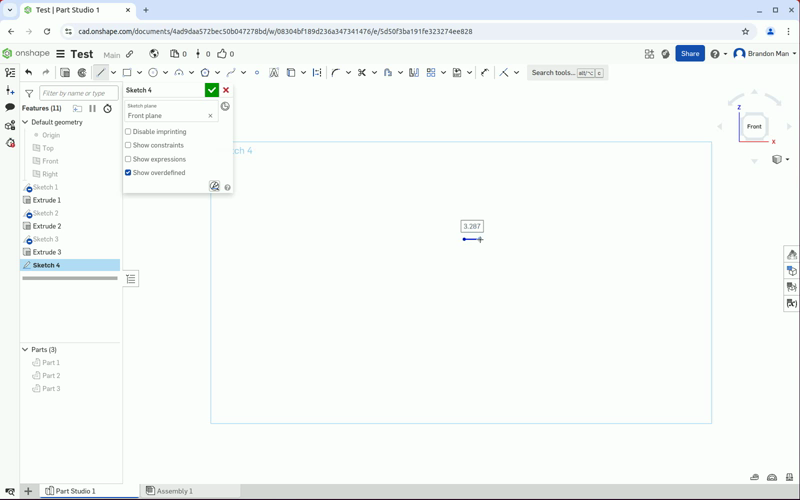
mouse_move(510, 239)
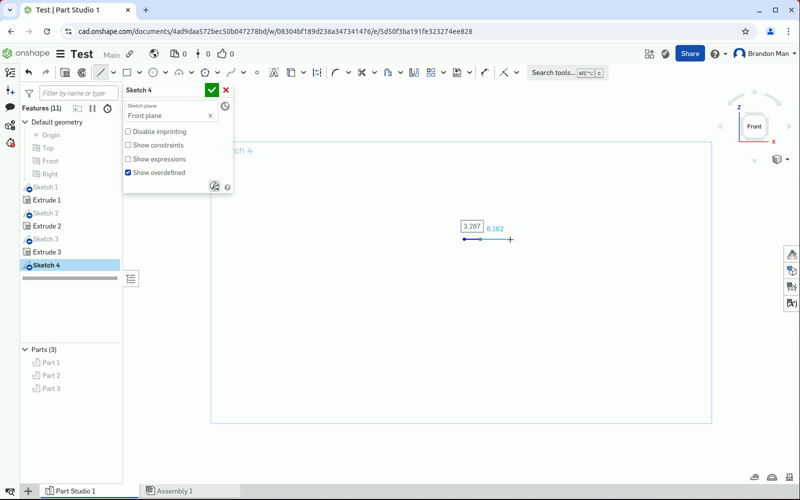
mouse_move(480, 217)
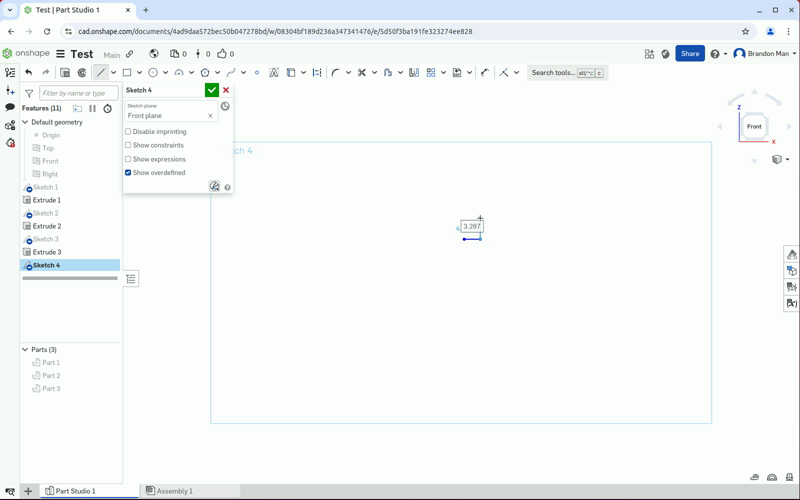
click(480, 217)
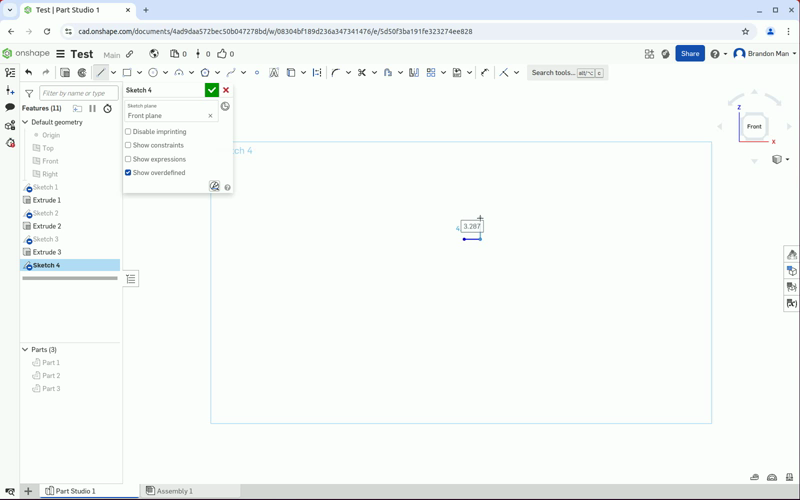
key_up(shift)
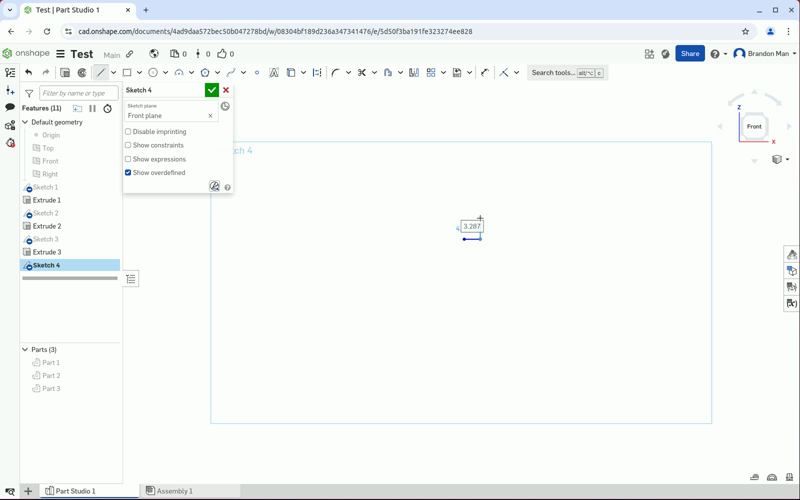
key_down(shift)
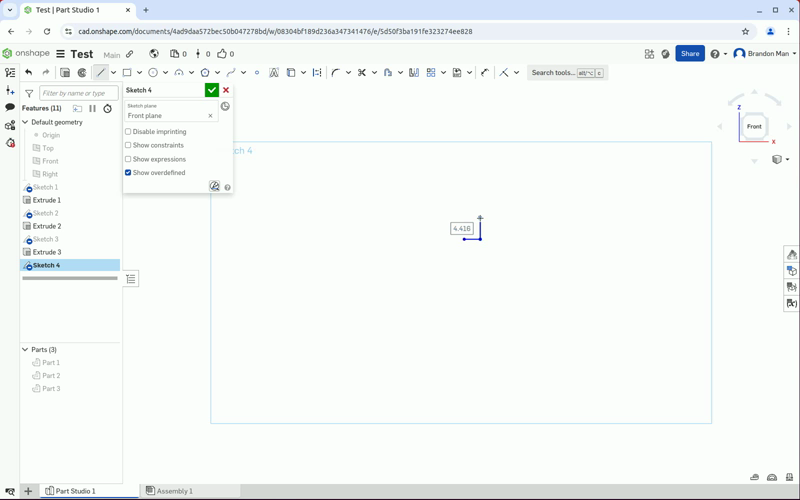
mouse_move(510, 217)
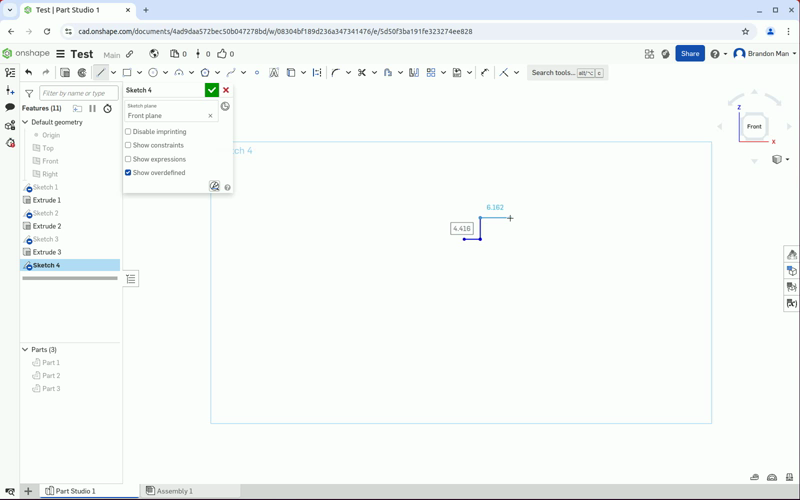
mouse_move(464, 217)
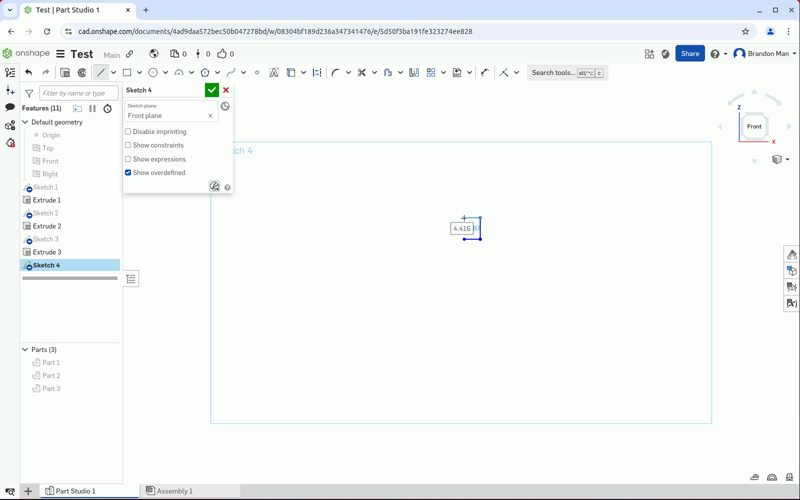
click(464, 217)
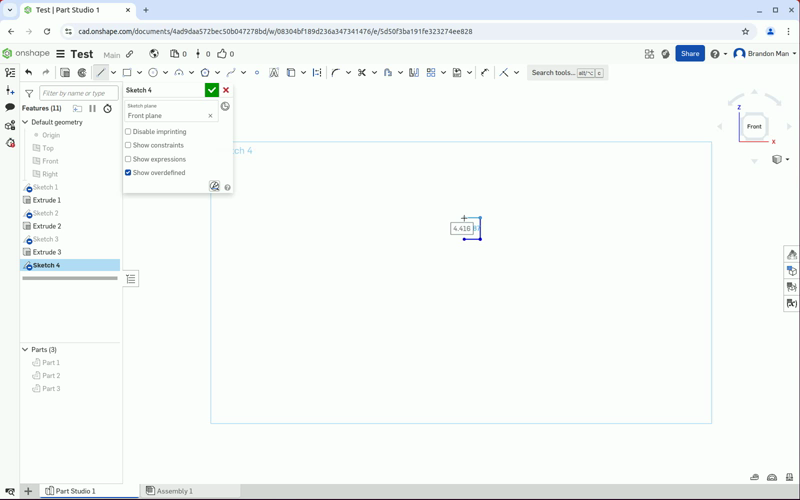
key_up(shift)
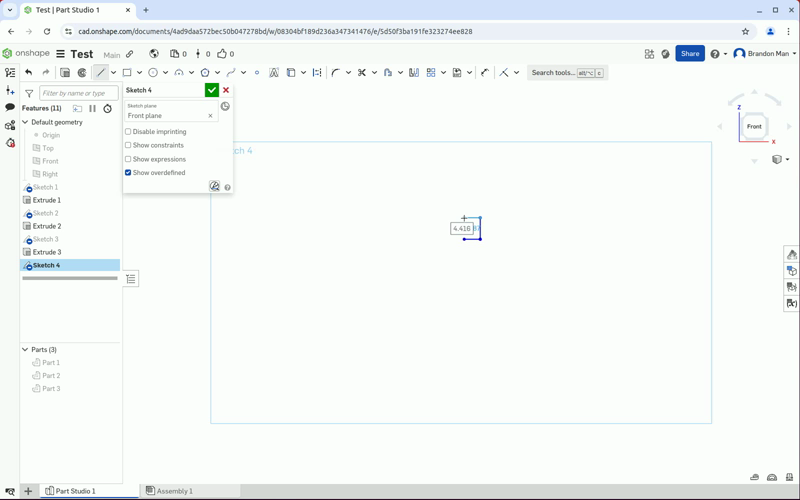
mouse_move(494, 217)
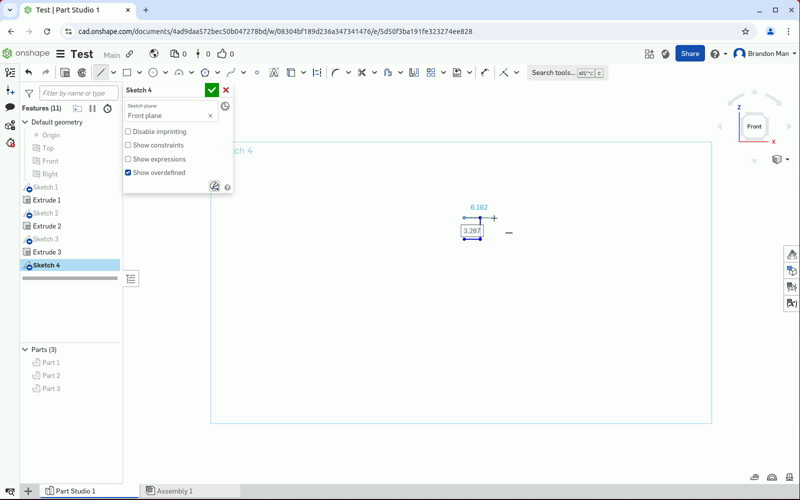
key_down(shift)
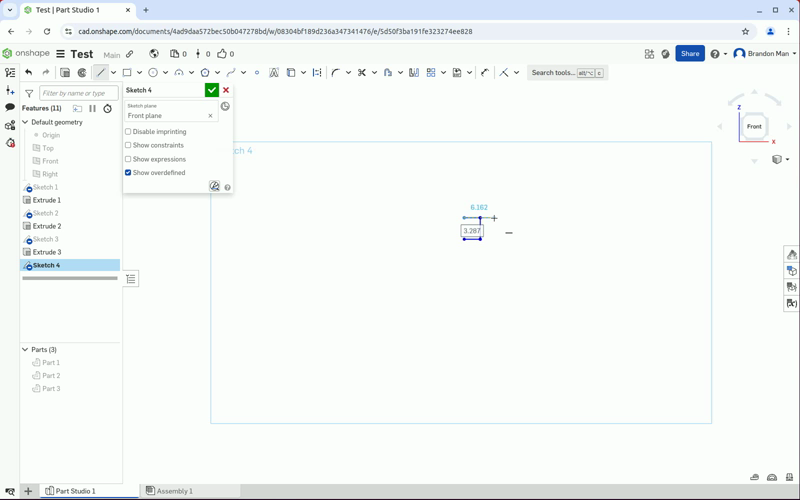
mouse_move(464, 239)
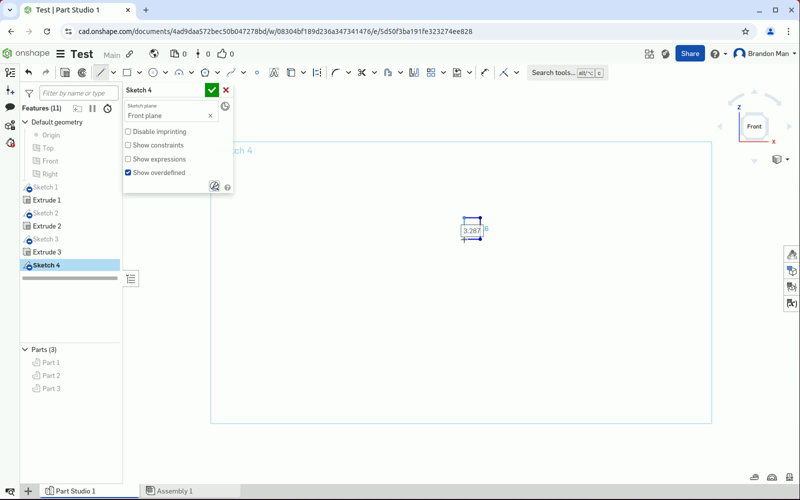
key_up(shift)
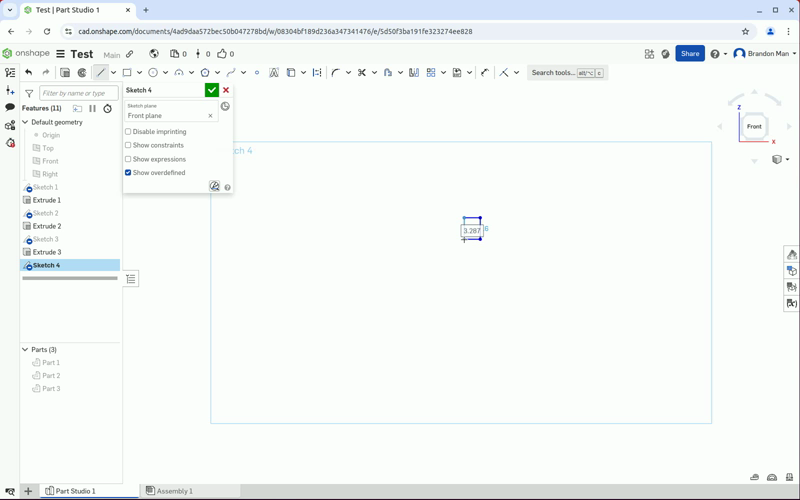
click(464, 239)
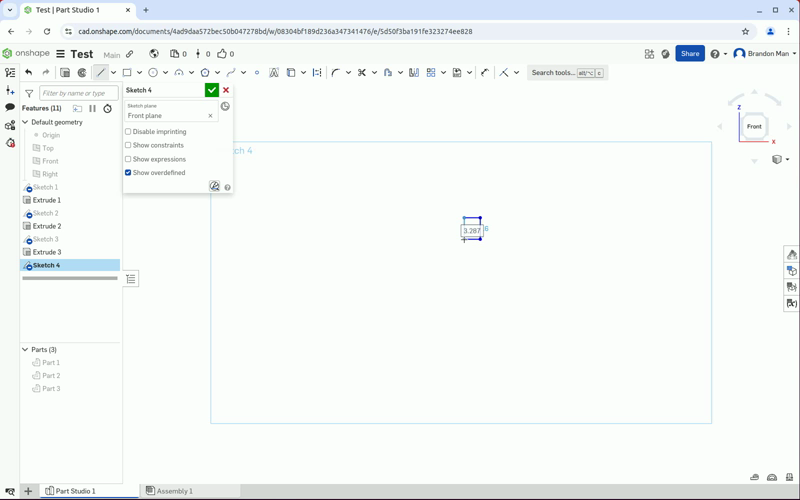
key(esc)
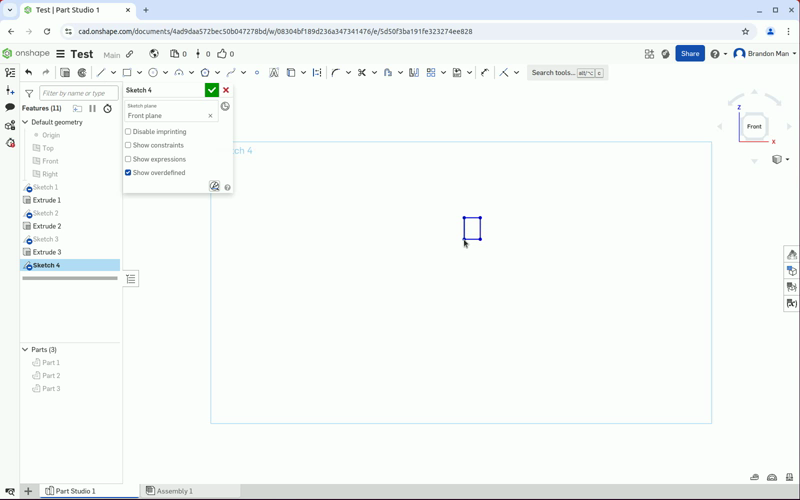
mouse_move(479, 221)
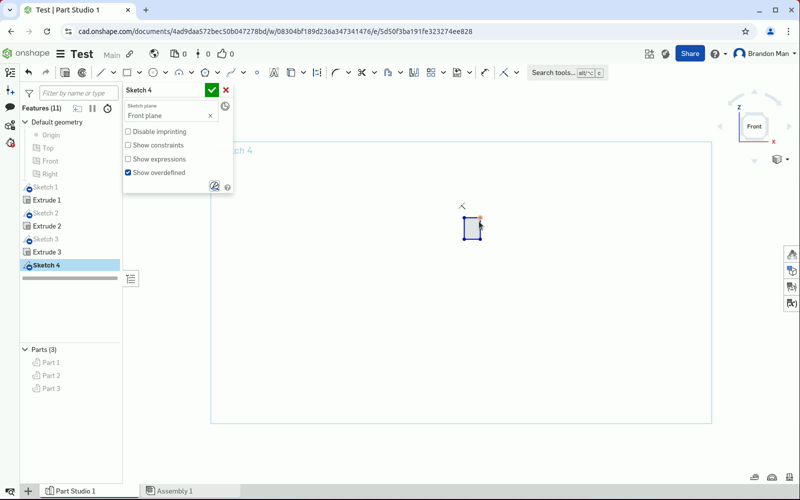
scroll(6)
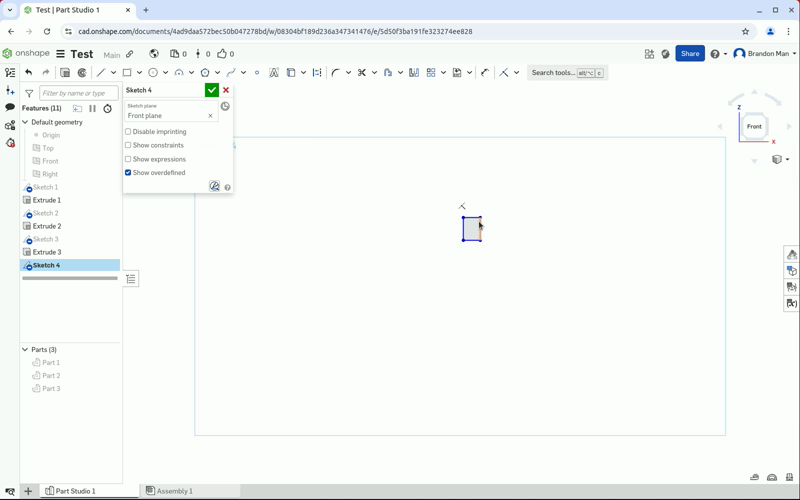
scroll(6)
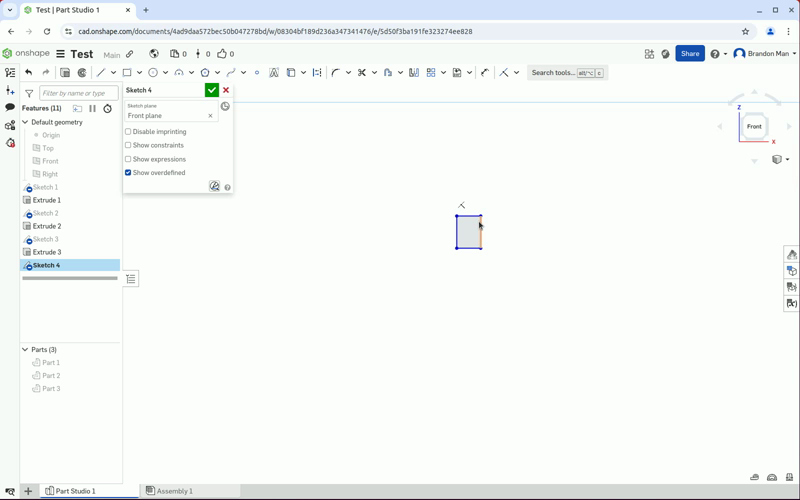
scroll(6)
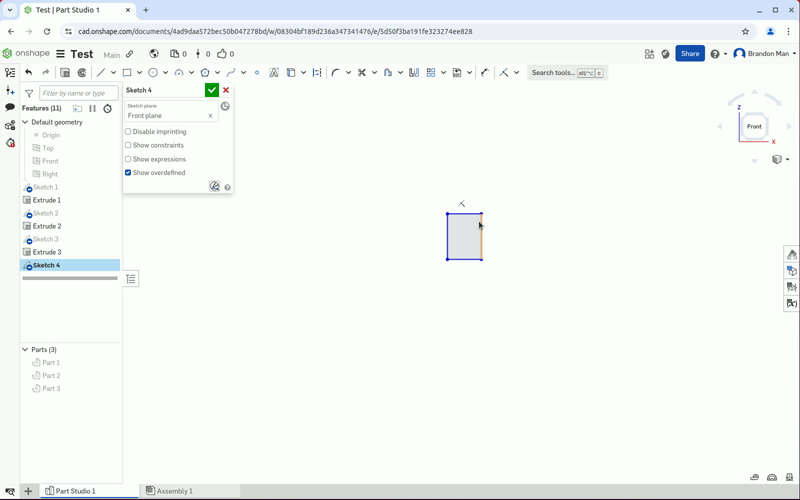
scroll(6)
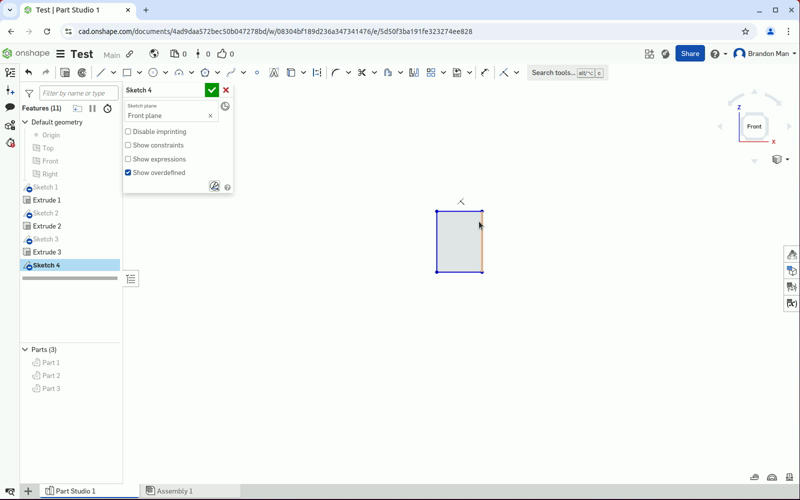
scroll(6)
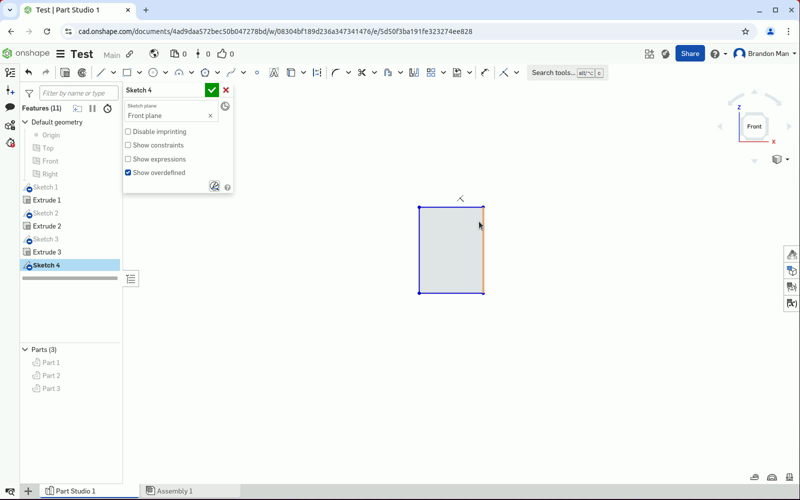
scroll(6)
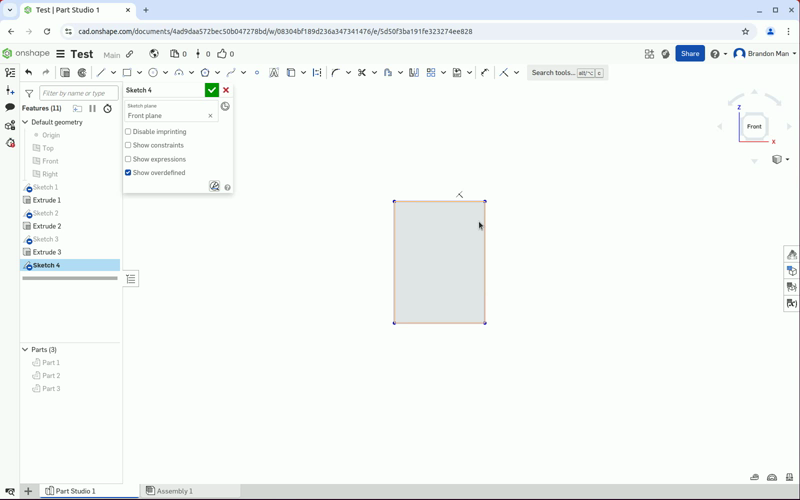
scroll(6)
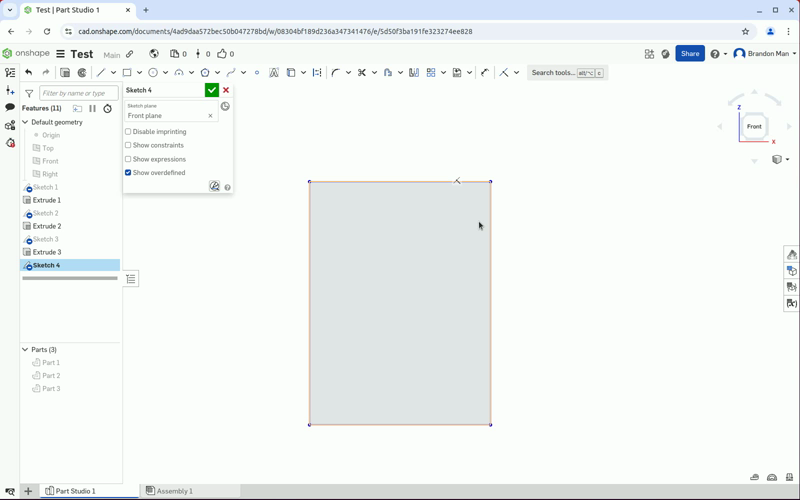
click(479, 221)
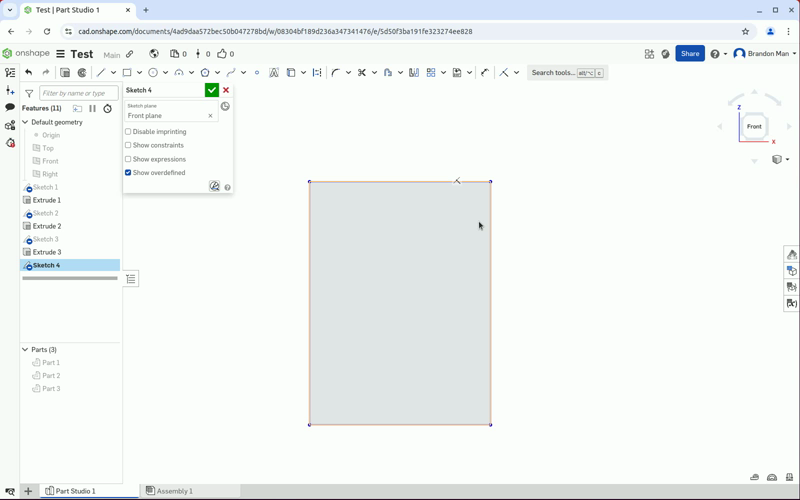
scroll(-6)
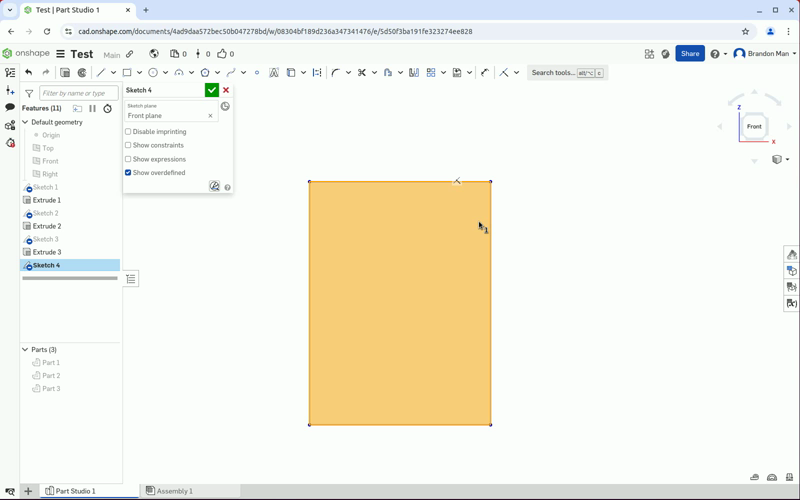
scroll(-6)
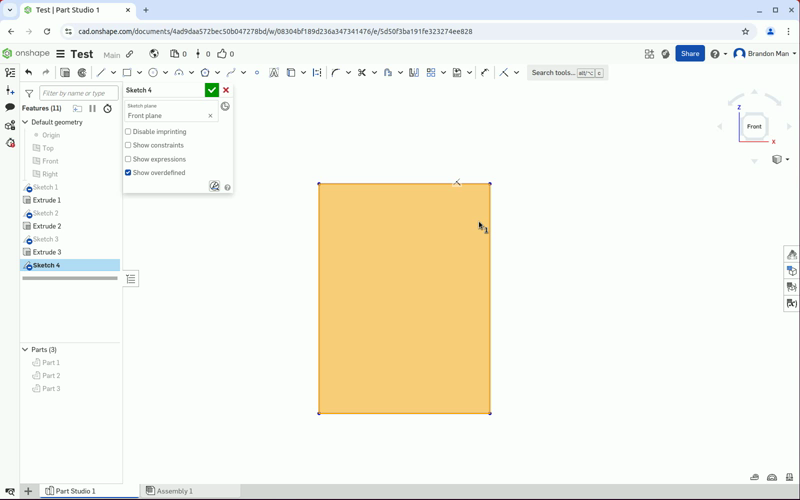
scroll(-6)
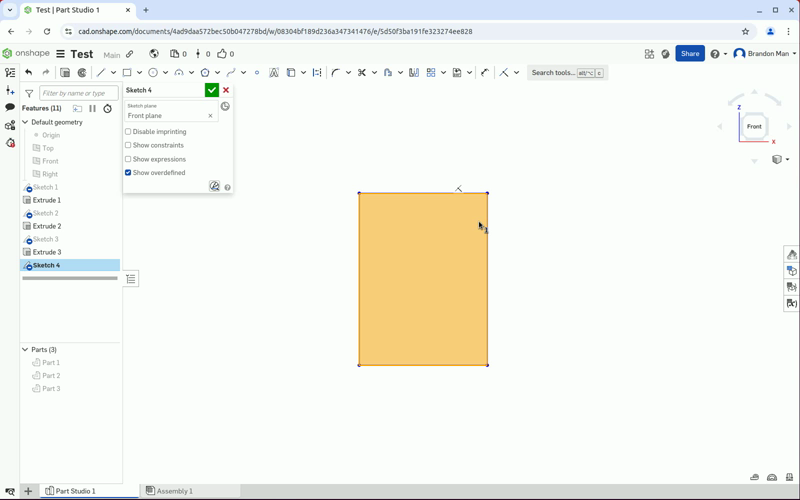
scroll(-6)
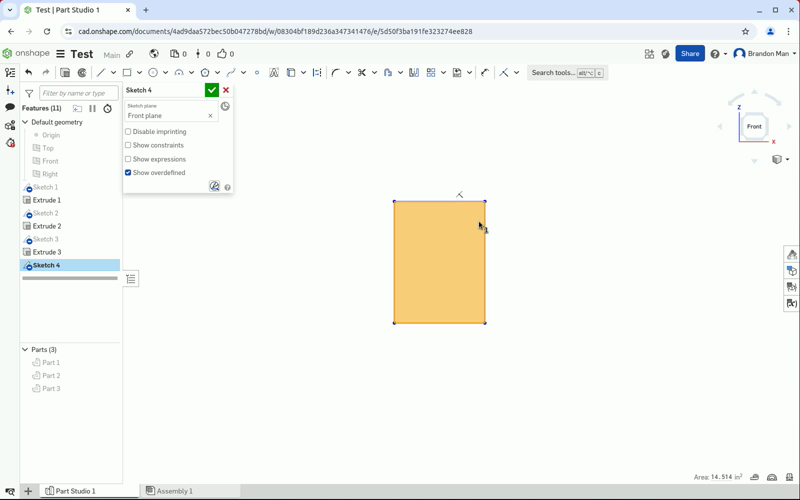
scroll(-6)
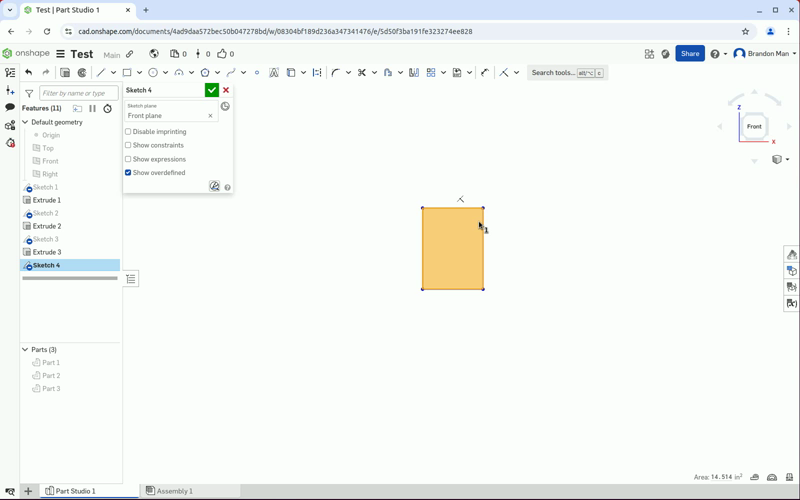
scroll(-6)
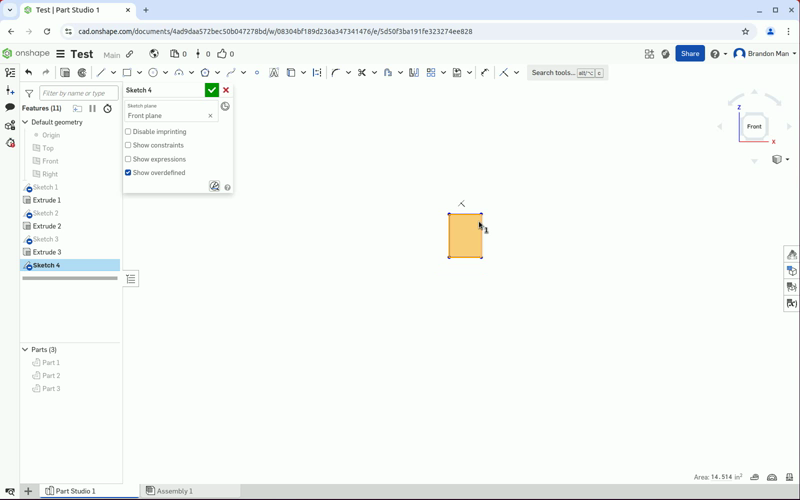
scroll(-6)
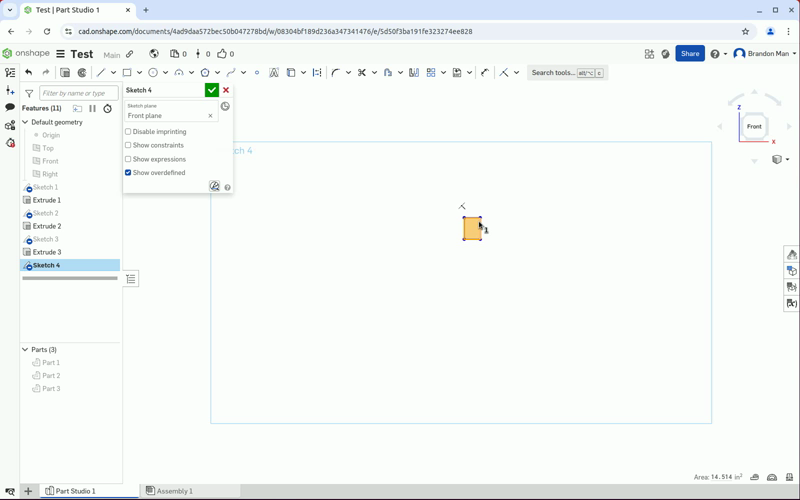
mouse_move(73, 352)
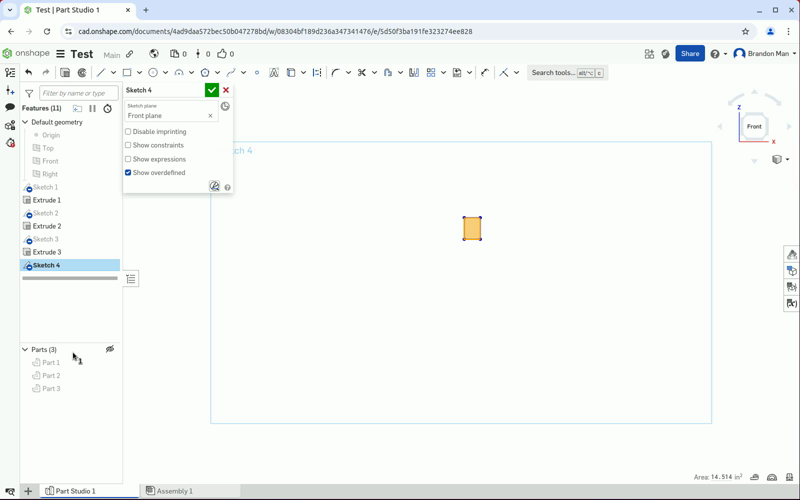
key(shift+y)
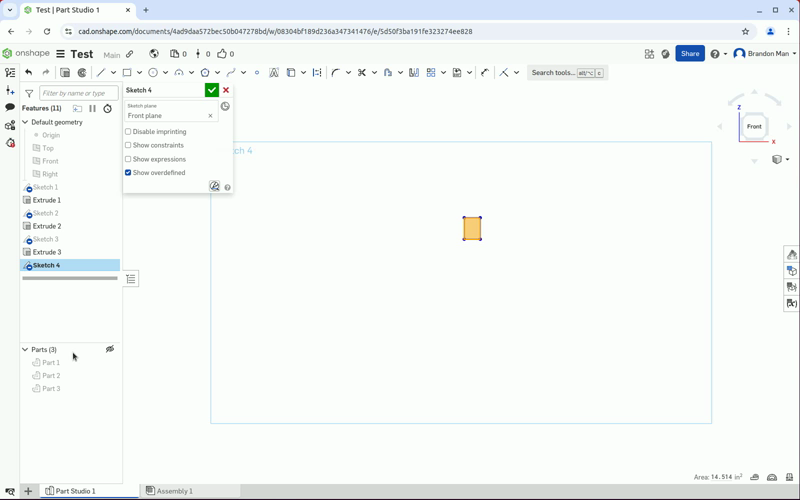
key(shift+e)
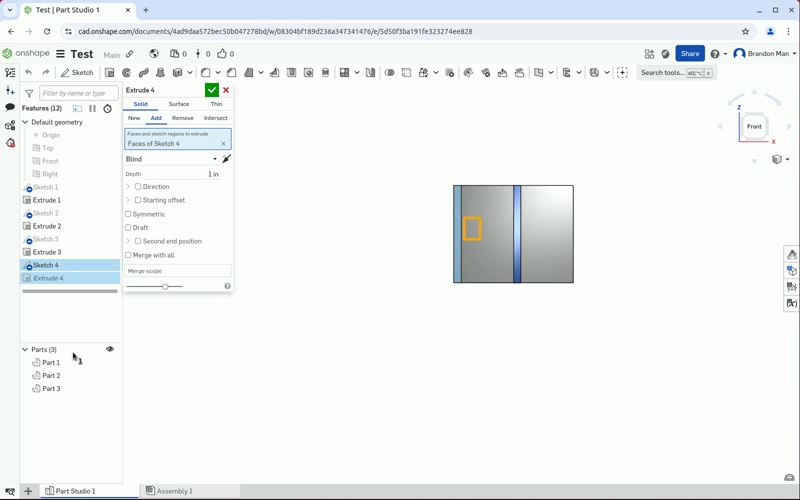
mouse_move(143, 106)
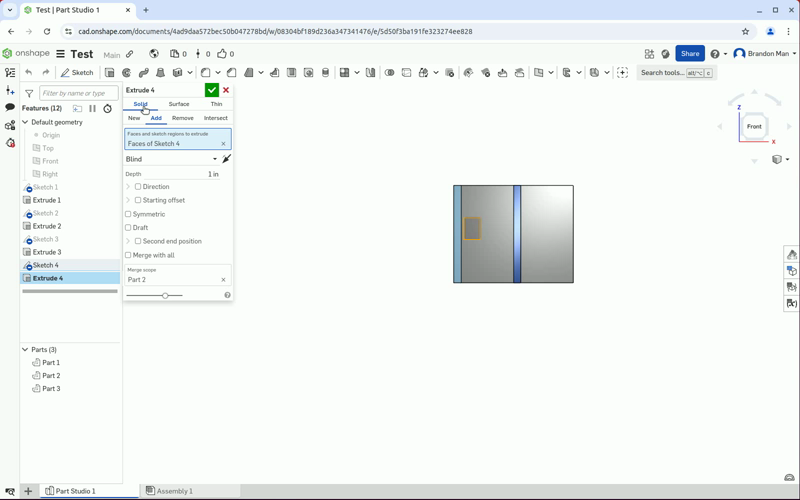
click(143, 106)
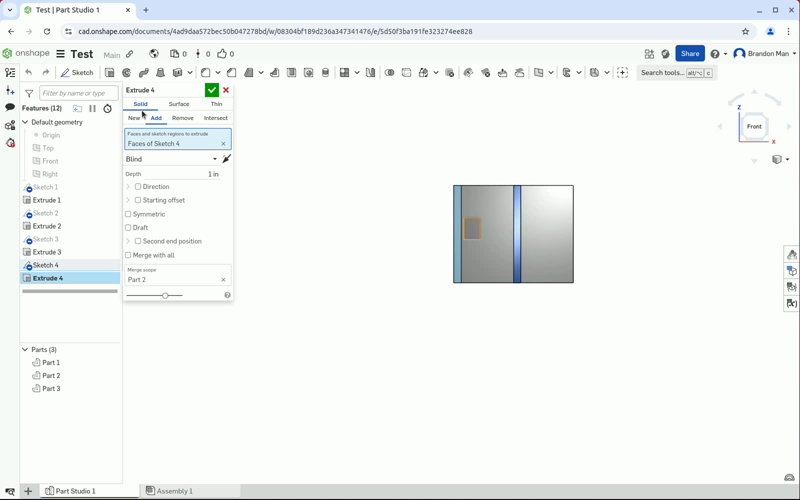
mouse_move(137, 120)
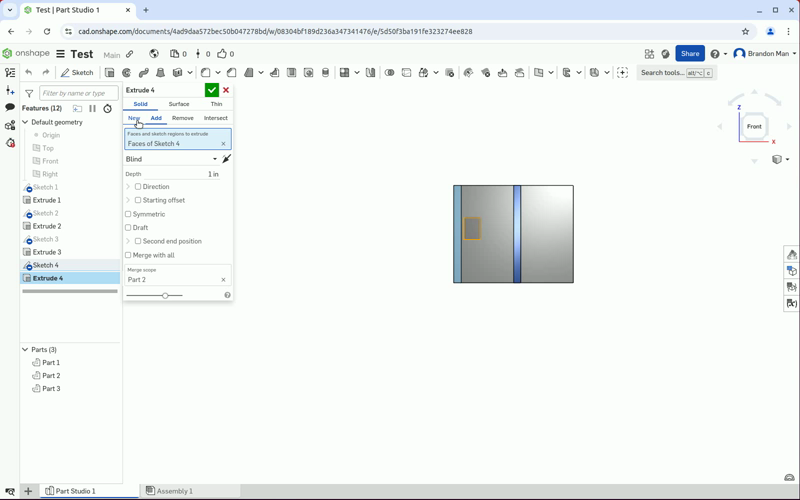
click(137, 120)
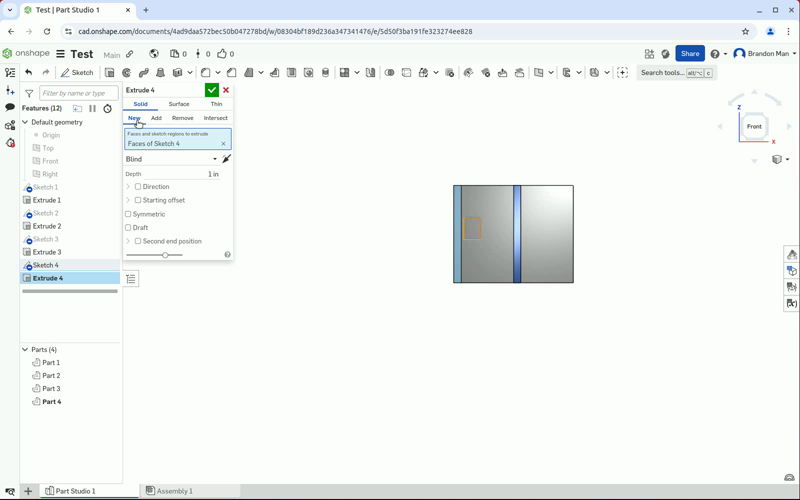
key(tab, 4)
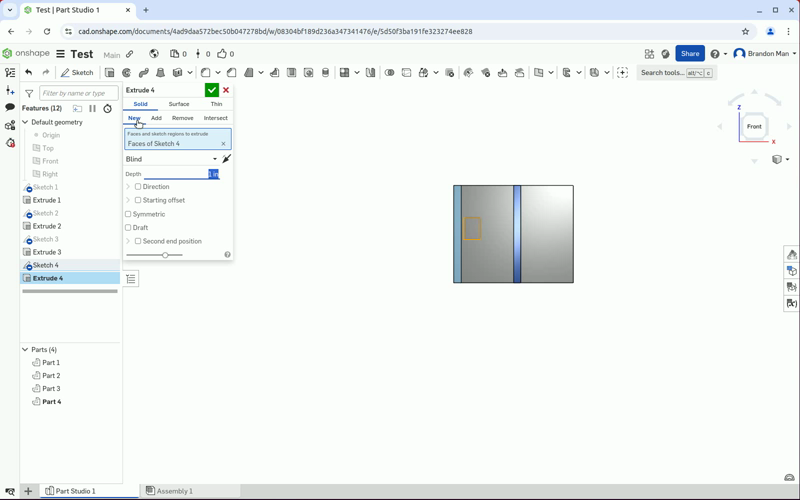
text(1.926)
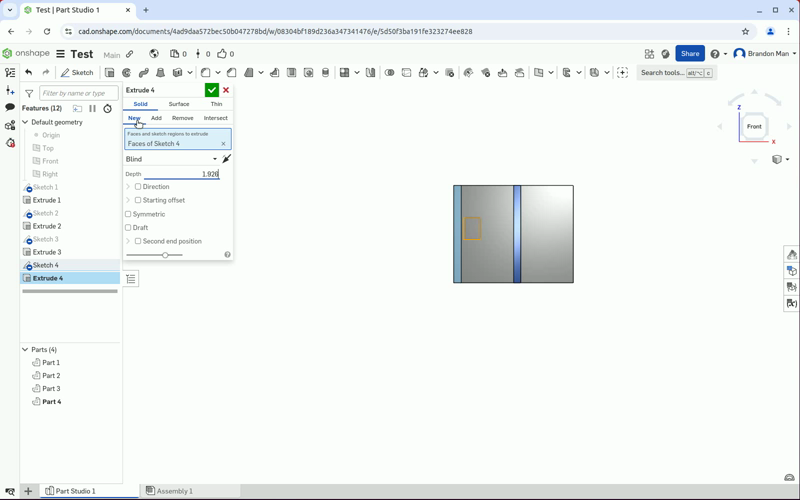
key(enter)
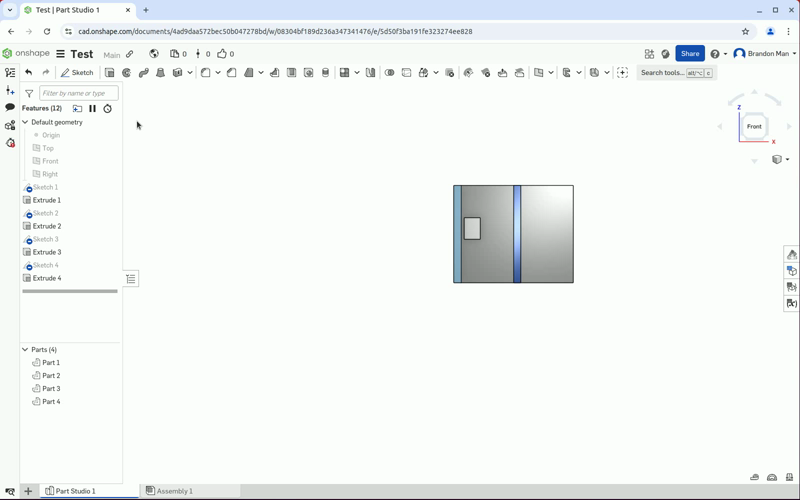
key(shift+h)
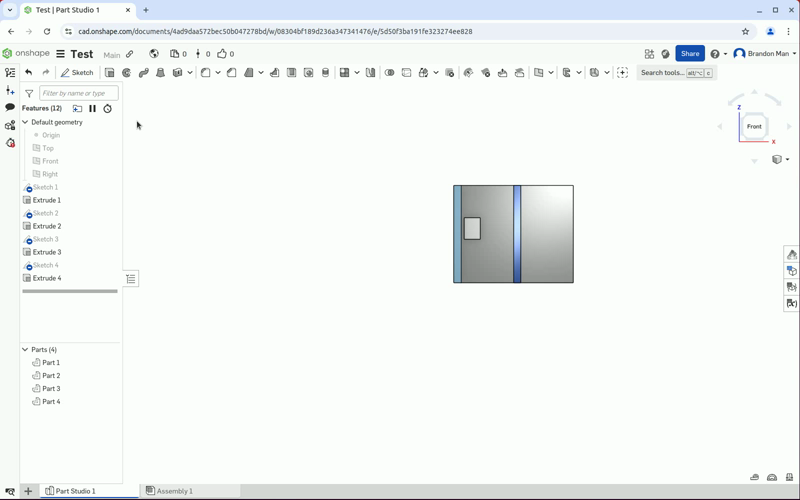
key(shift+h)
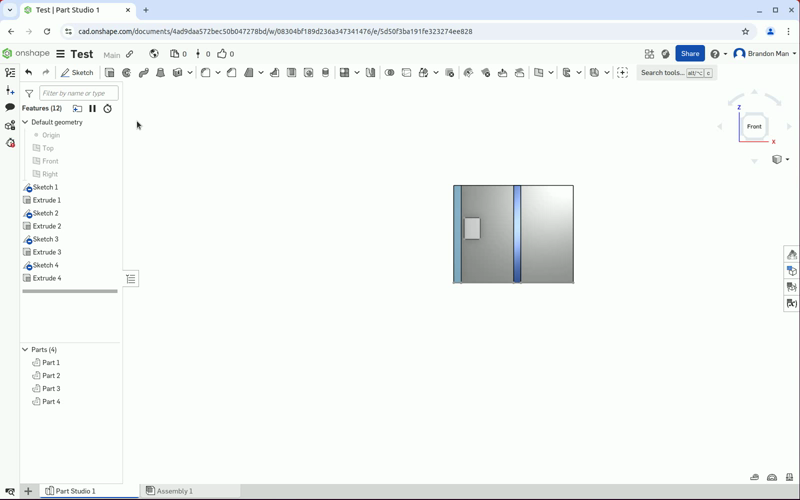
key(shift+7)
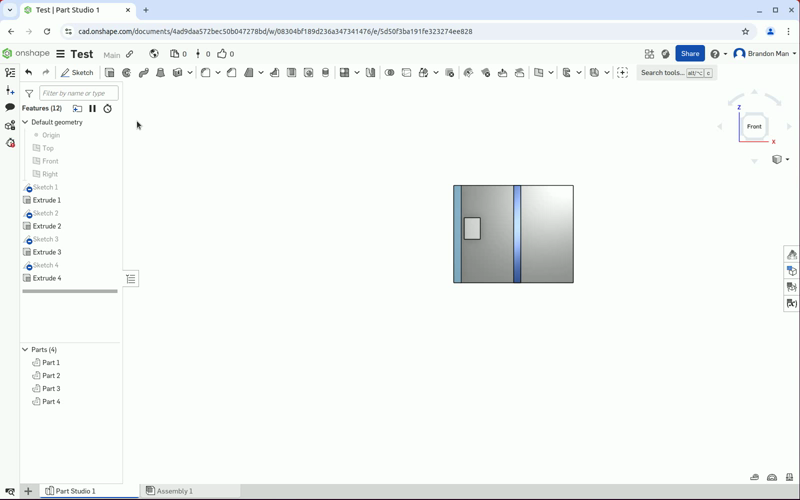
key(left, 2)
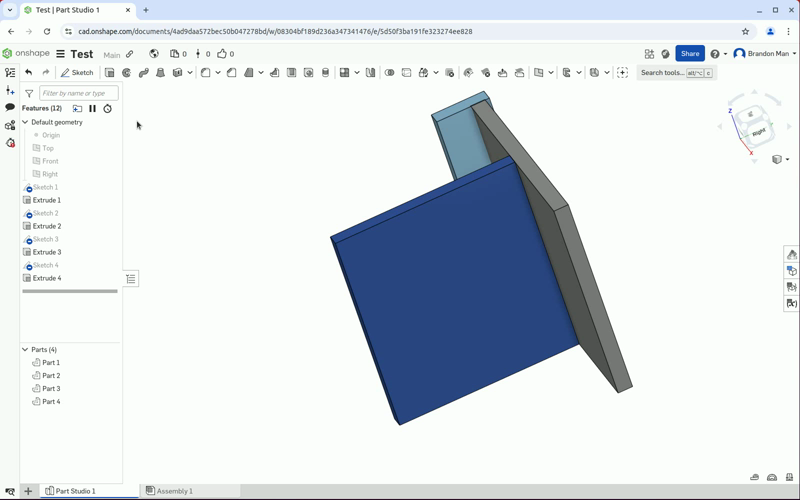
key(down, 2)
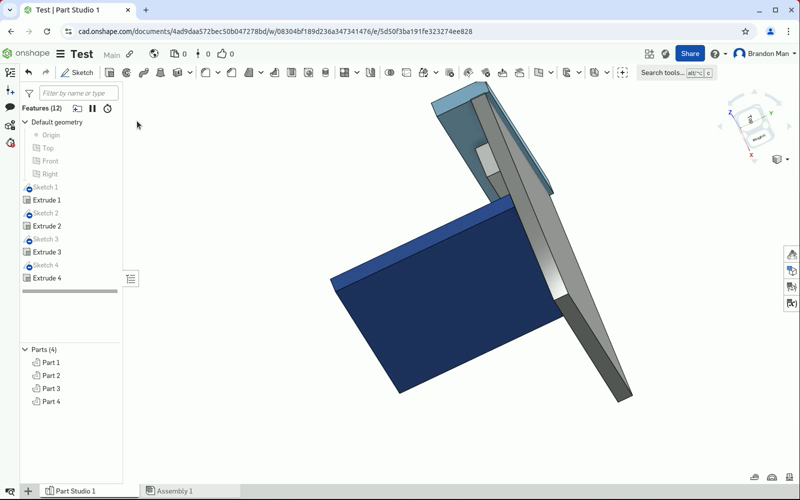
key(up, 2)
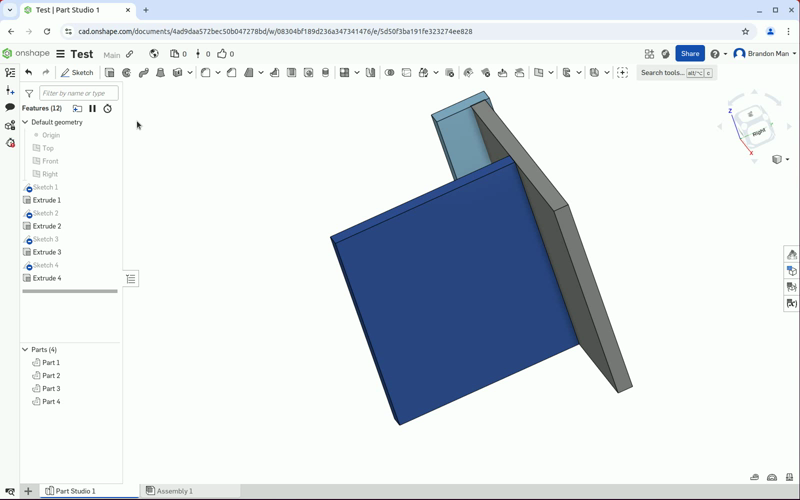
key(right, 2)
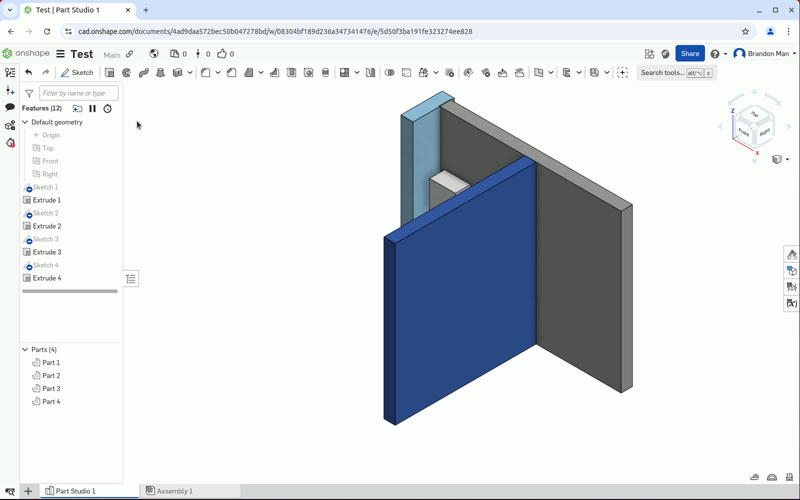
mouse_move(73, 189)
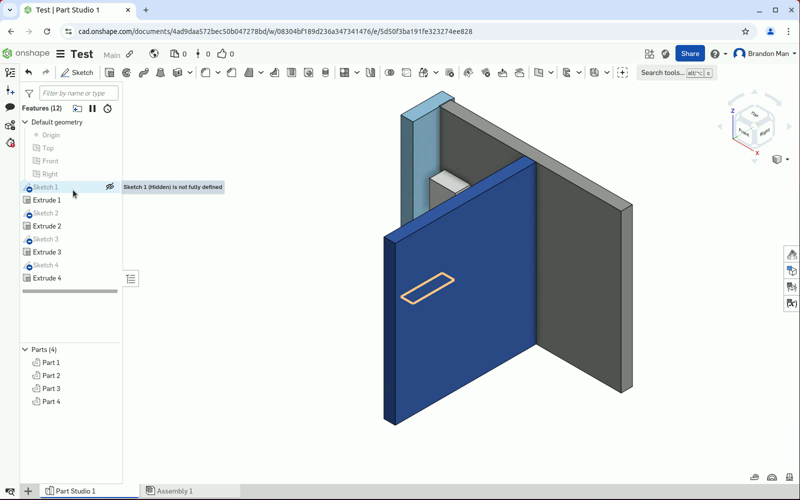
click(73, 189)